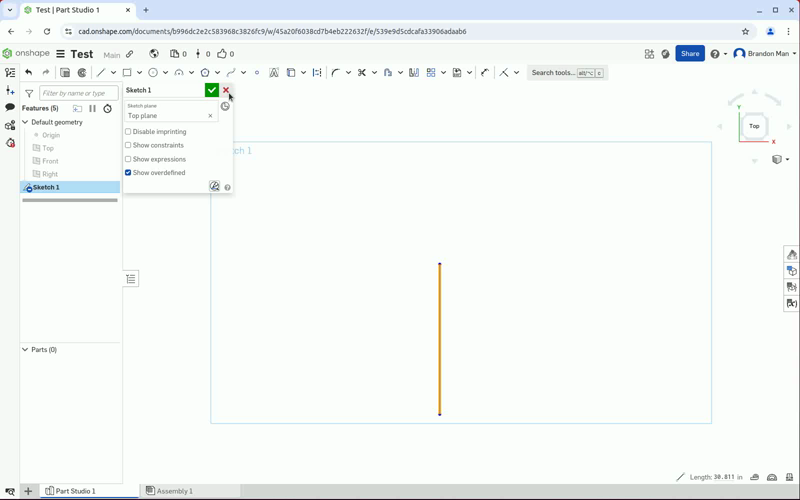
key(shift+h)
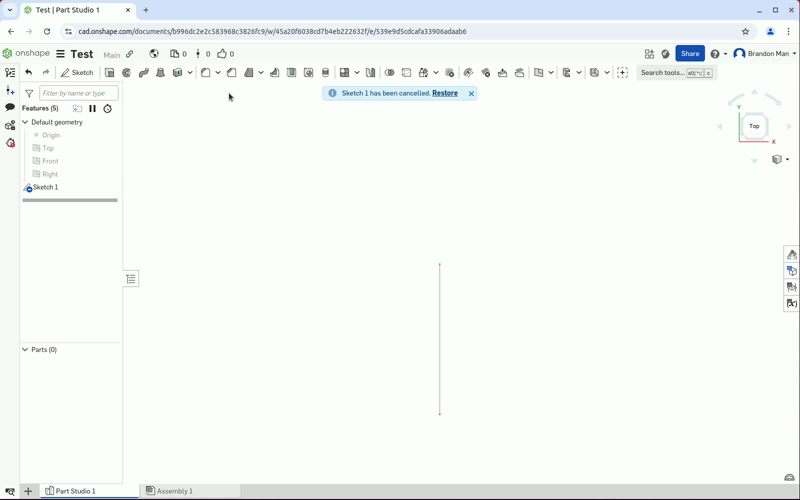
key(shift+s)
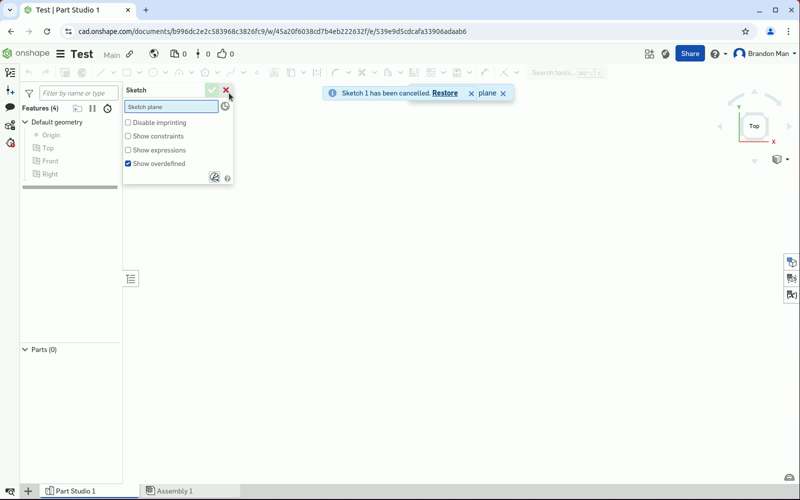
mouse_move(73, 150)
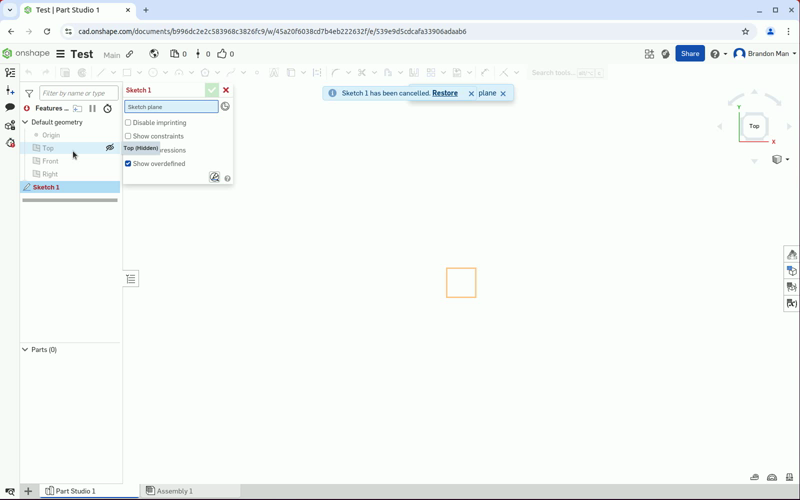
click(73, 150)
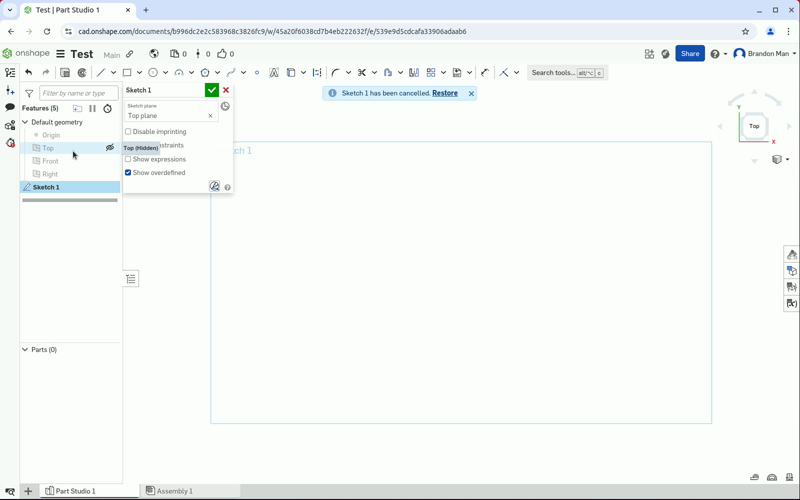
mouse_move(73, 352)
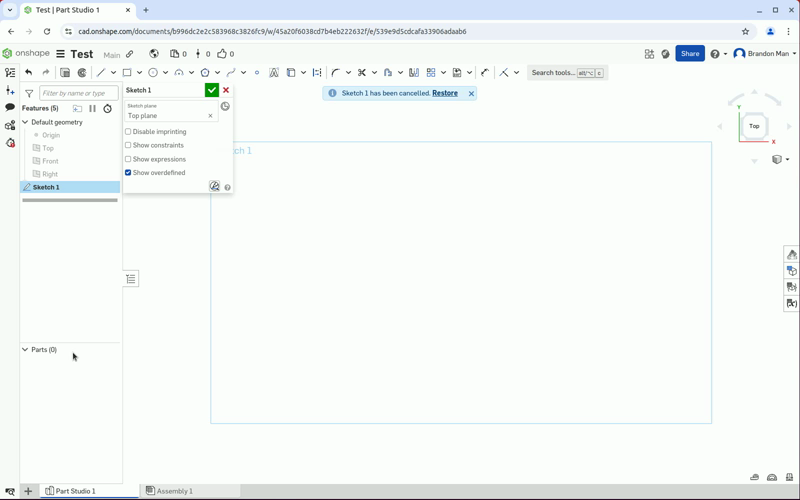
key(y)
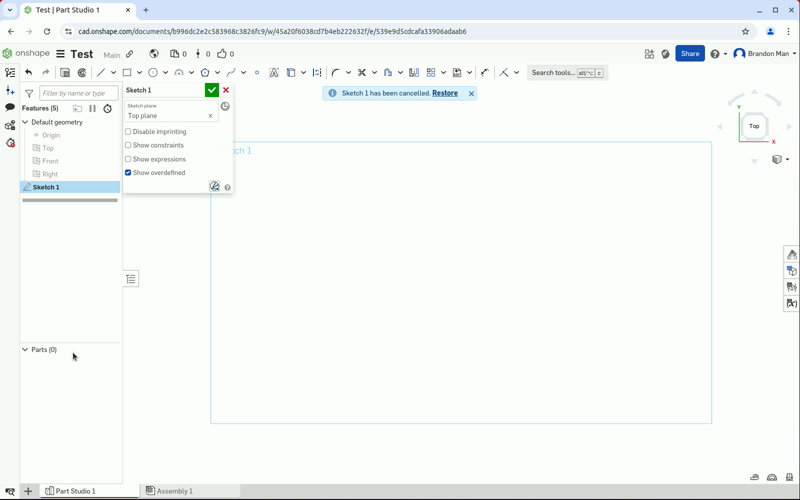
key(c)
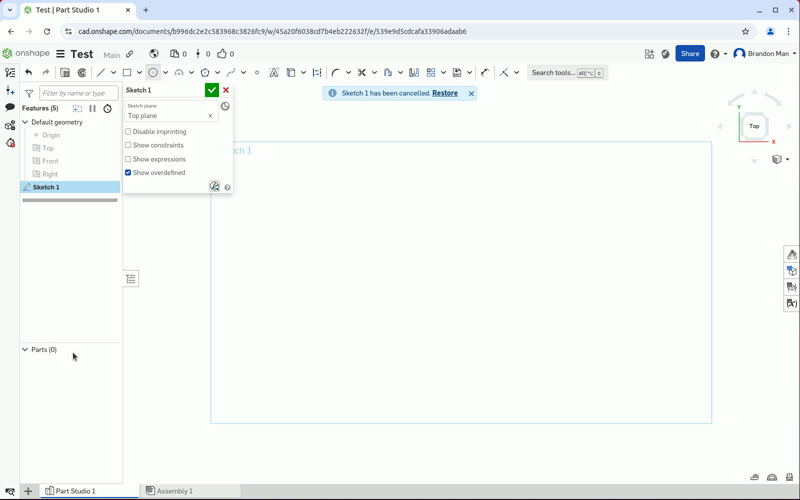
key_down(shift)
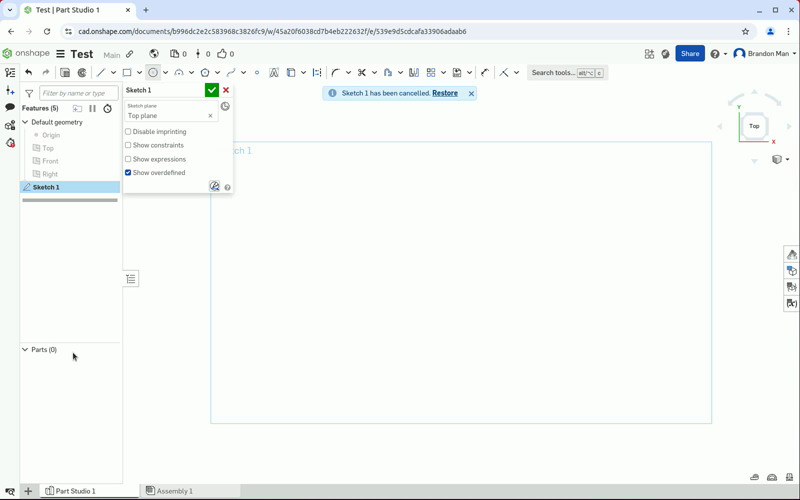
mouse_move(461, 282)
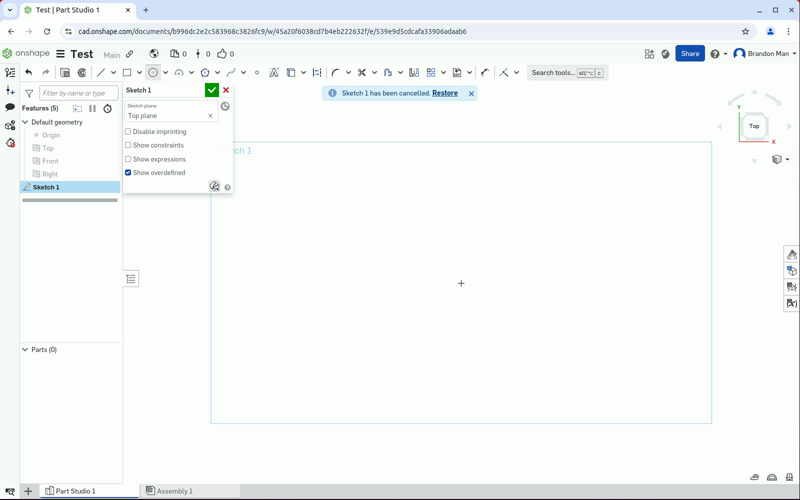
click(461, 282)
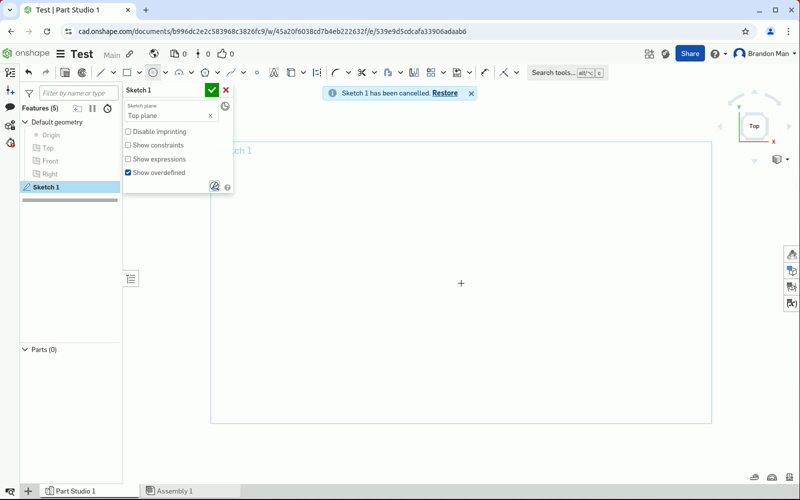
key_up(shift)
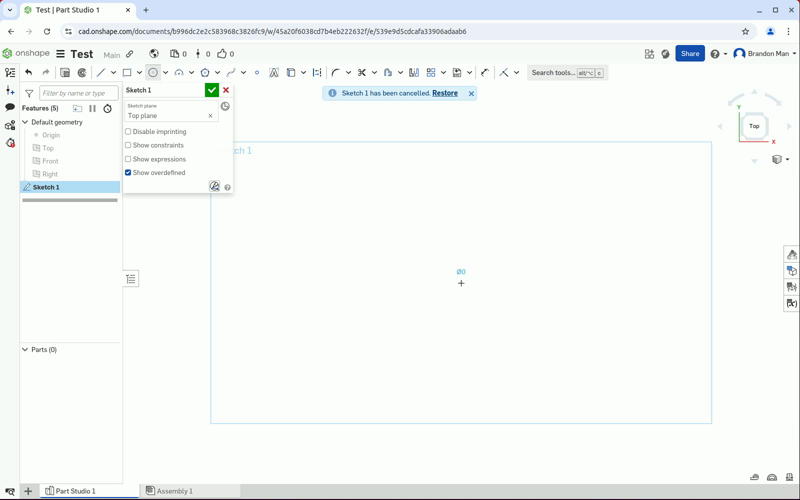
mouse_move(555, 282)
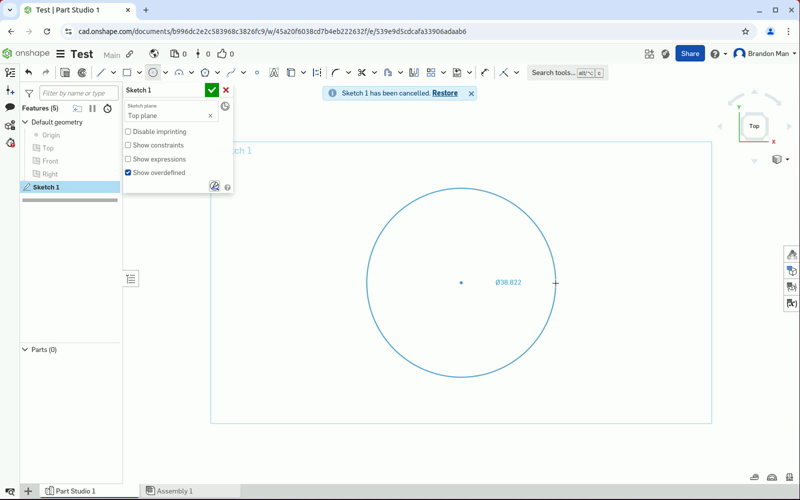
click(555, 282)
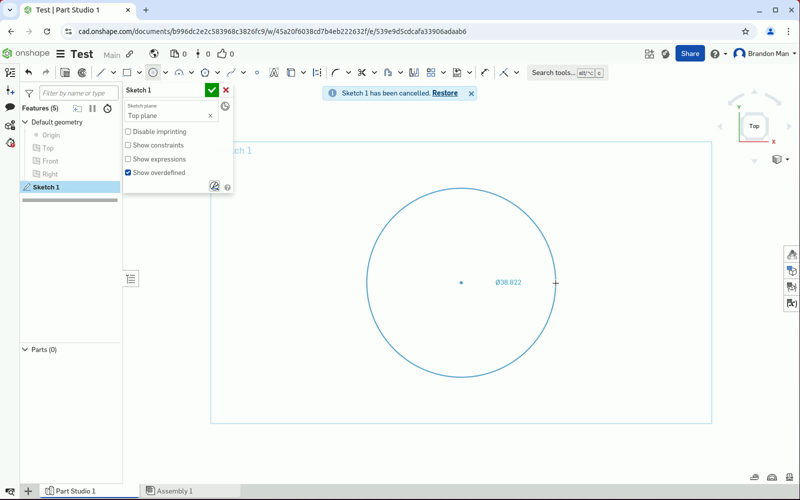
key(esc)
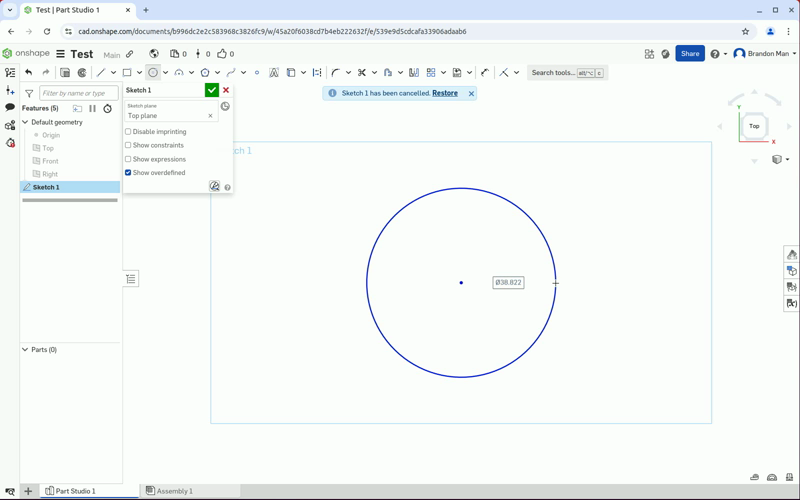
mouse_move(451, 274)
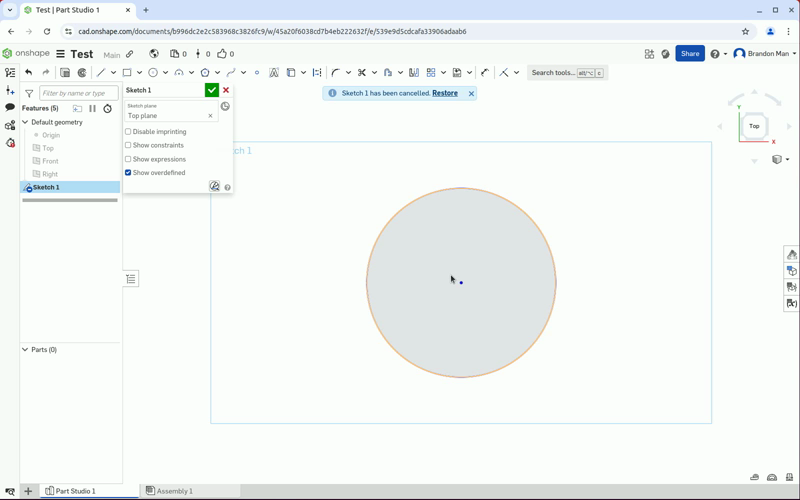
click(451, 274)
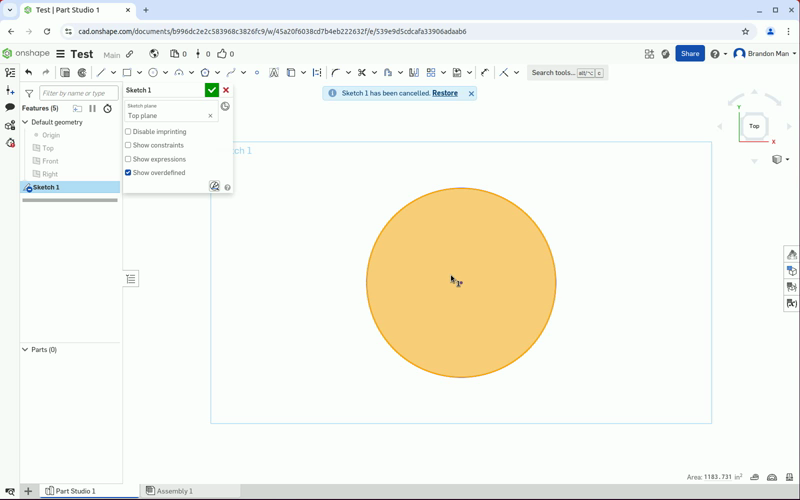
mouse_move(73, 352)
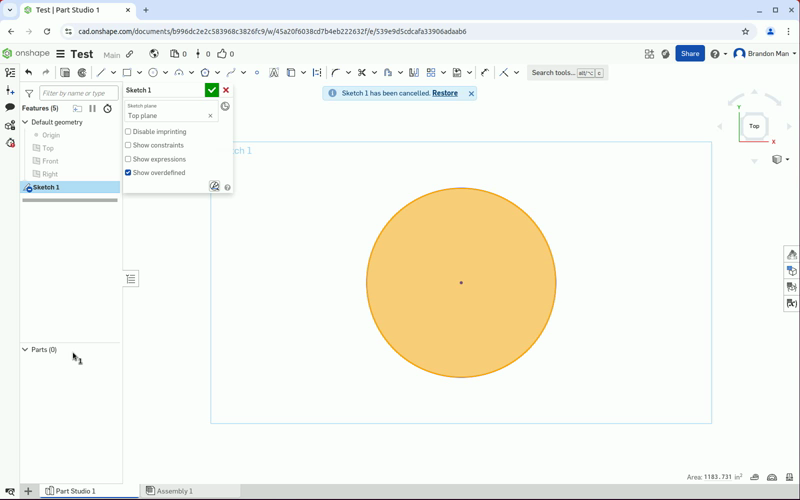
key(shift+y)
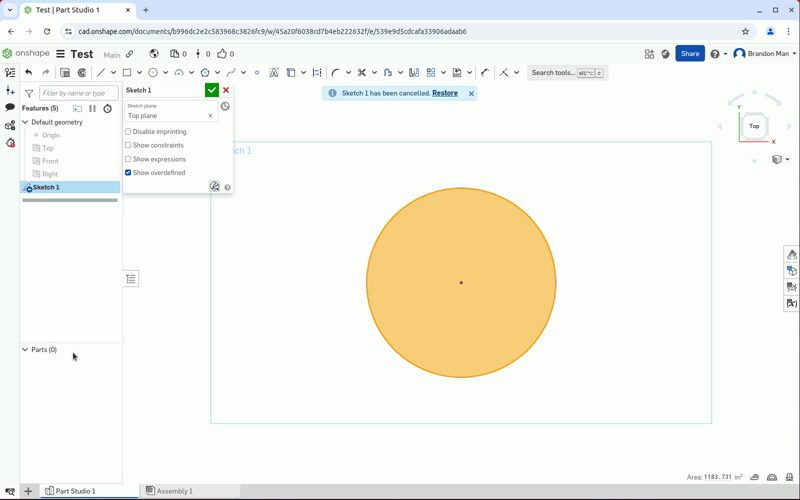
key(shift+e)
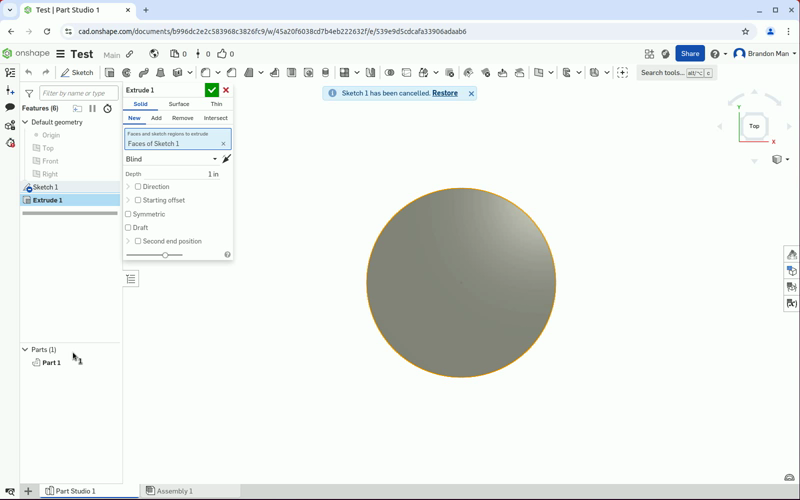
mouse_move(143, 106)
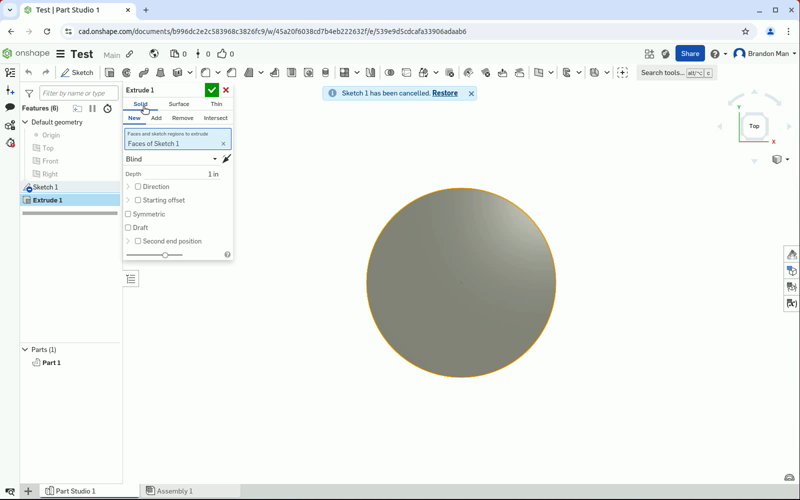
click(143, 106)
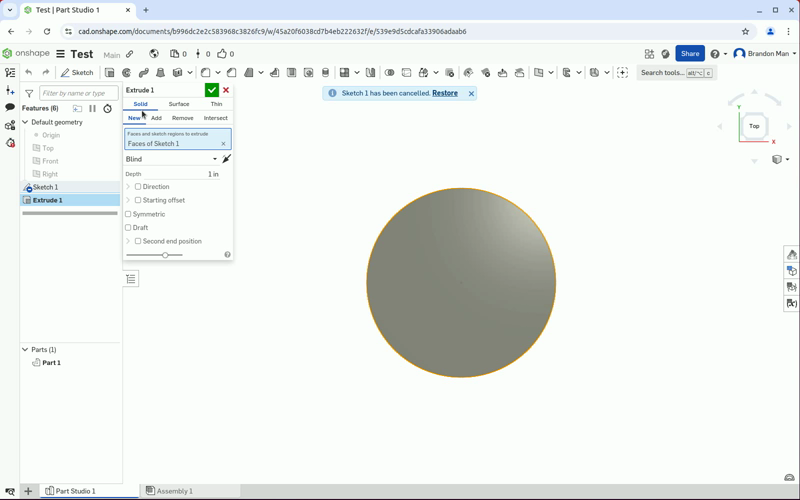
mouse_move(137, 120)
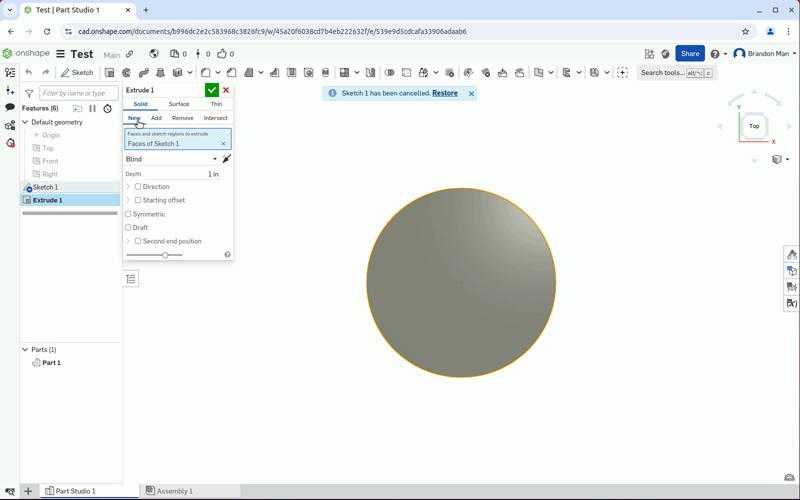
click(137, 120)
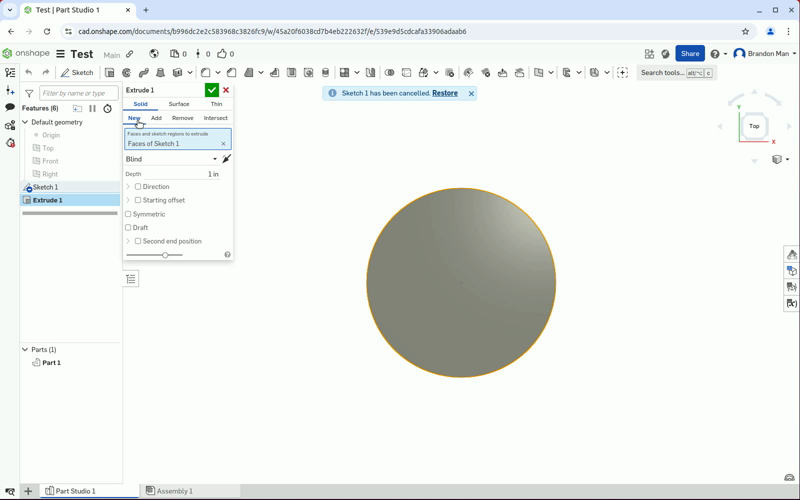
key(tab, 4)
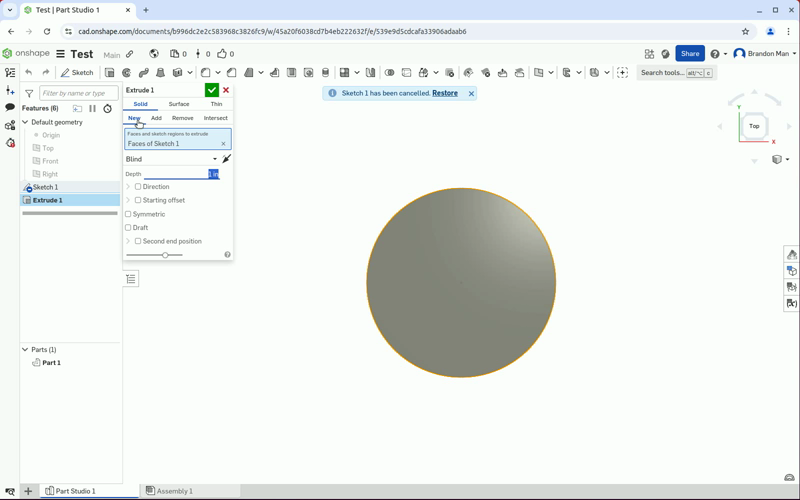
text(11.554)
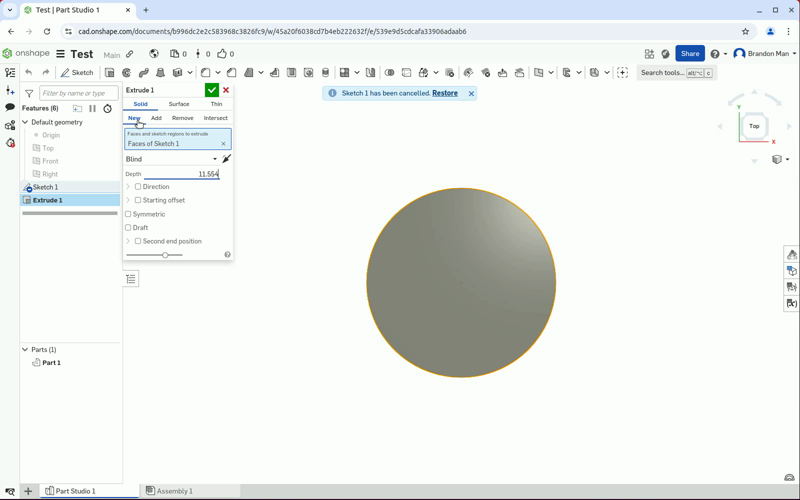
key(enter)
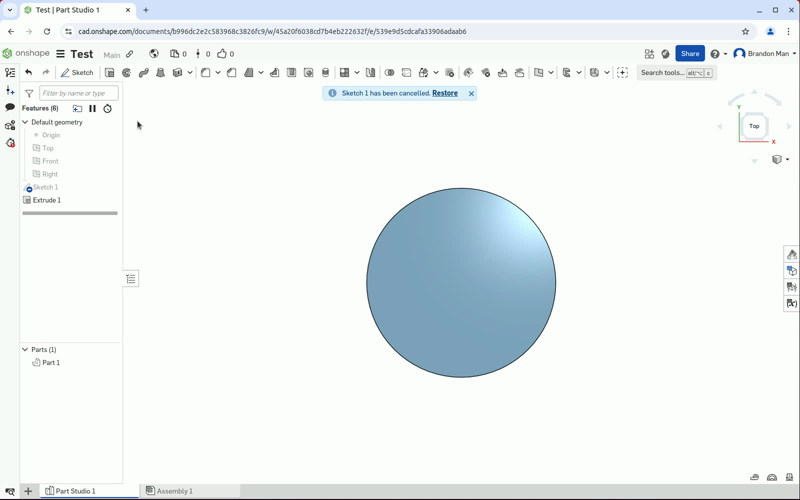
key(shift+h)
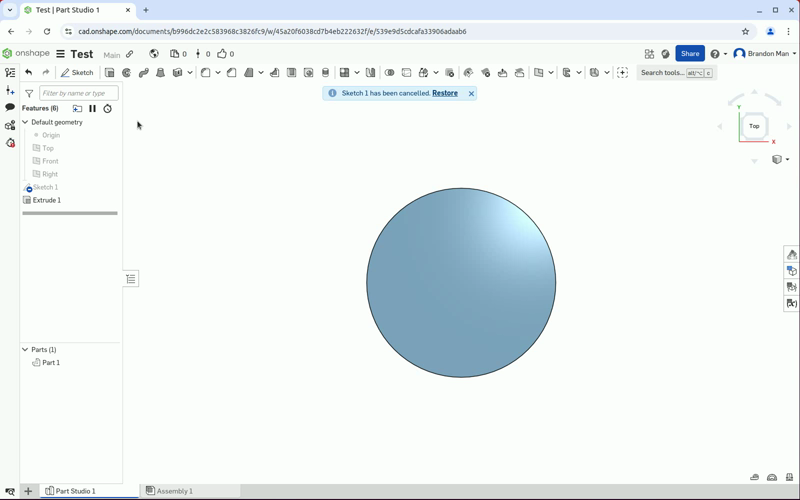
key(shift+h)
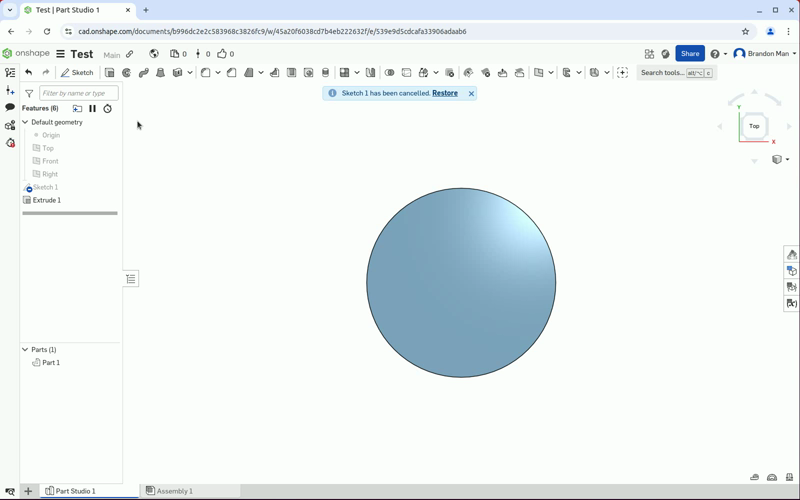
mouse_move(73, 189)
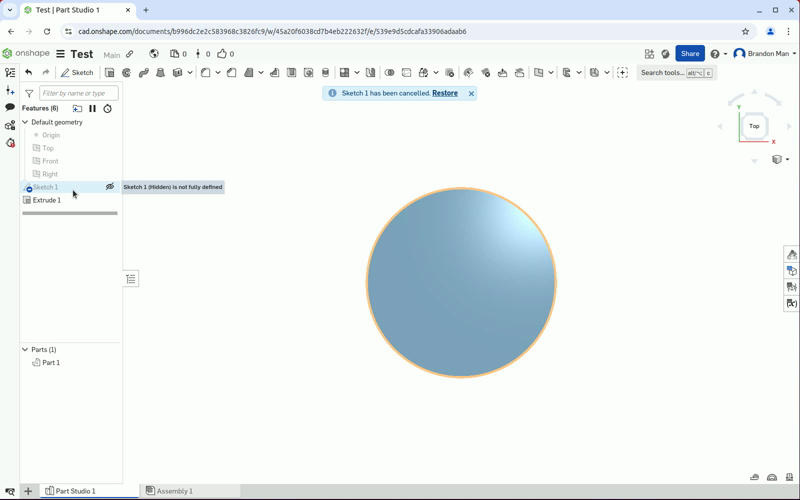
click(73, 189)
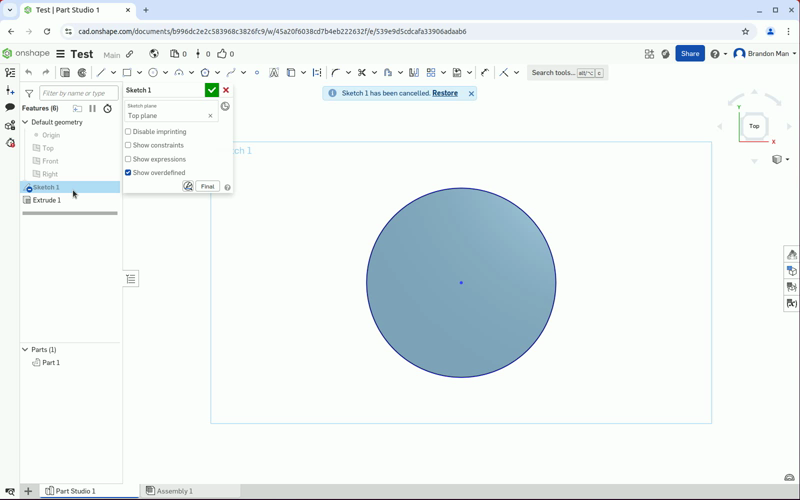
mouse_move(229, 92)
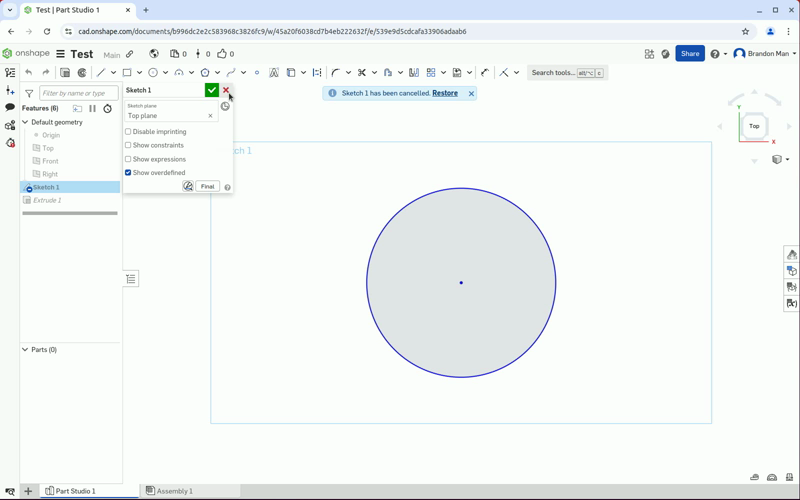
click(229, 92)
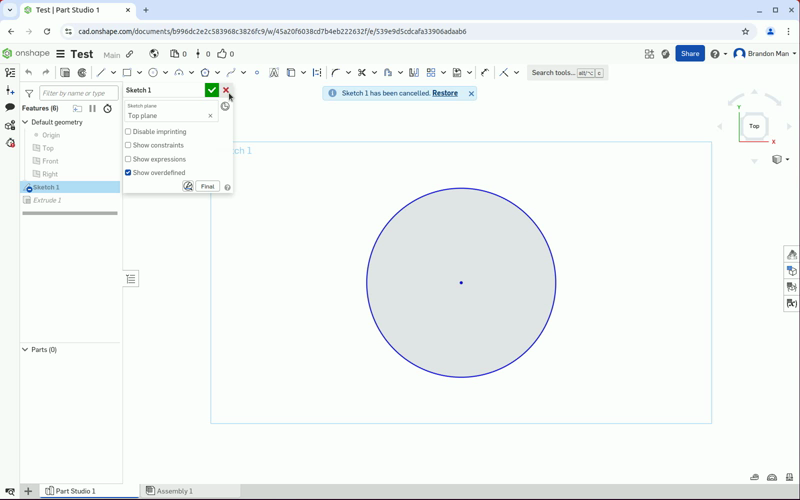
key(shift+s)
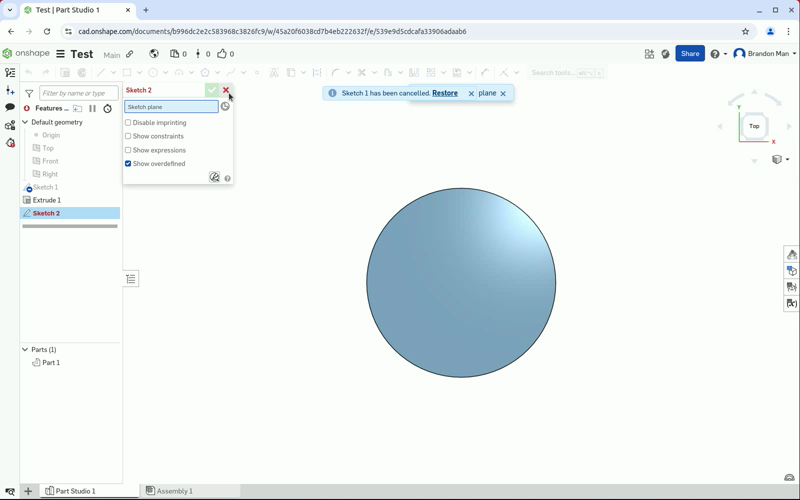
mouse_move(73, 150)
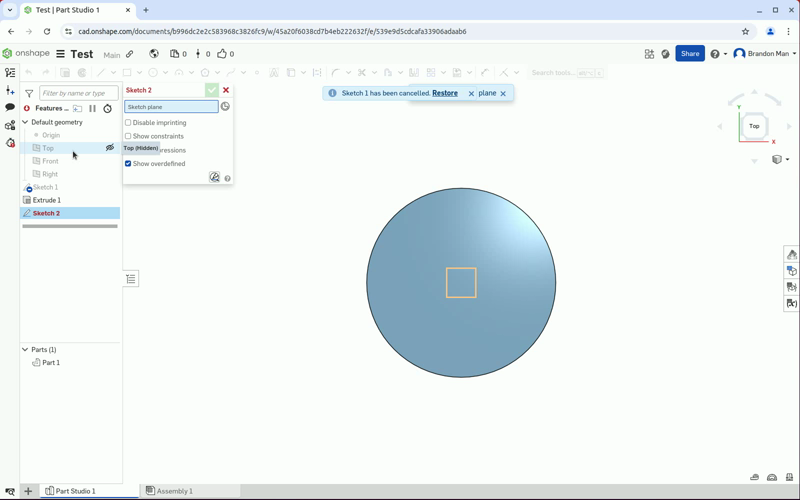
click(73, 150)
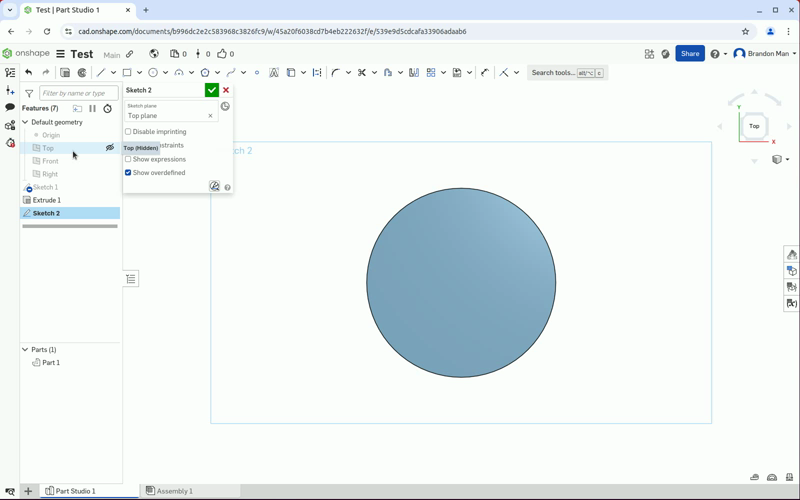
mouse_move(73, 352)
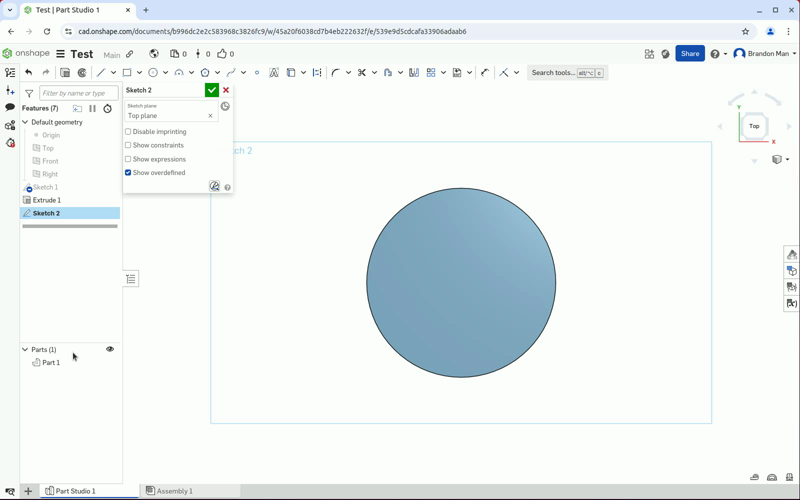
key(y)
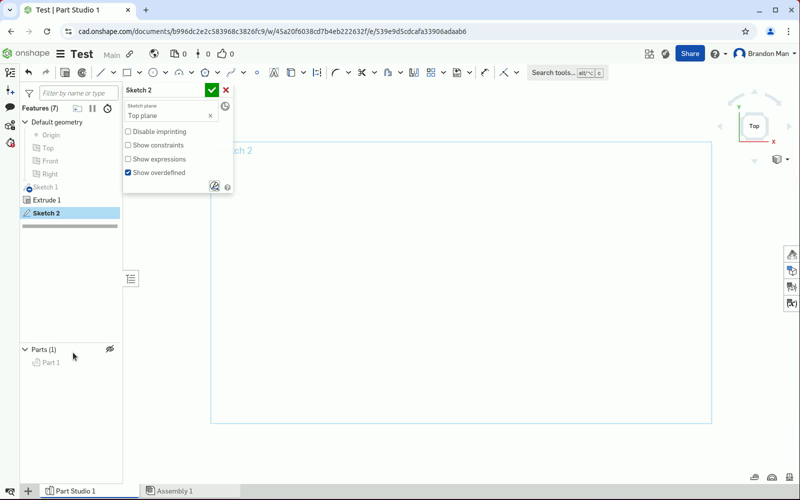
key(c)
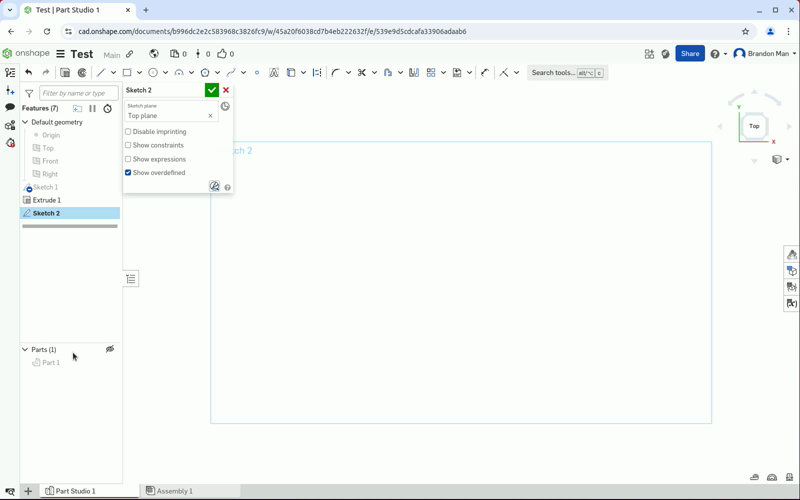
key_down(shift)
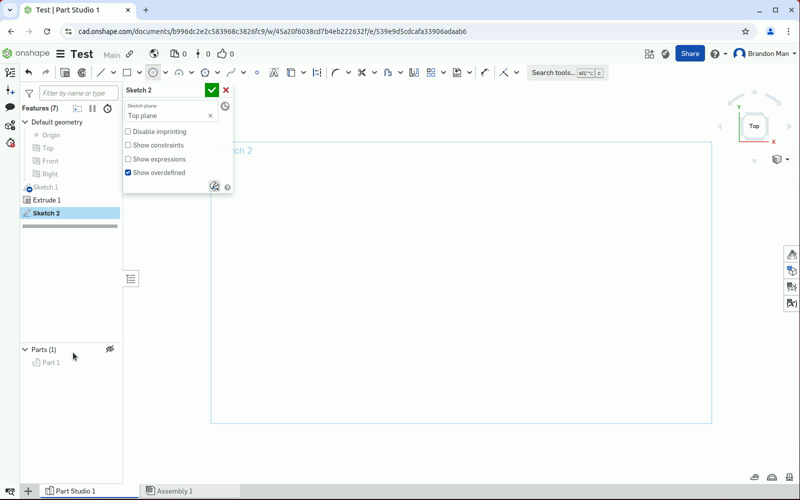
mouse_move(461, 212)
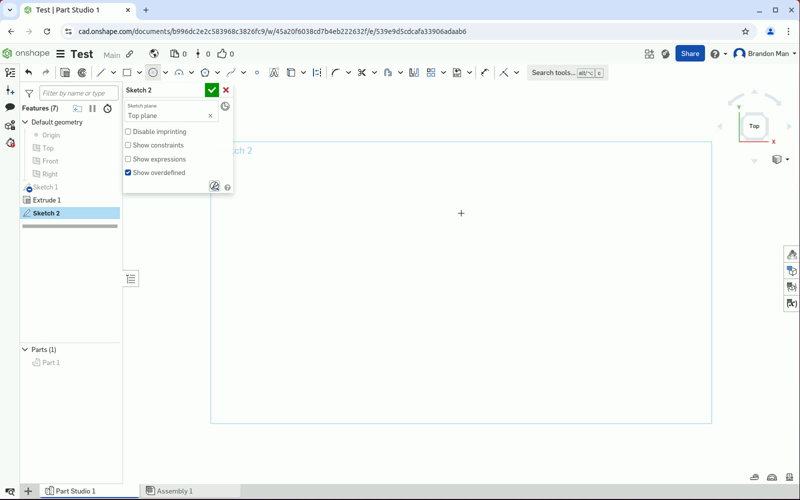
click(461, 212)
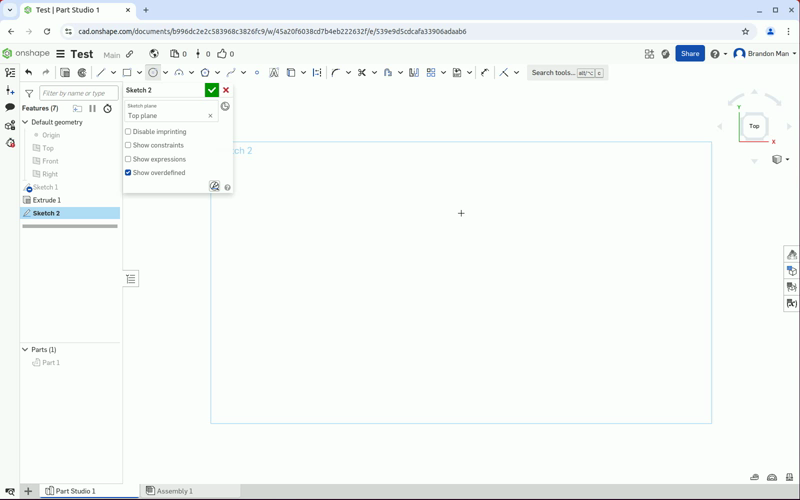
key_up(shift)
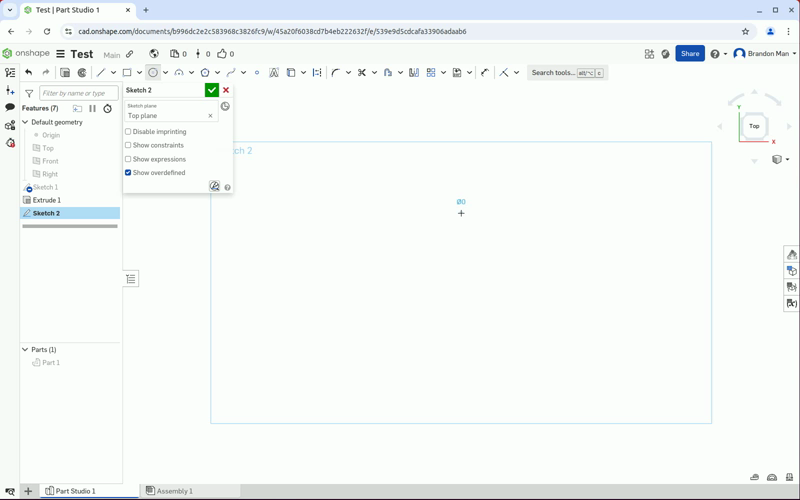
mouse_move(478, 212)
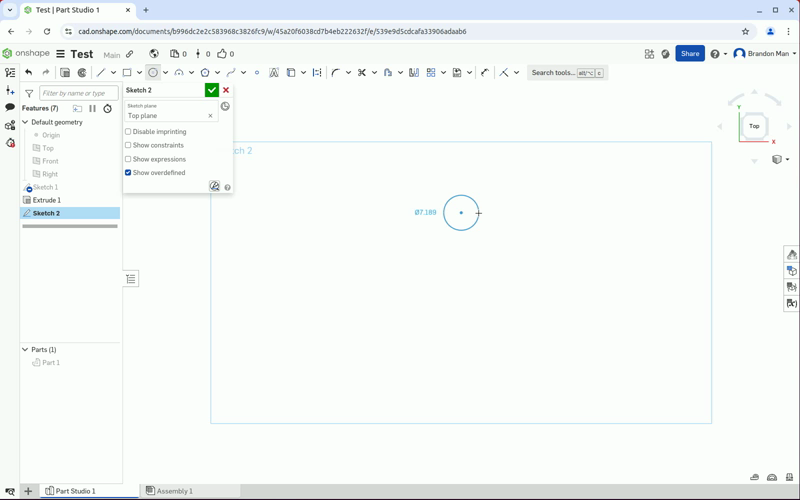
click(478, 212)
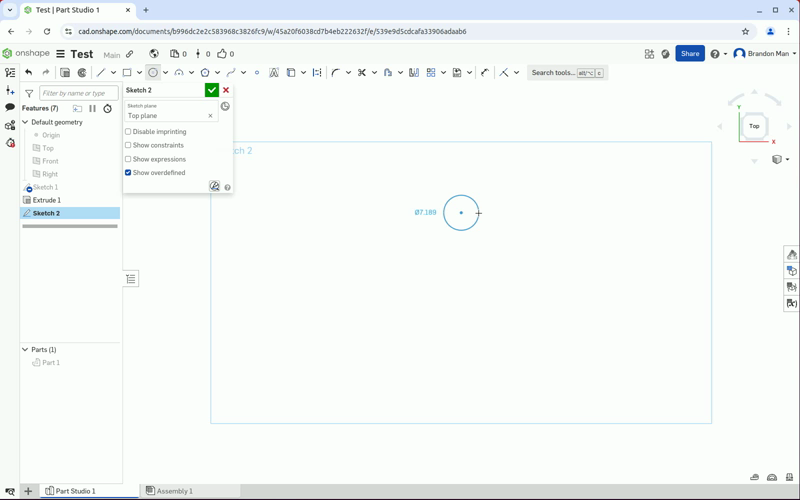
key(esc)
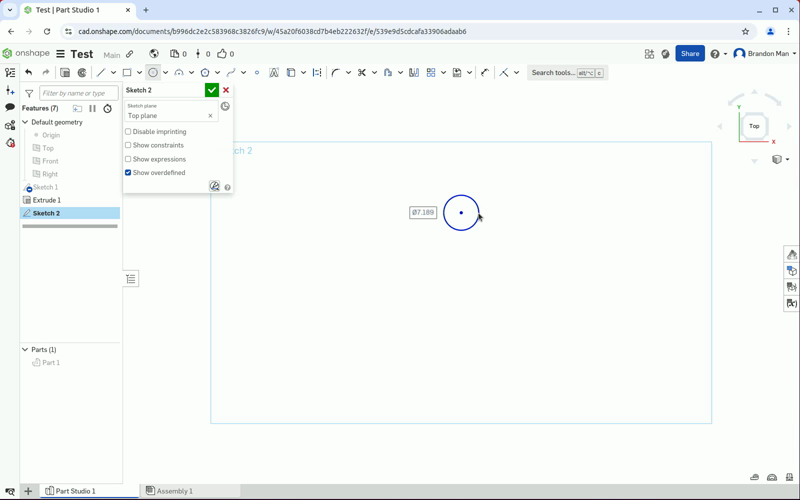
mouse_move(467, 226)
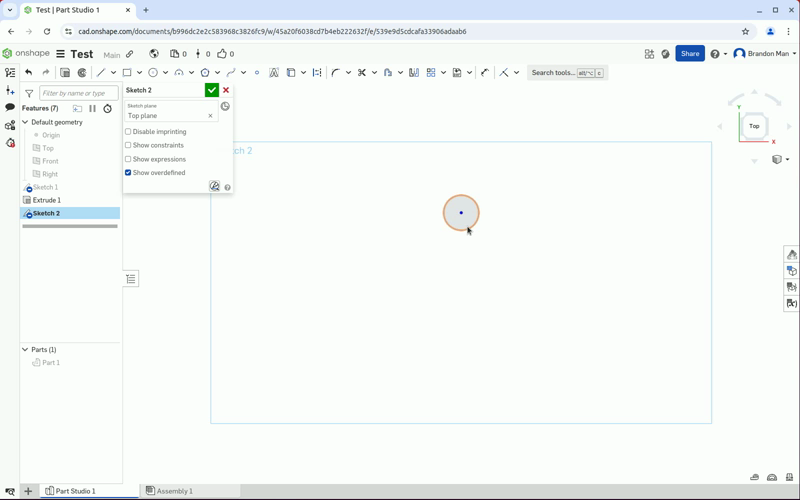
scroll(6)
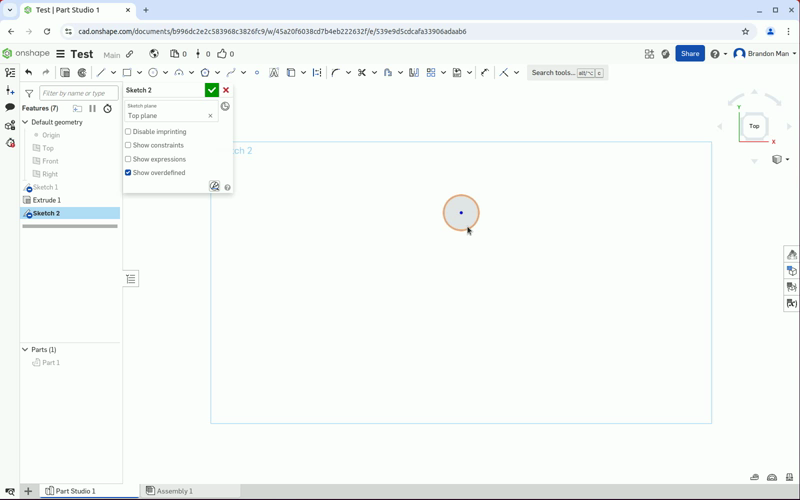
scroll(6)
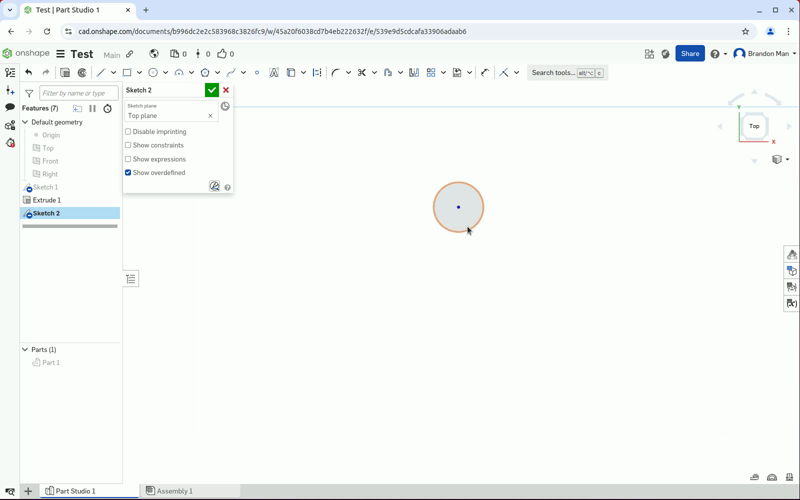
scroll(6)
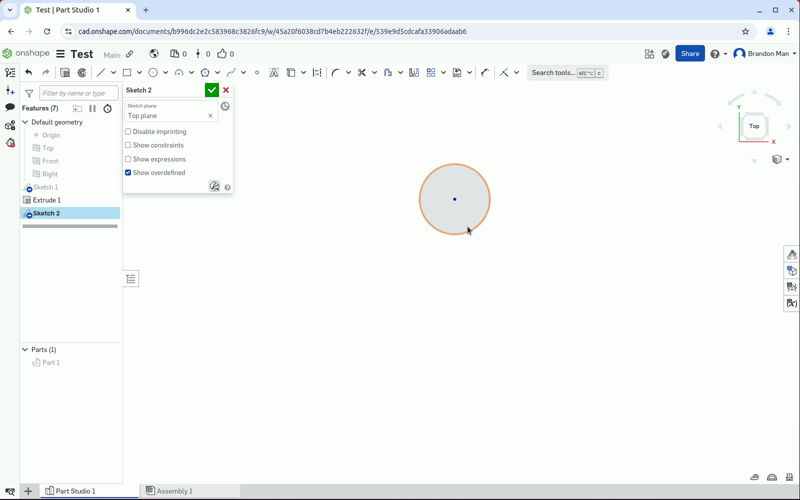
scroll(6)
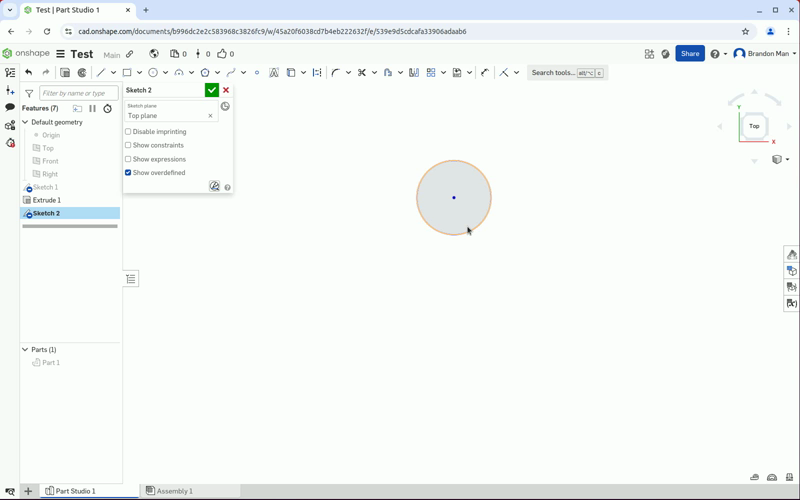
scroll(6)
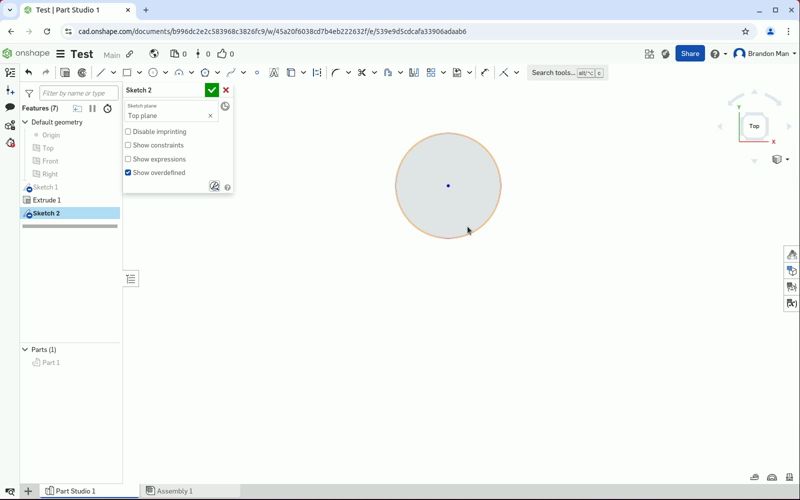
scroll(6)
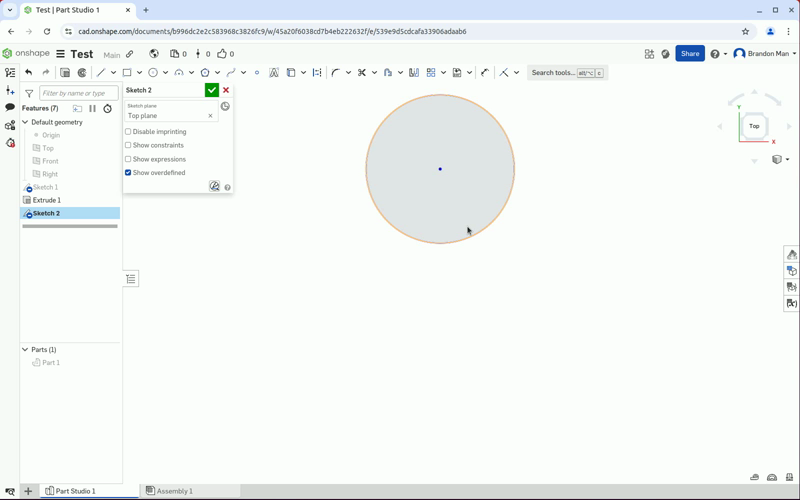
scroll(6)
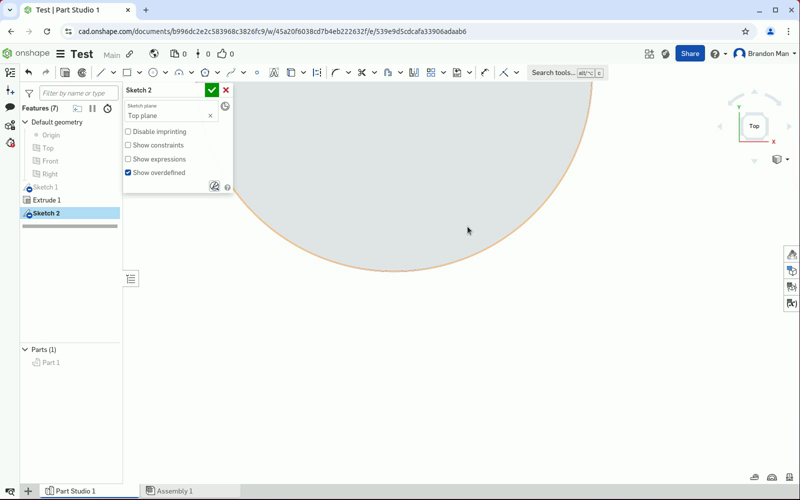
click(467, 226)
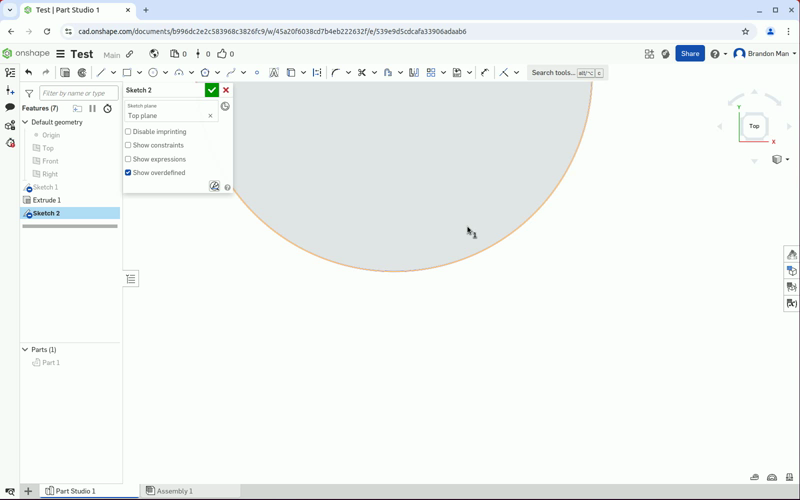
scroll(-6)
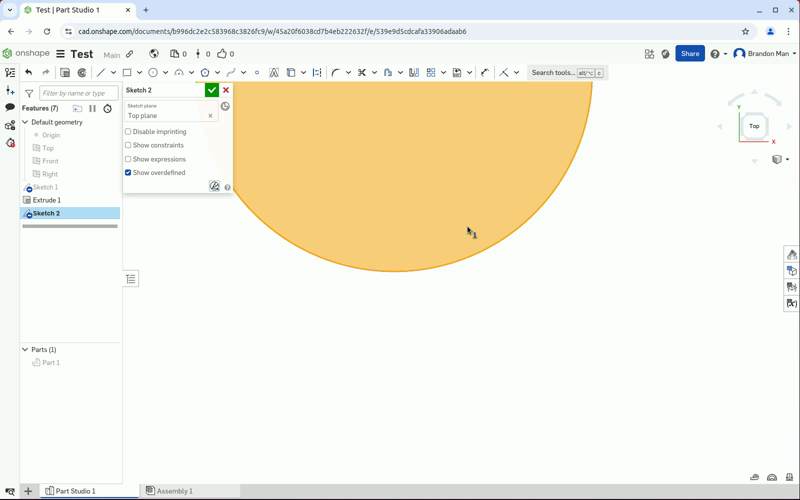
scroll(-6)
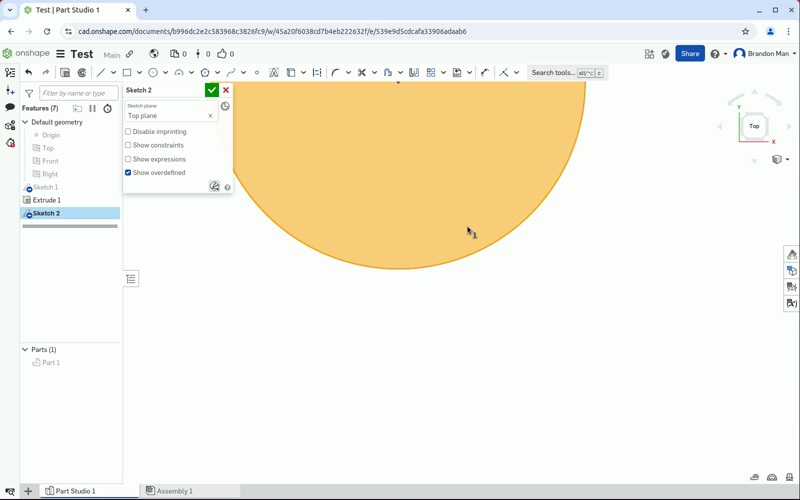
scroll(-6)
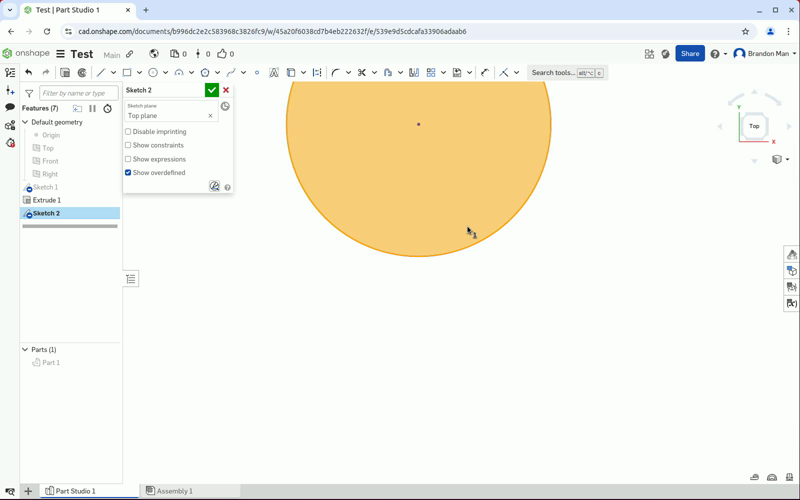
scroll(-6)
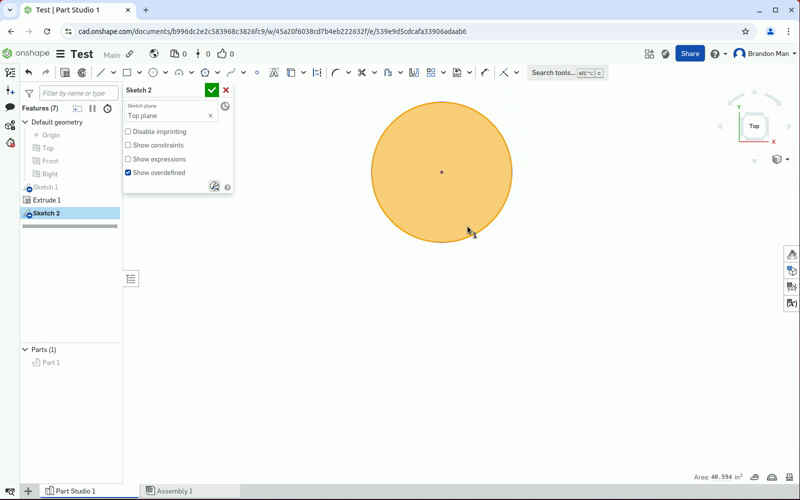
scroll(-6)
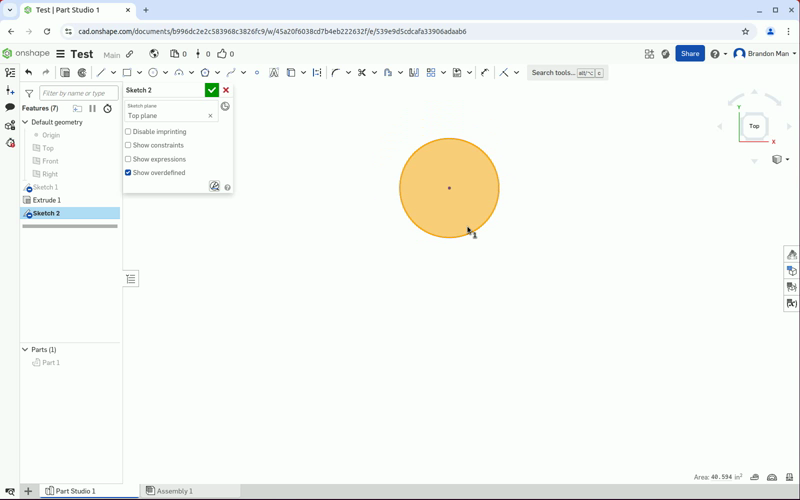
scroll(-6)
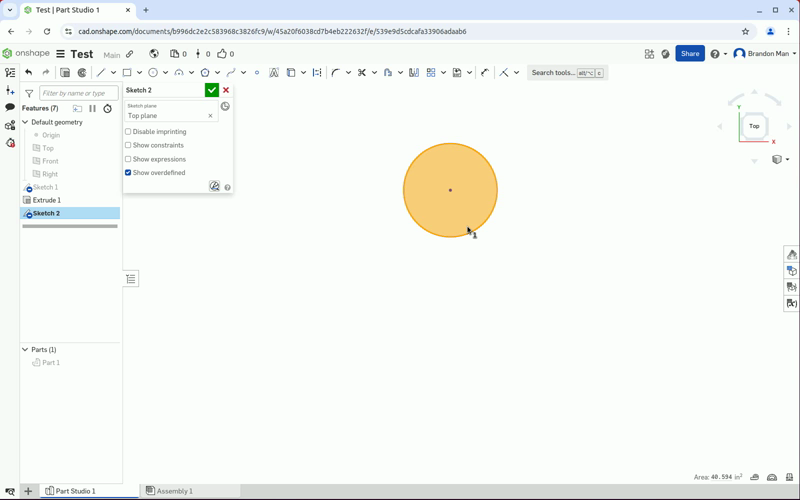
scroll(-6)
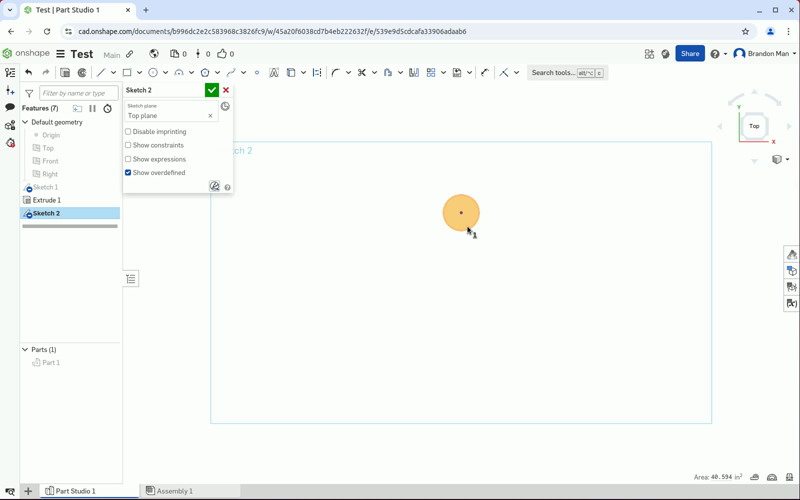
mouse_move(73, 352)
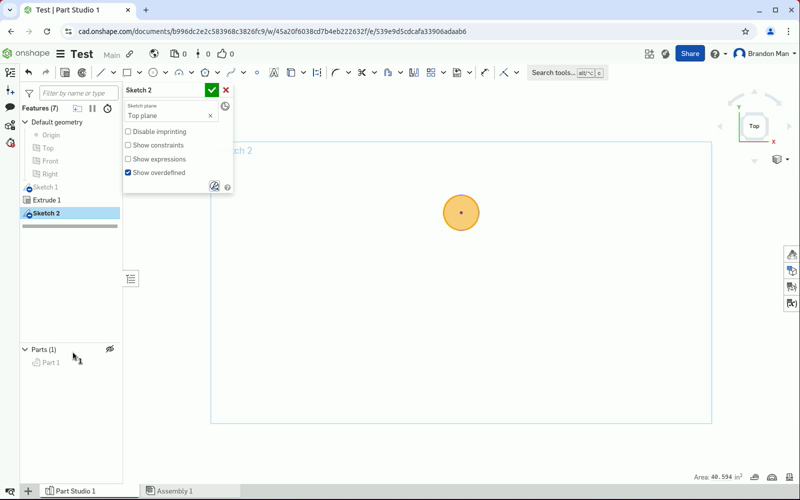
key(shift+y)
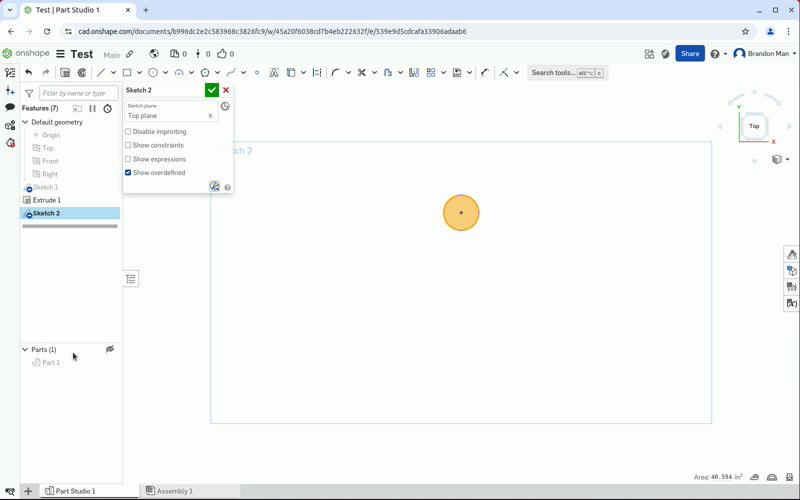
key(shift+e)
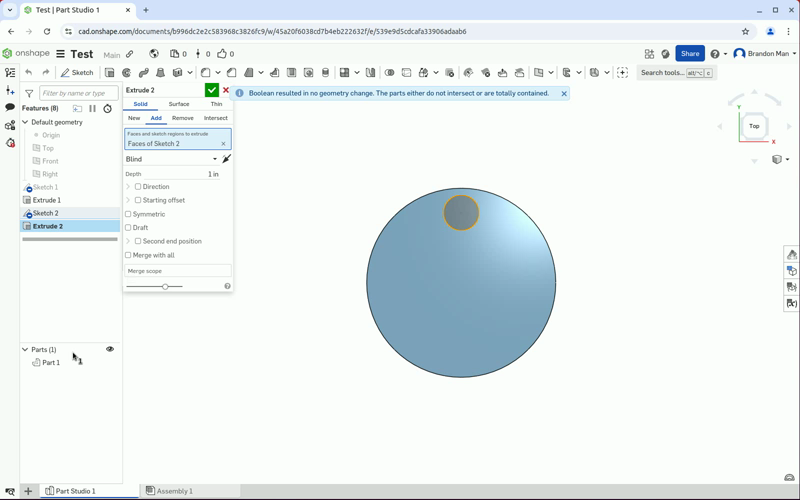
mouse_move(143, 106)
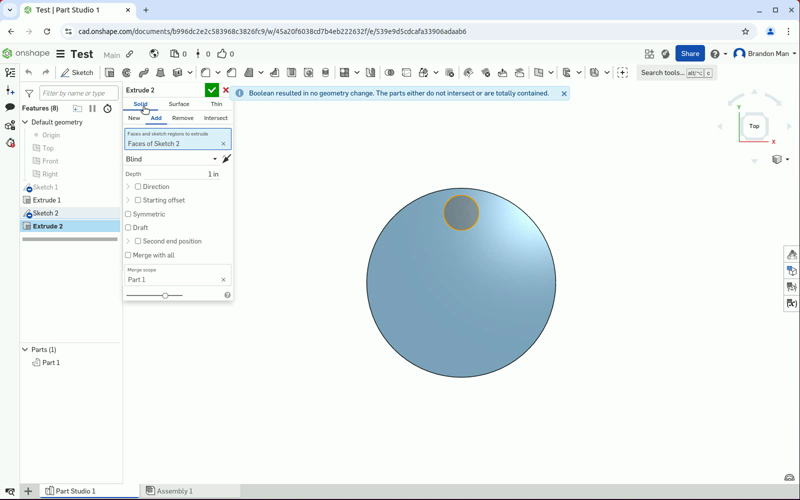
click(143, 106)
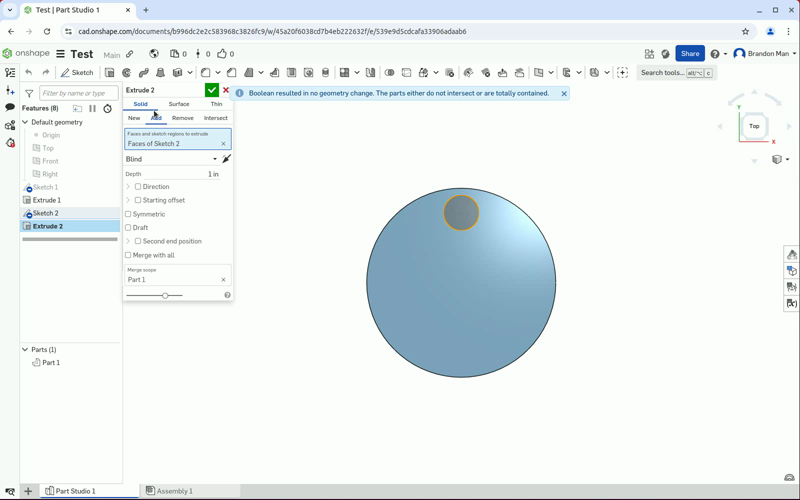
mouse_move(186, 120)
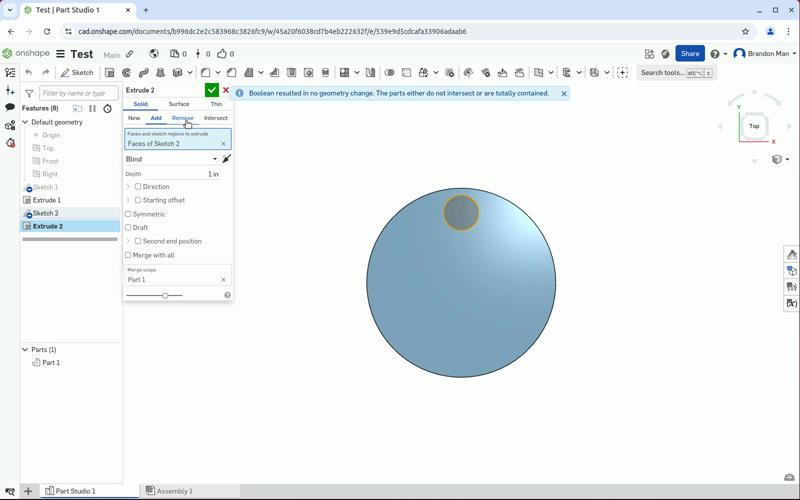
click(186, 120)
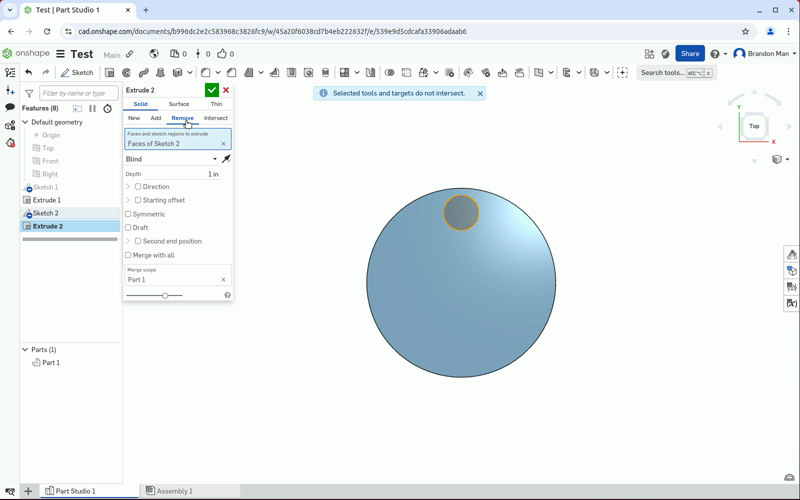
key(tab, 4)
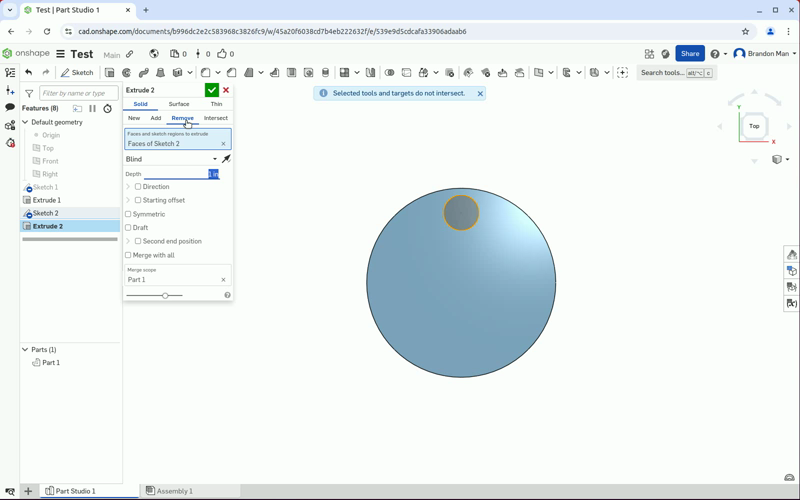
text(-23.108)
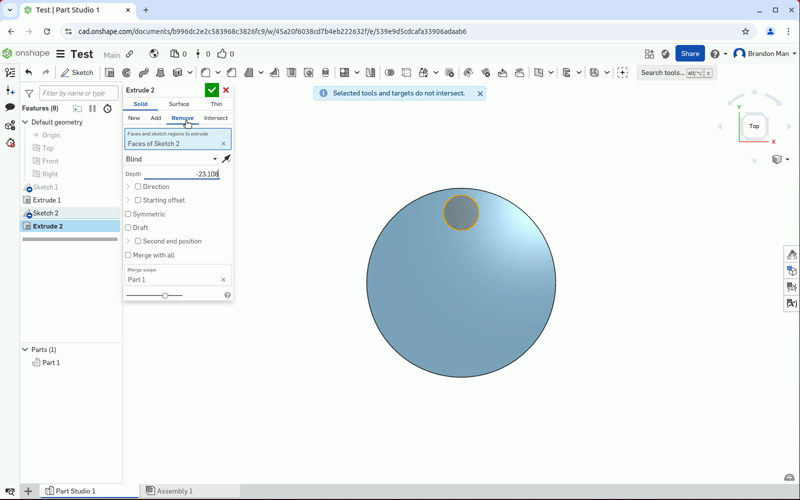
key(tab, 3)
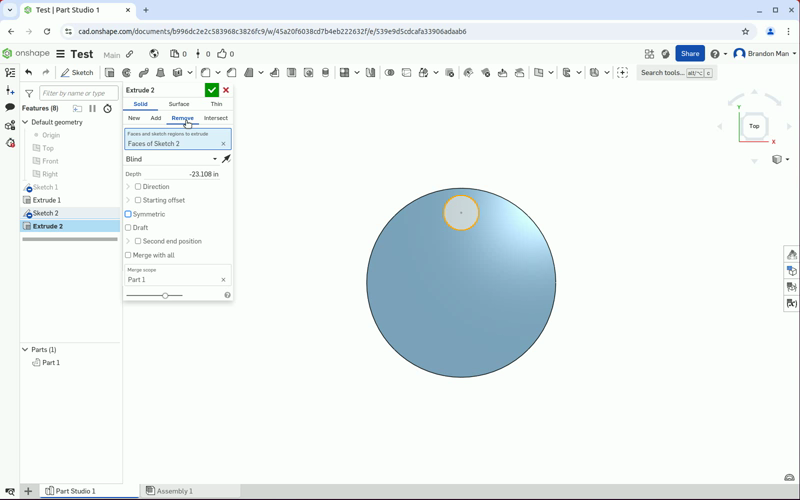
key(space)
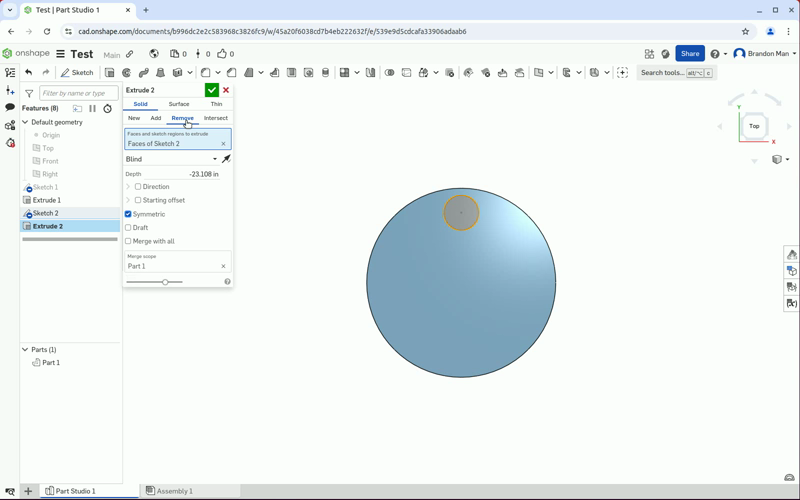
key(tab, 2)
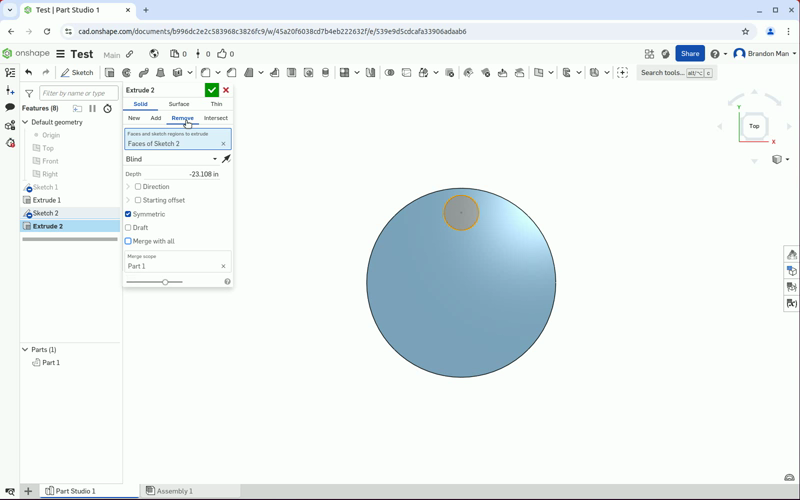
key(space)
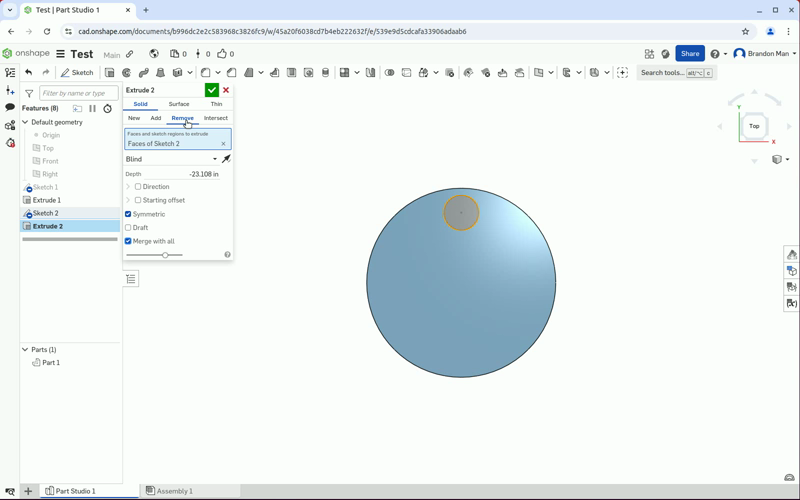
key(enter)
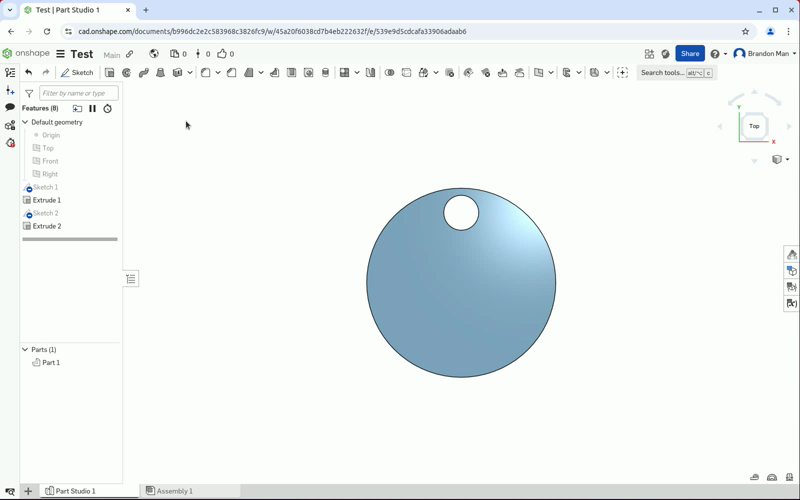
key(shift+h)
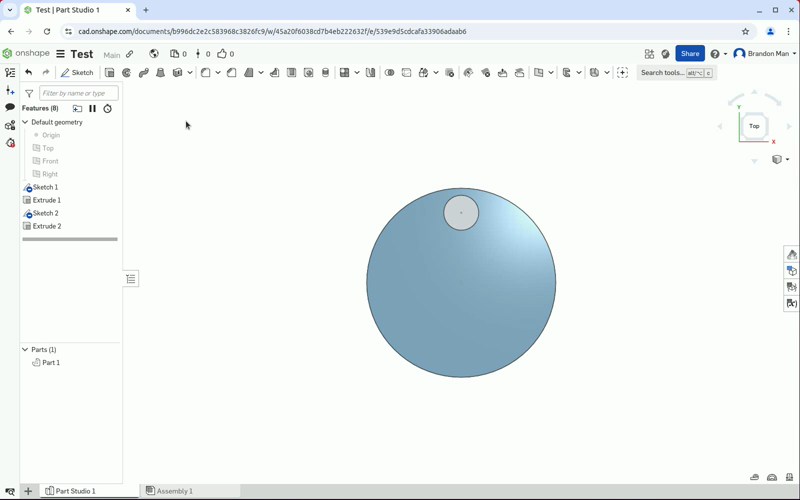
key(shift+h)
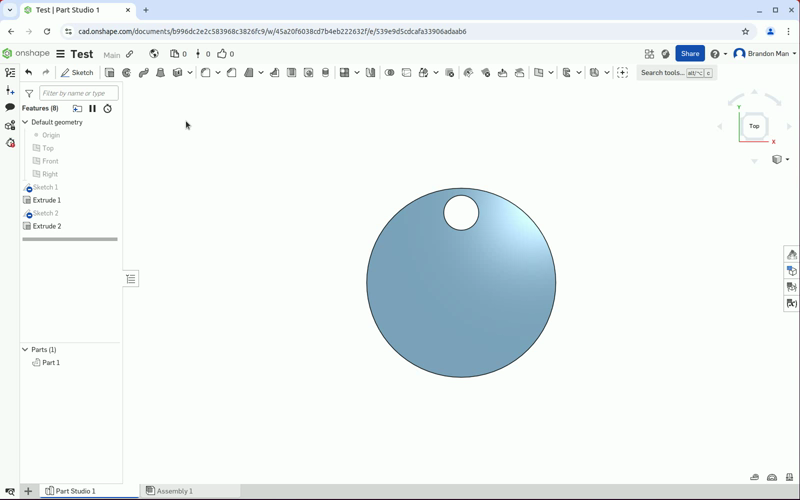
mouse_move(73, 189)
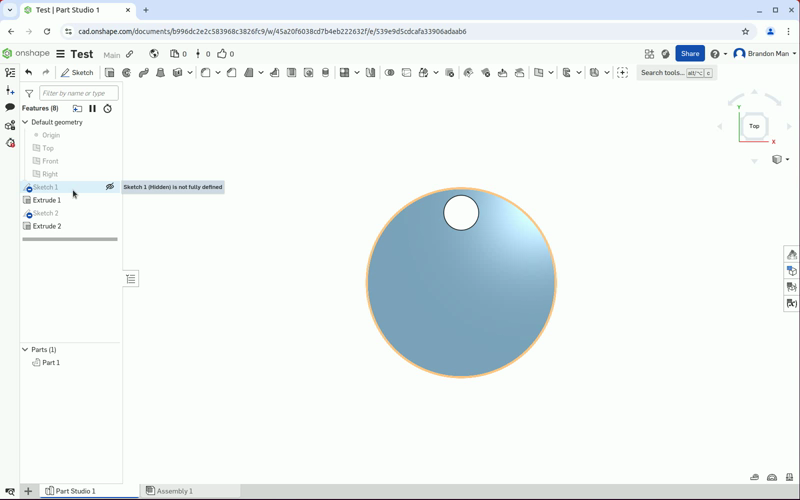
click(73, 189)
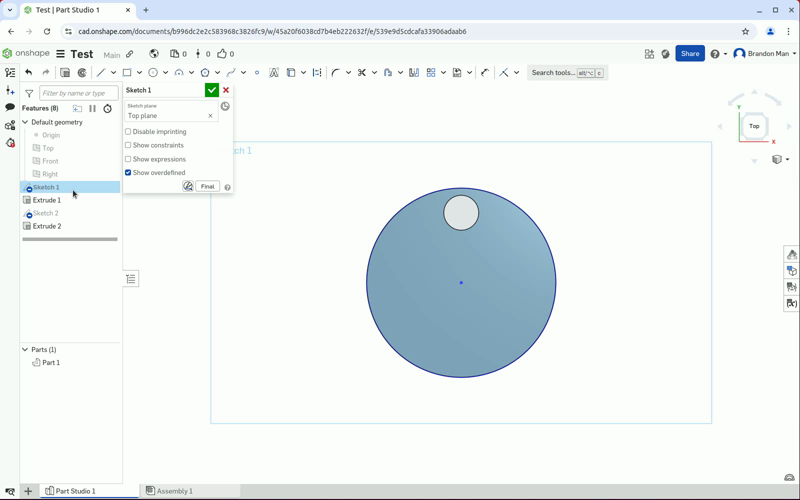
mouse_move(229, 92)
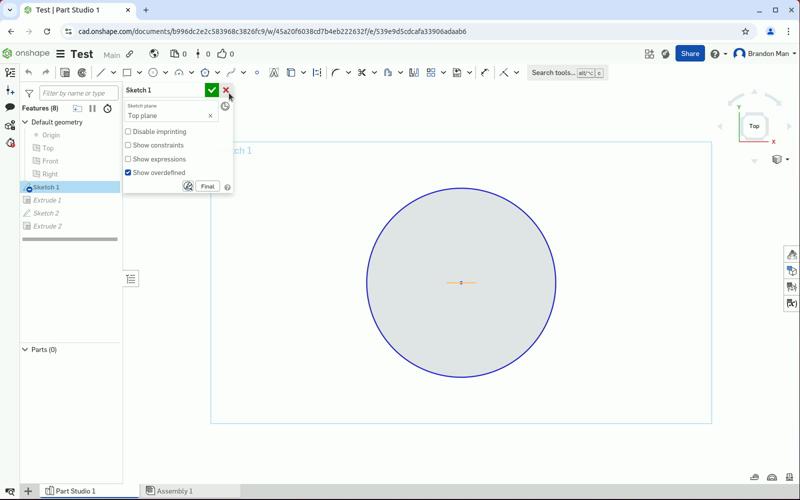
click(229, 92)
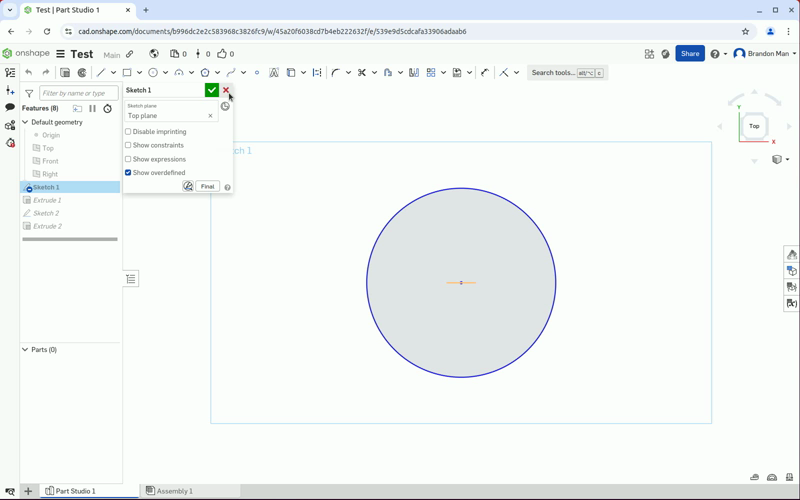
key(shift+s)
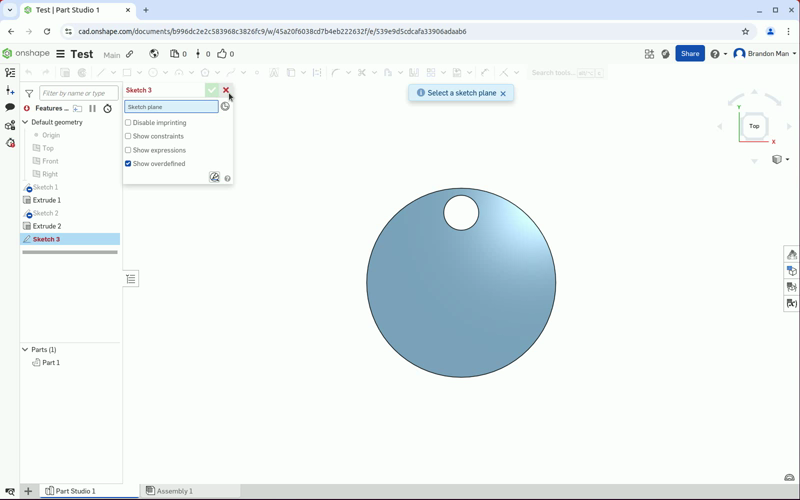
mouse_move(73, 150)
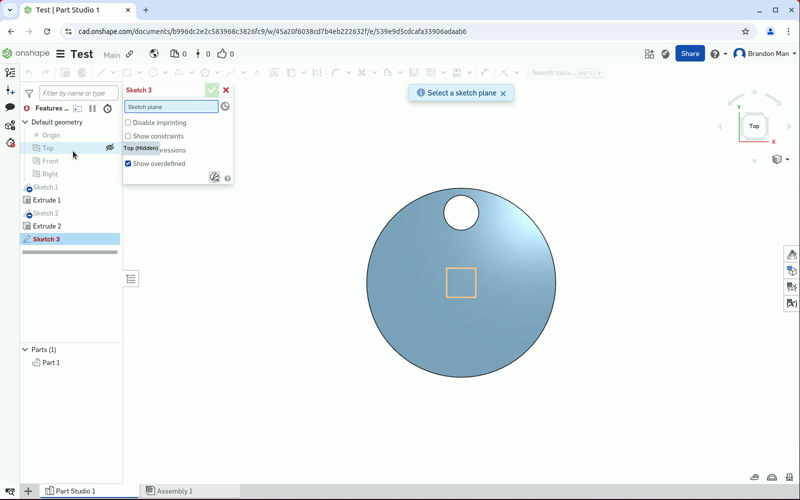
click(73, 150)
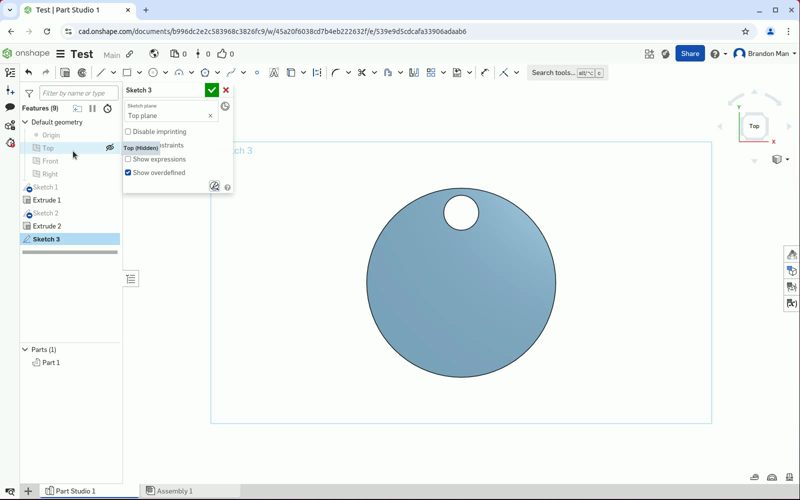
mouse_move(73, 352)
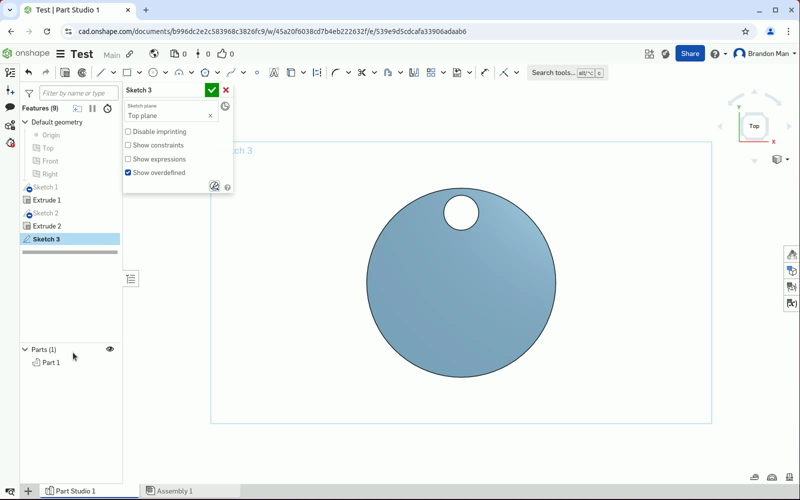
key(y)
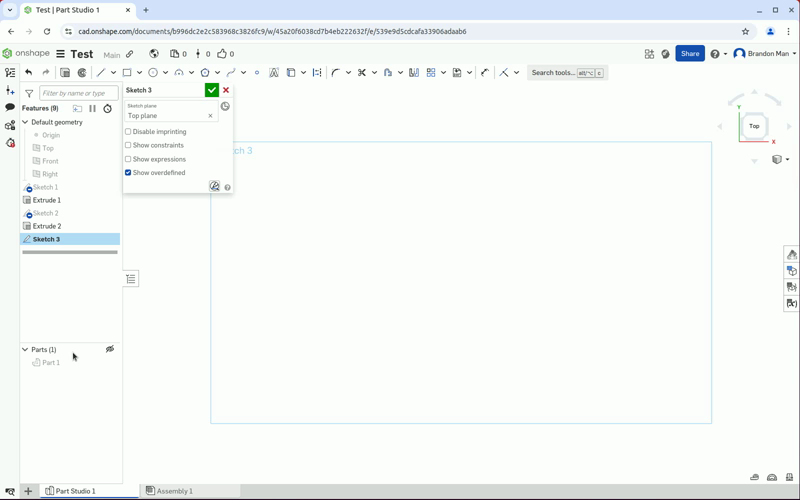
key(c)
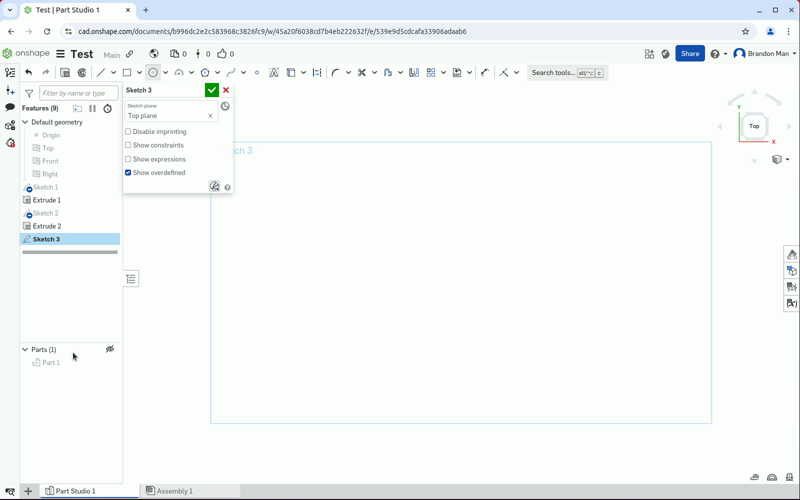
key_down(shift)
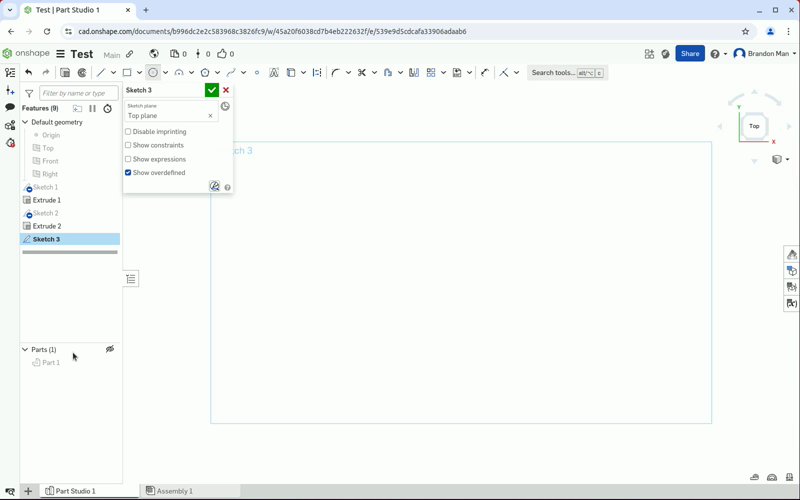
mouse_move(391, 282)
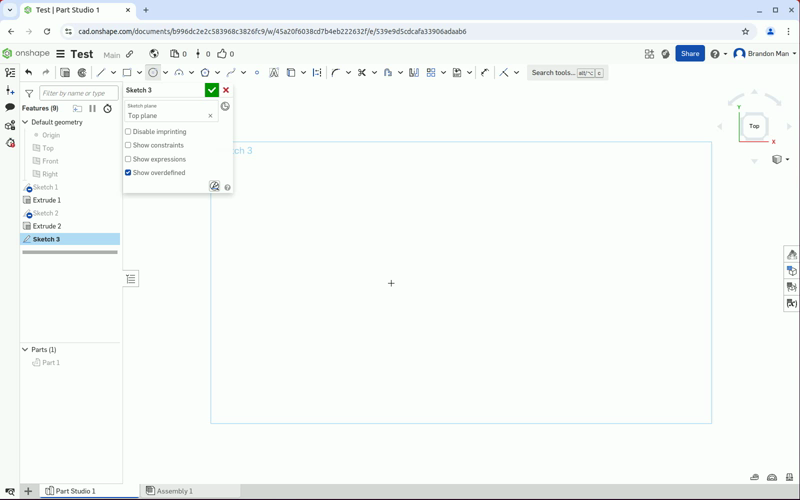
click(391, 282)
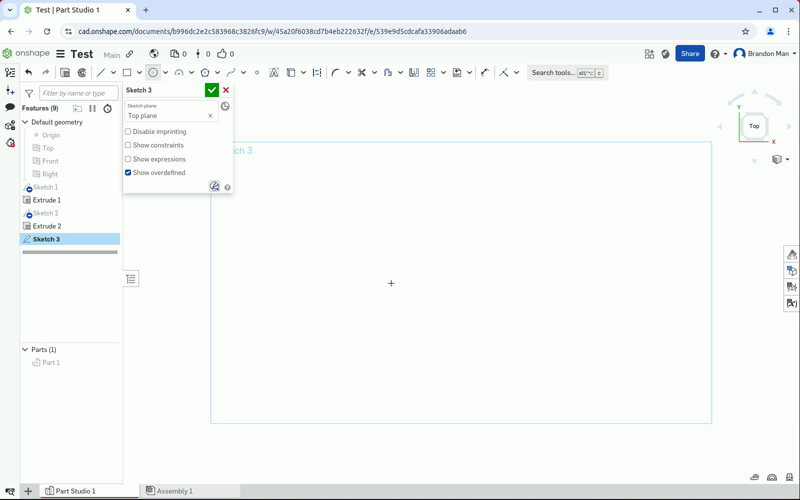
key_up(shift)
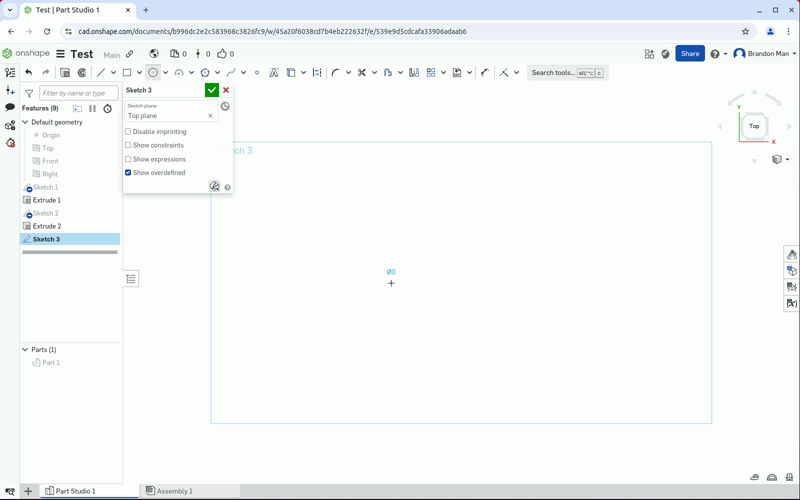
mouse_move(408, 282)
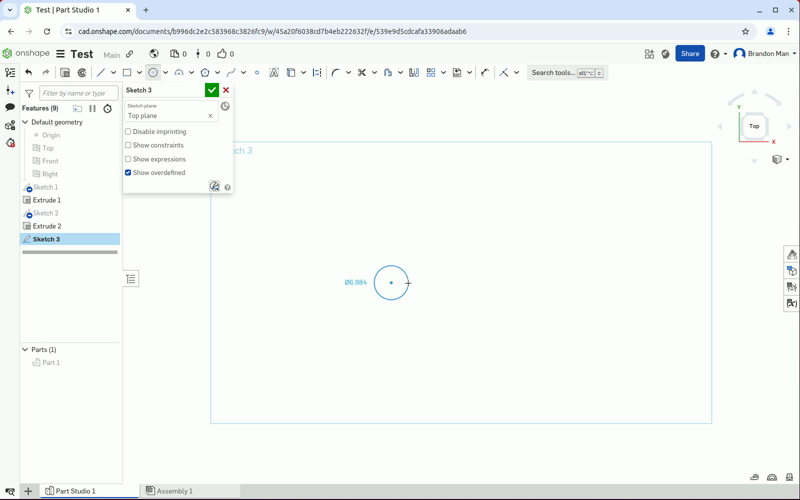
click(408, 282)
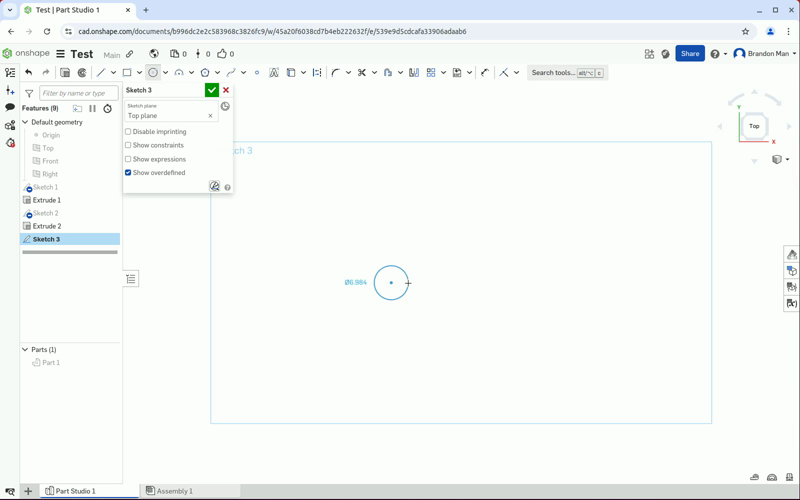
key(esc)
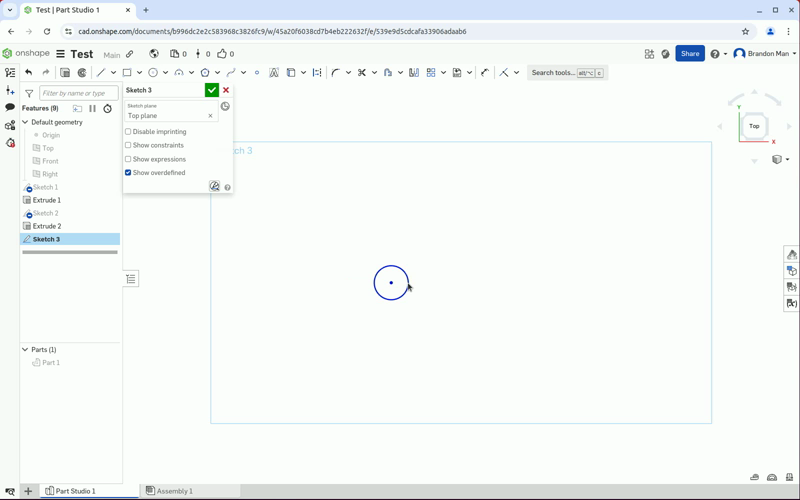
mouse_move(375, 284)
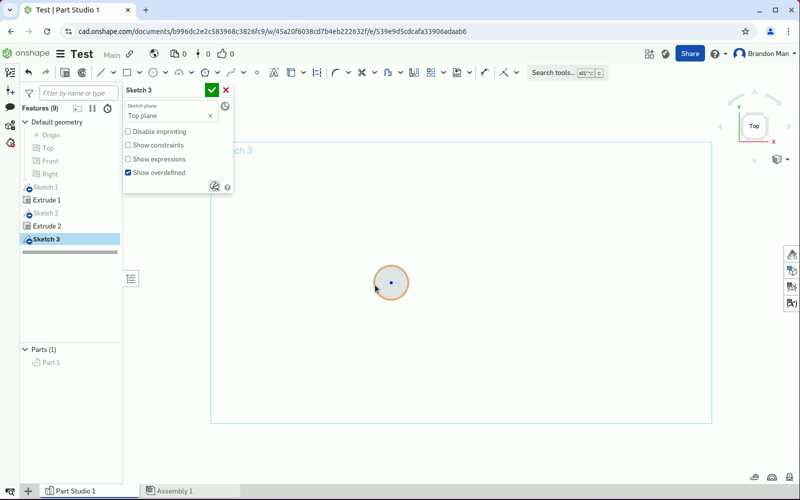
scroll(6)
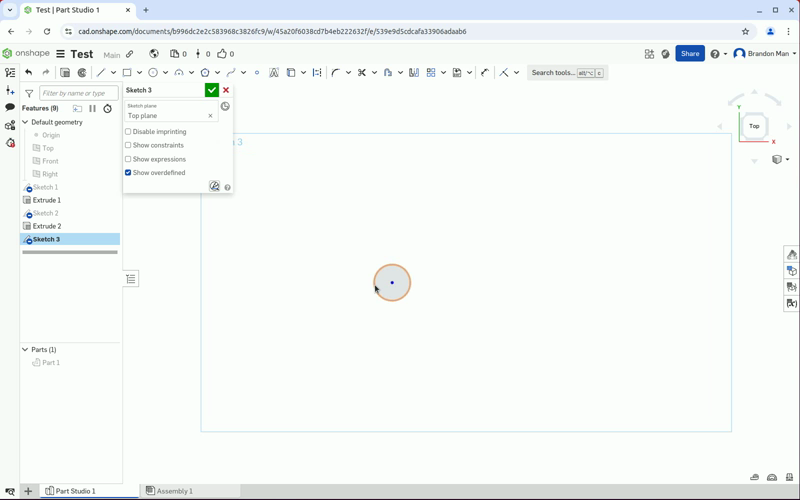
scroll(6)
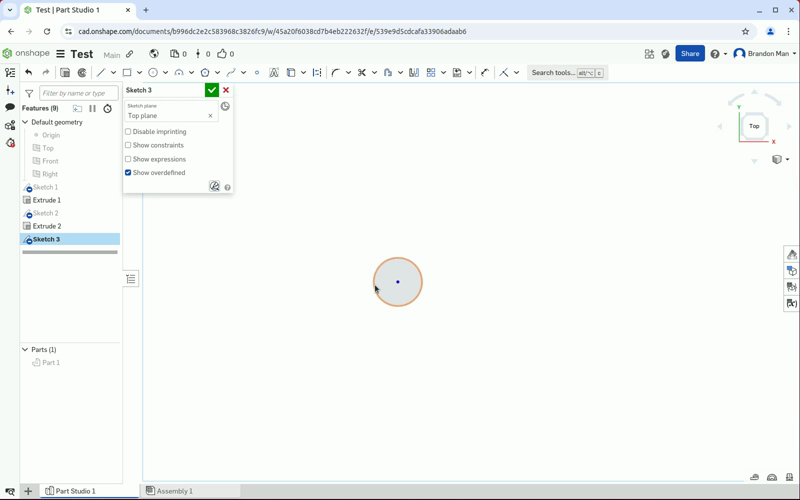
scroll(6)
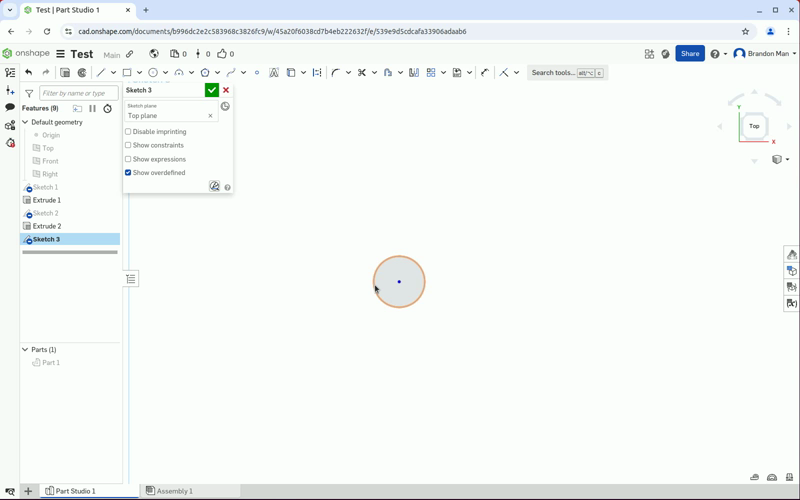
scroll(6)
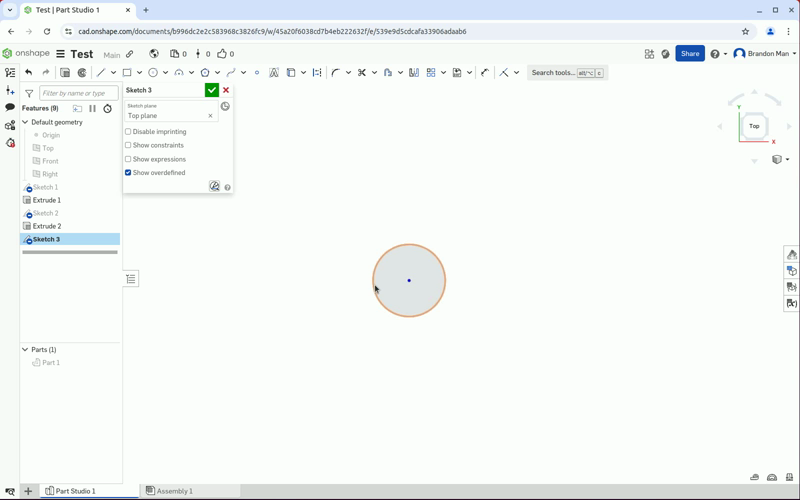
scroll(6)
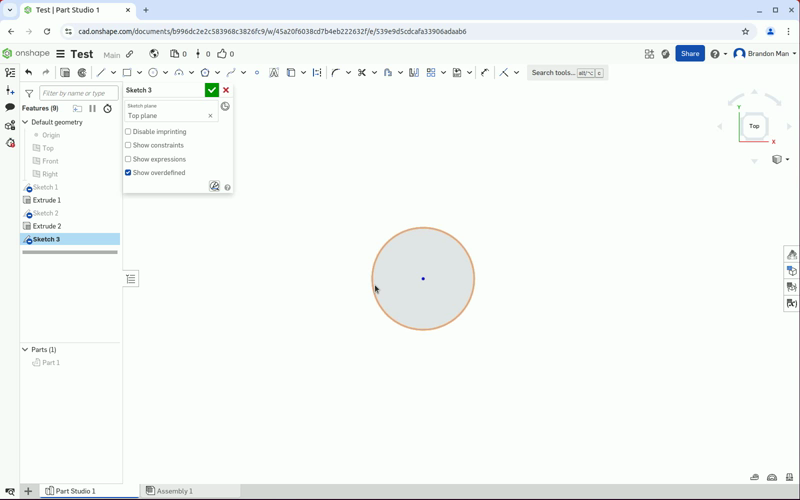
scroll(6)
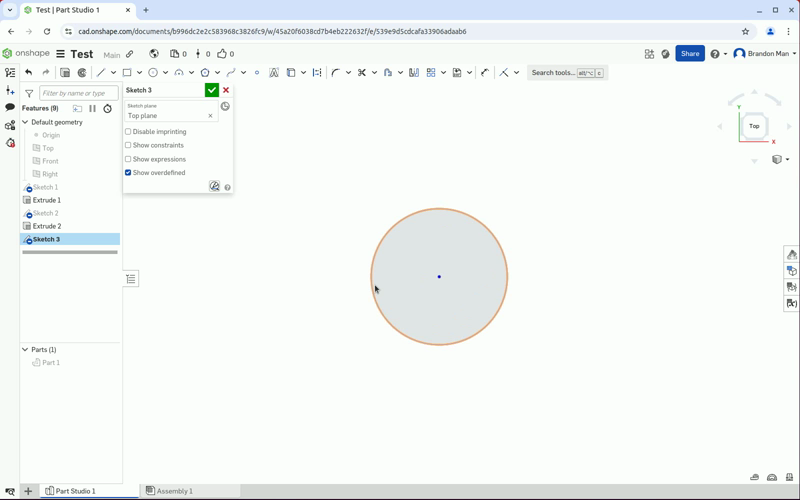
scroll(6)
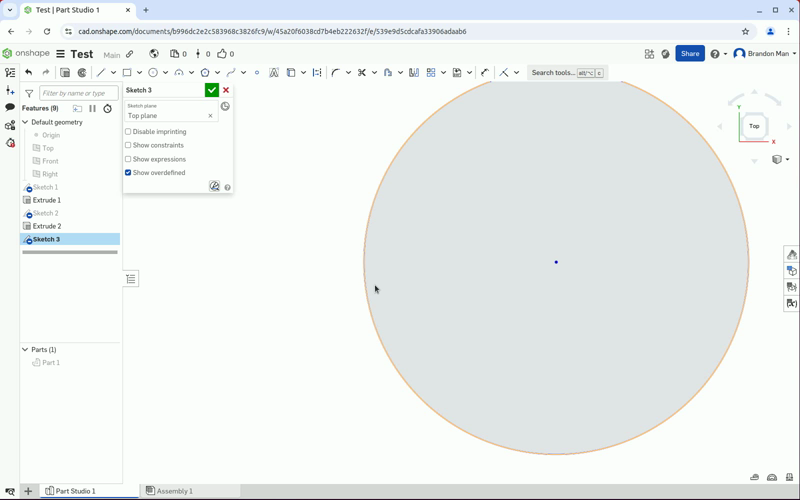
click(375, 284)
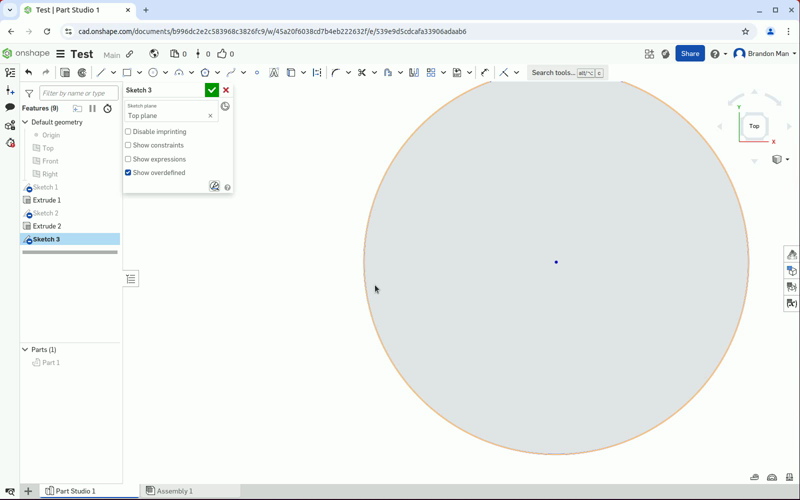
scroll(-6)
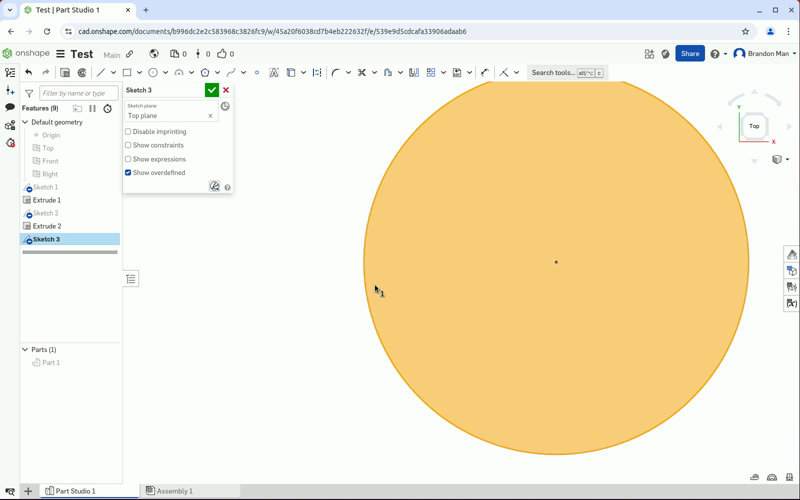
scroll(-6)
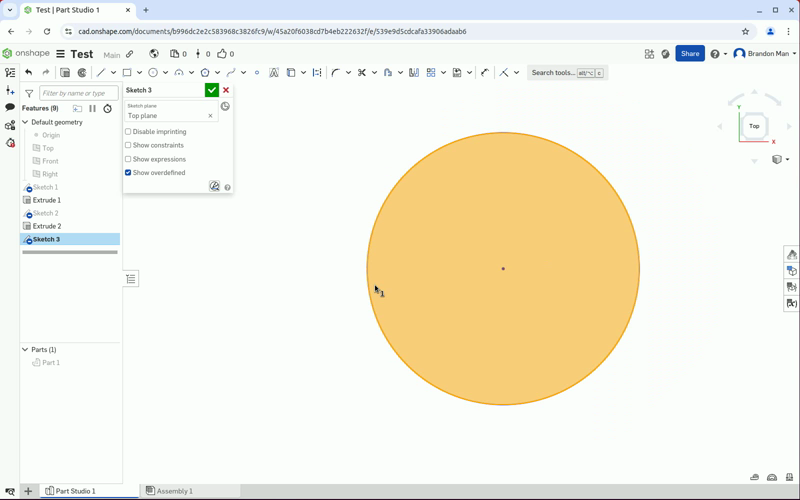
scroll(-6)
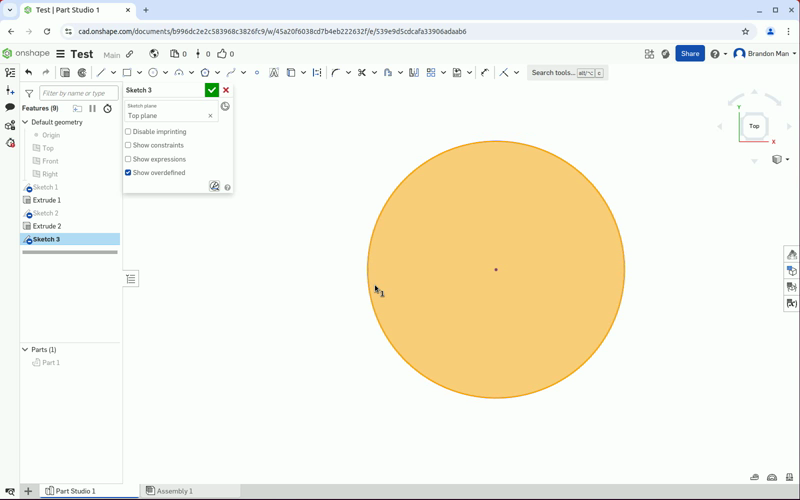
scroll(-6)
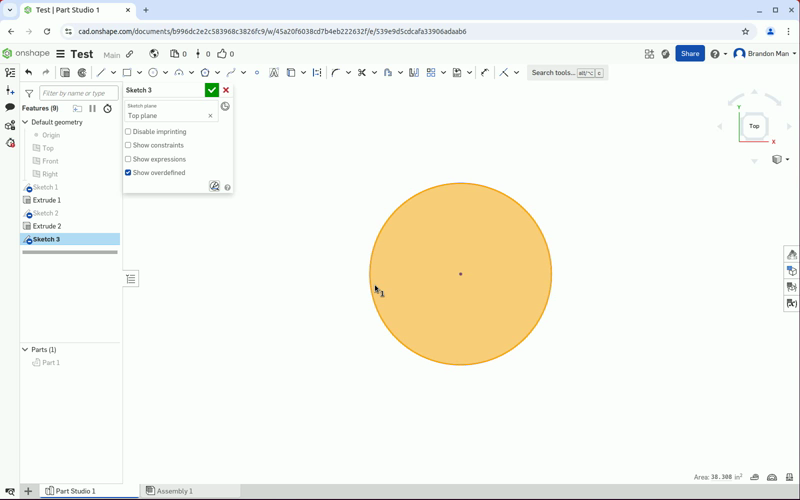
scroll(-6)
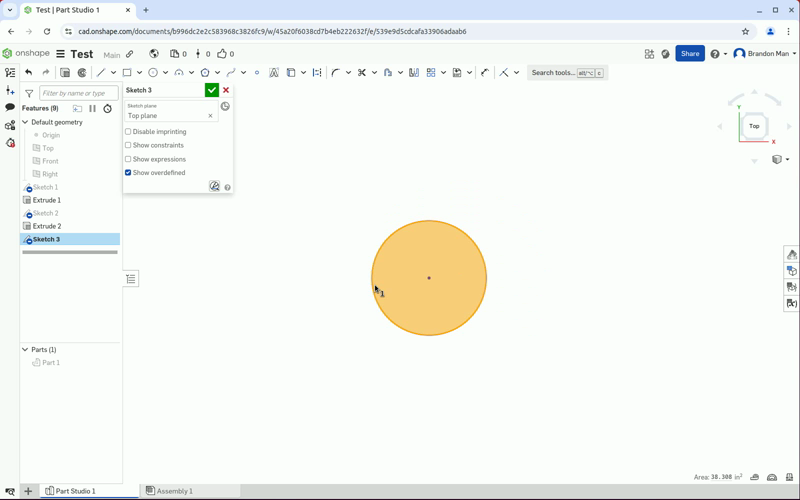
scroll(-6)
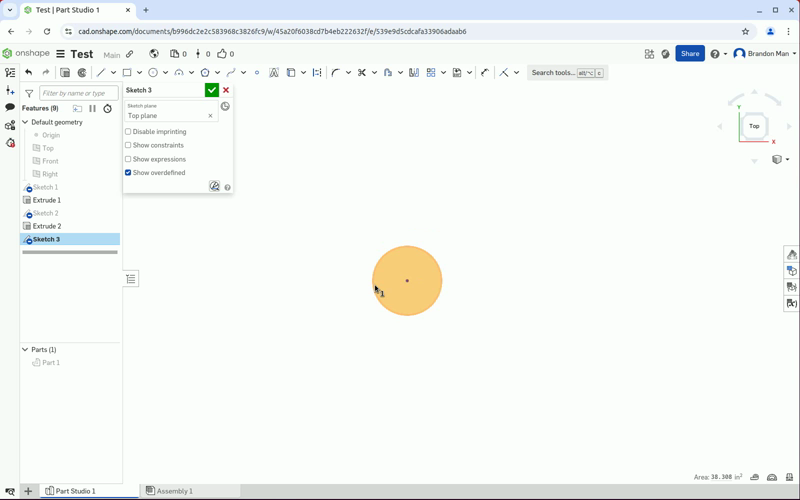
scroll(-6)
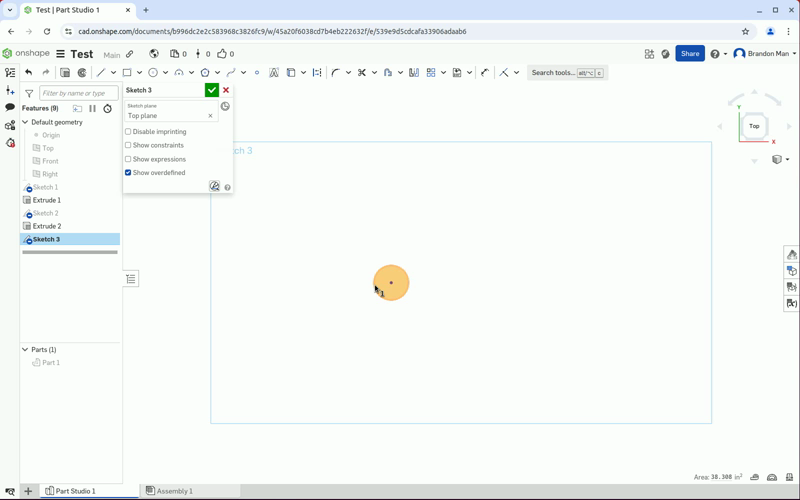
mouse_move(73, 352)
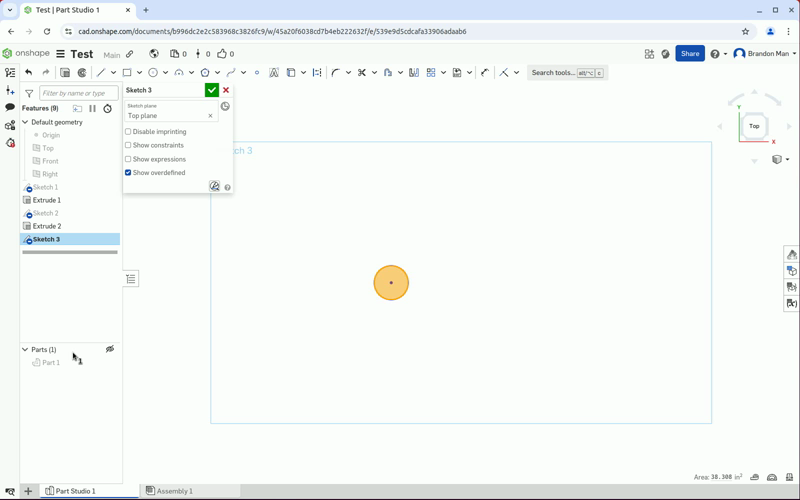
key(shift+y)
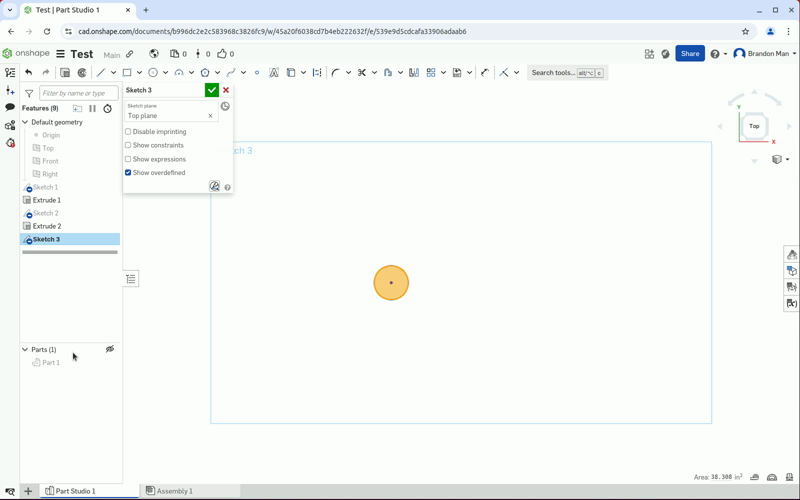
key(shift+e)
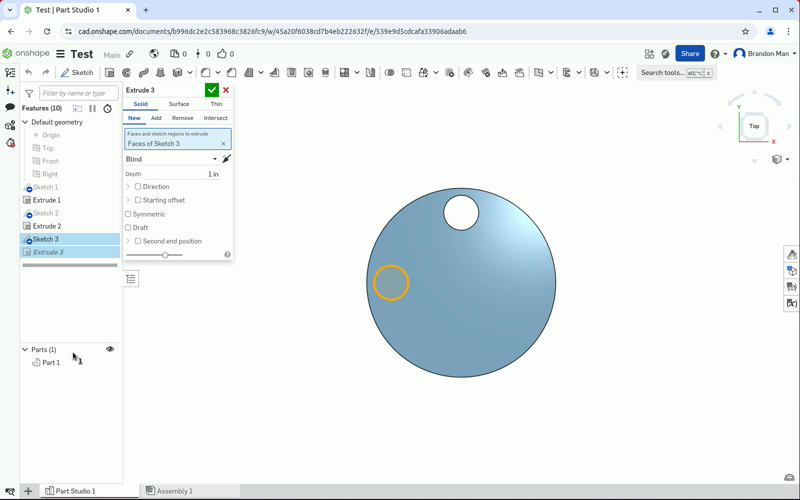
mouse_move(143, 106)
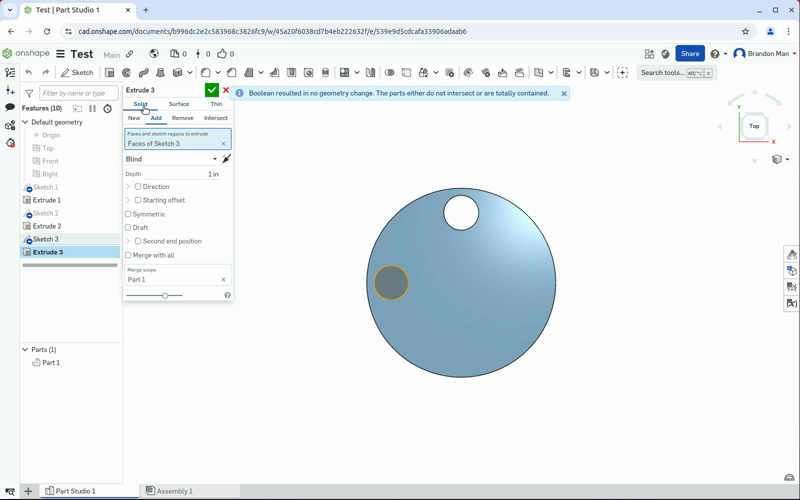
click(143, 106)
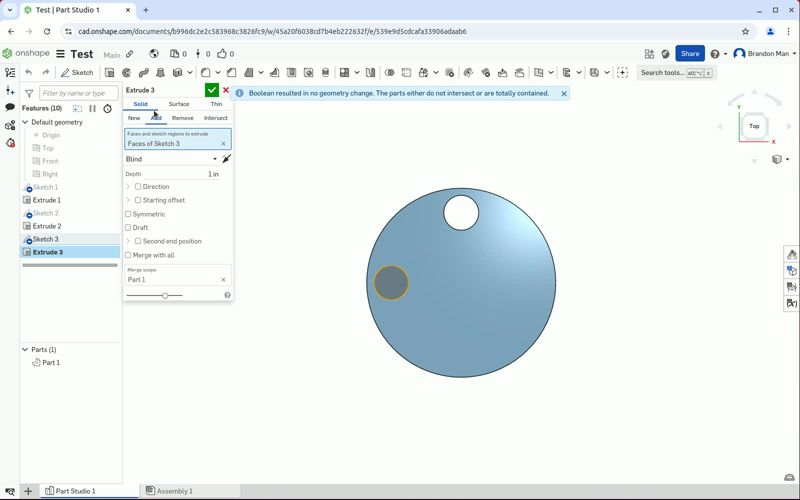
mouse_move(186, 120)
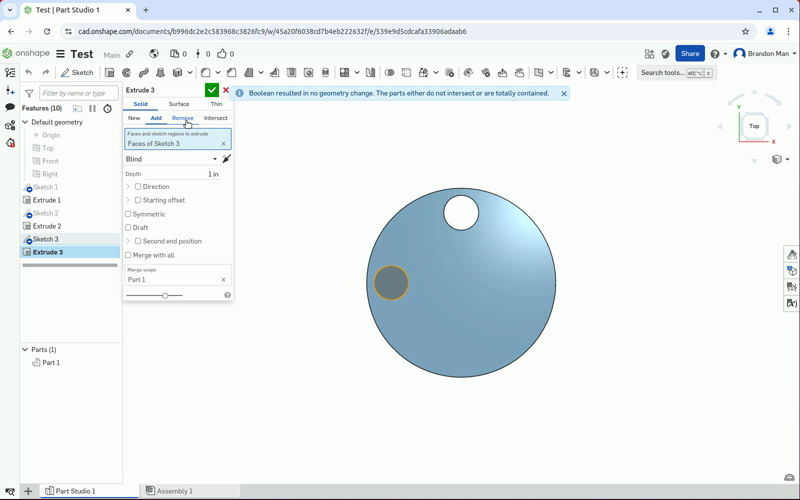
click(186, 120)
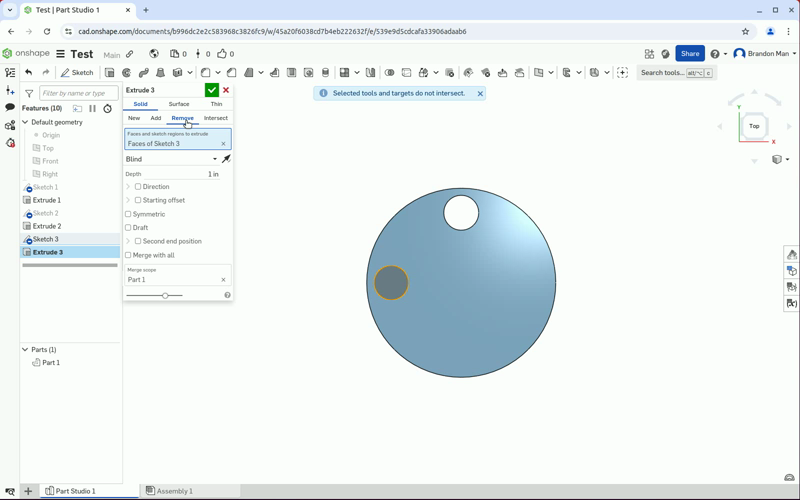
key(tab, 4)
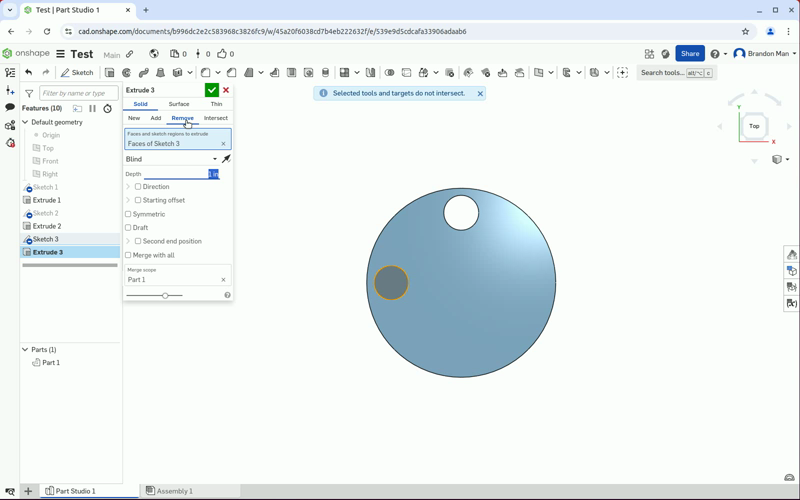
text(-23.108)
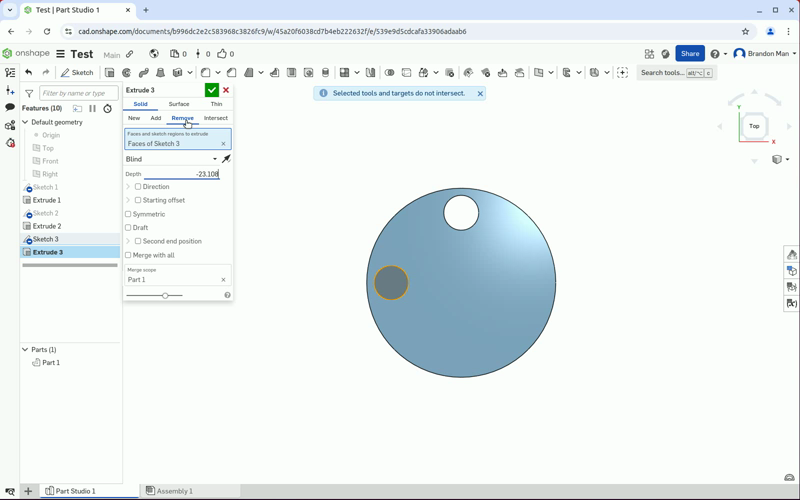
key(tab, 3)
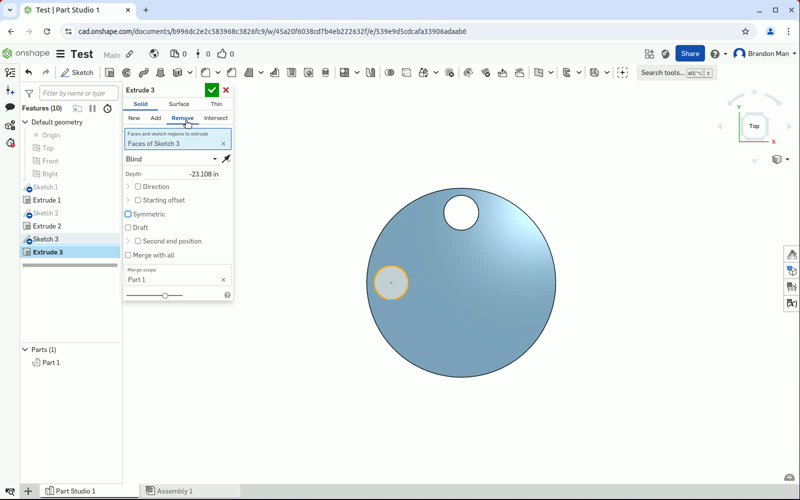
key(space)
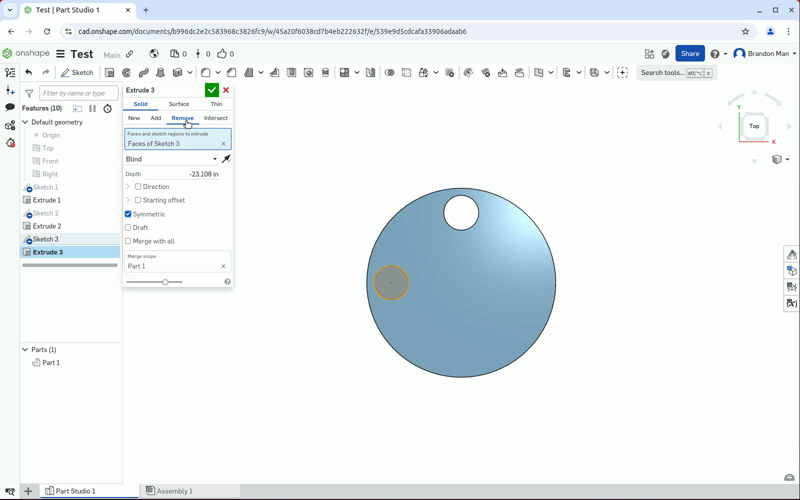
key(tab, 2)
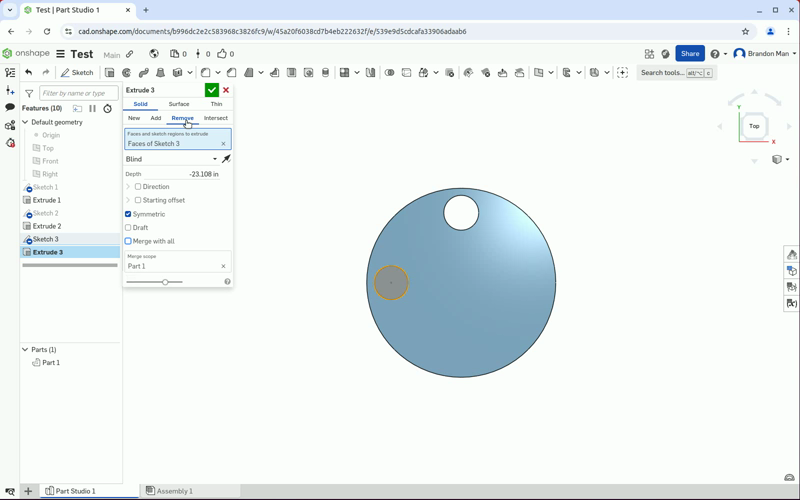
key(space)
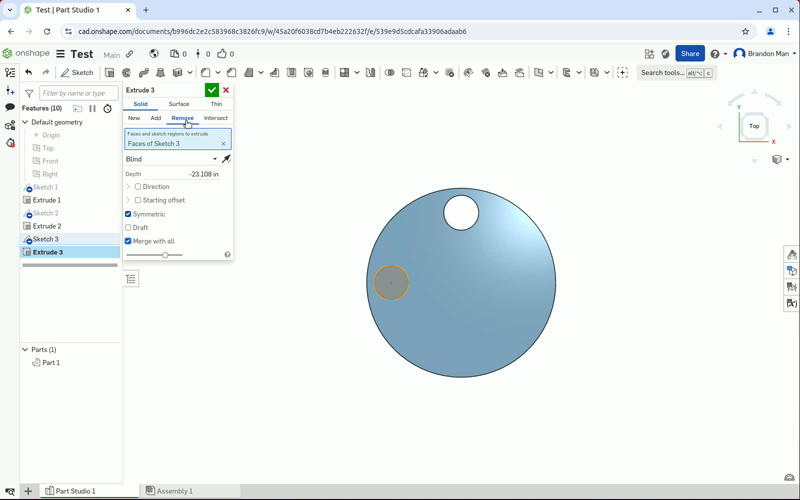
key(enter)
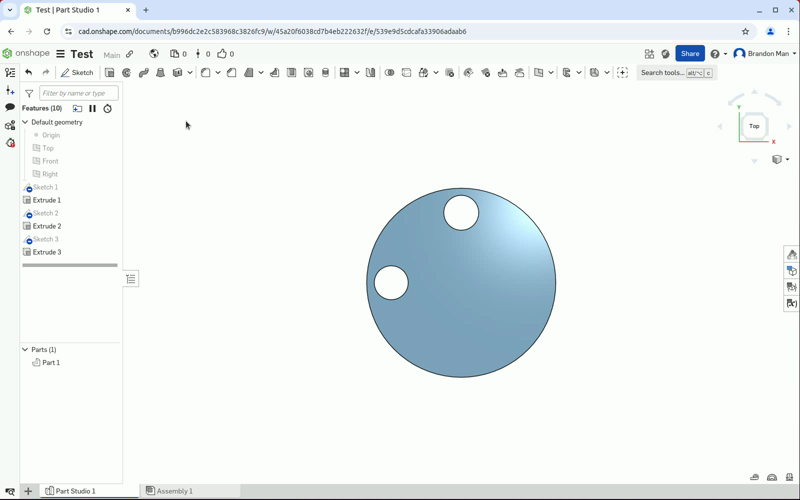
key(shift+h)
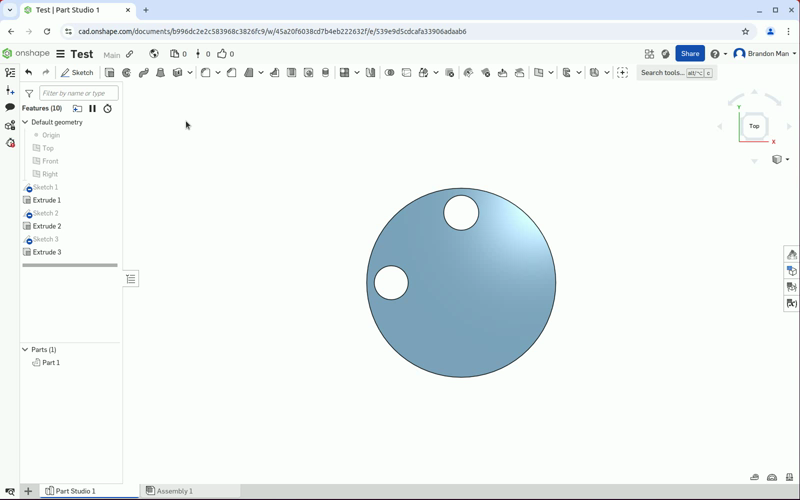
key(shift+h)
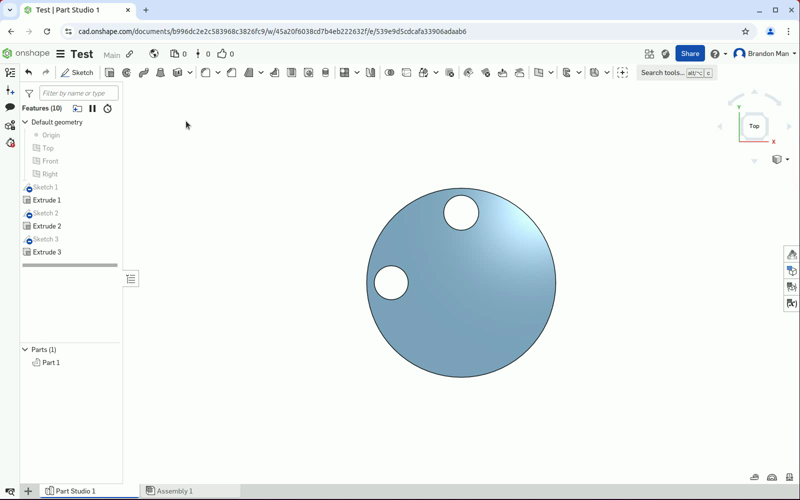
mouse_move(73, 189)
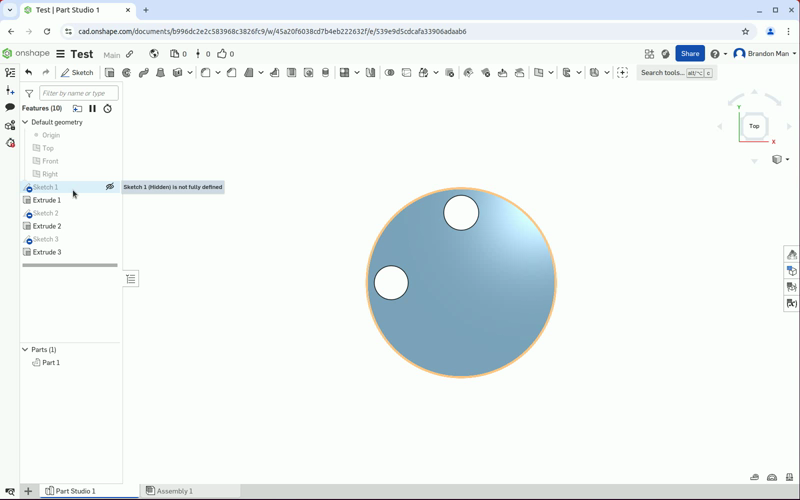
click(73, 189)
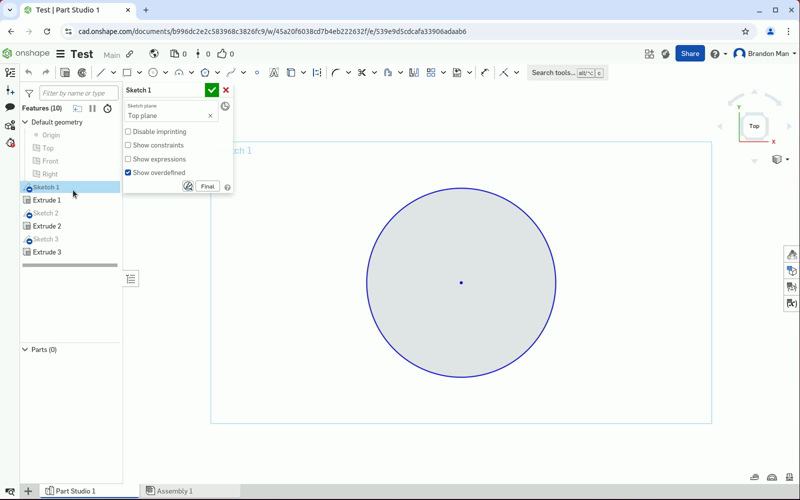
mouse_move(229, 92)
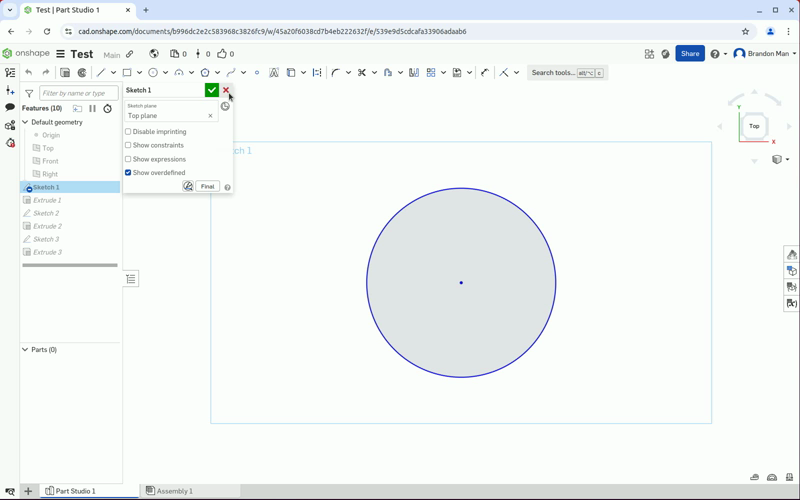
click(229, 92)
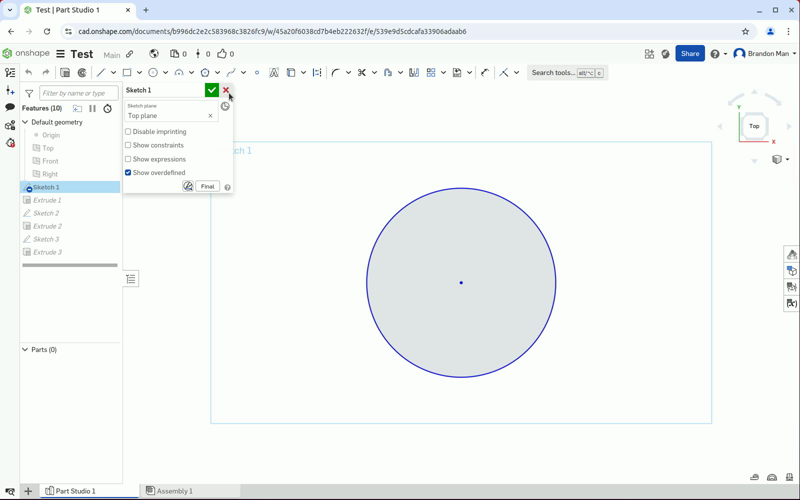
key(shift+s)
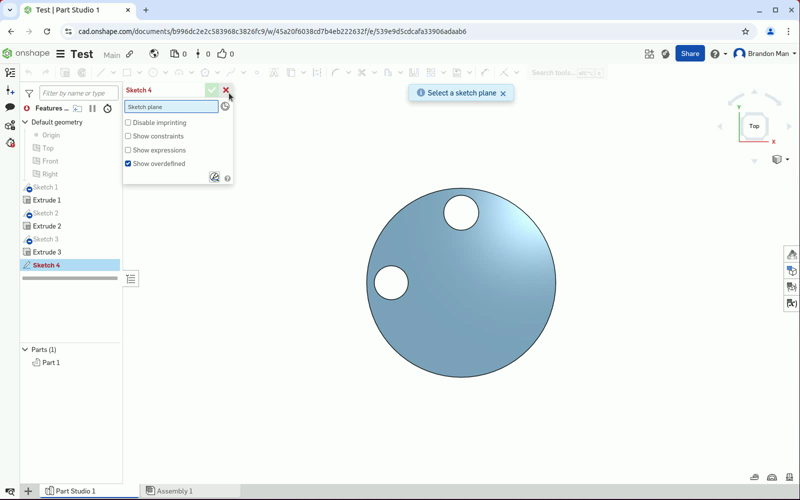
mouse_move(73, 150)
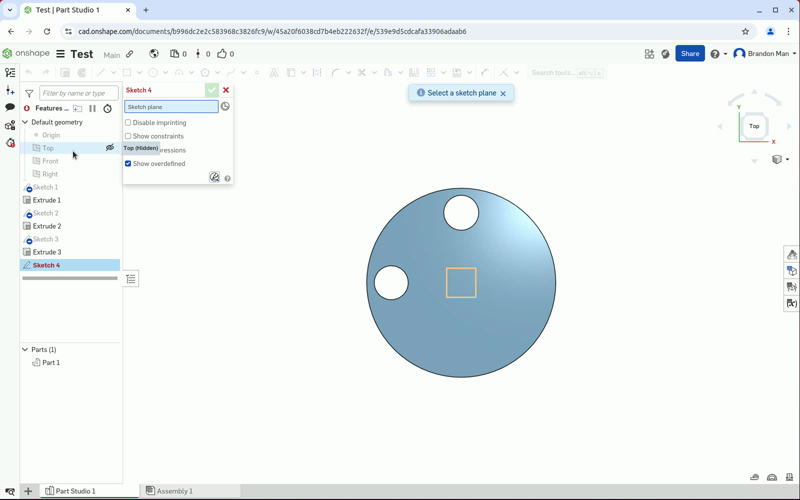
click(73, 150)
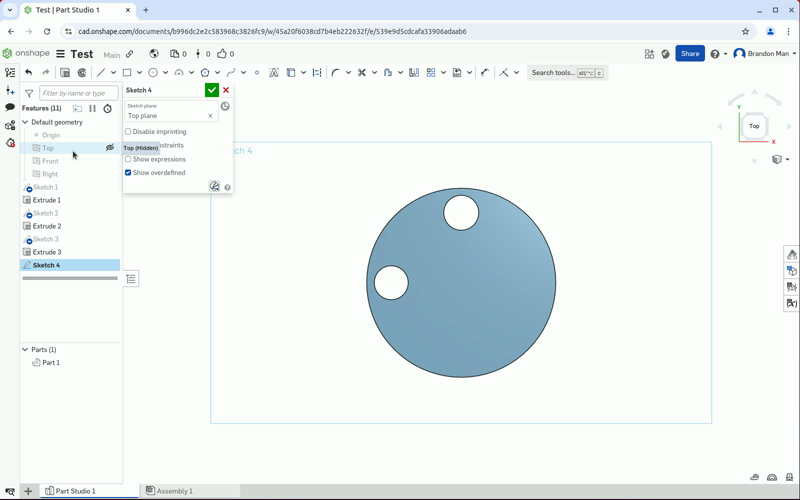
mouse_move(73, 352)
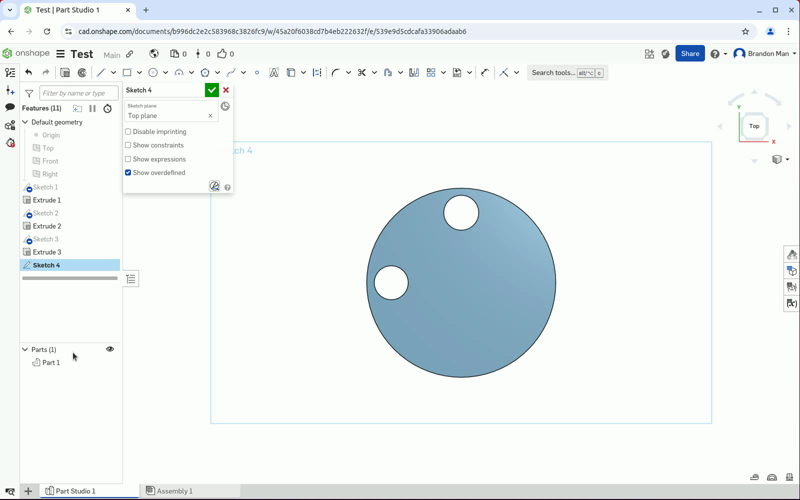
key(y)
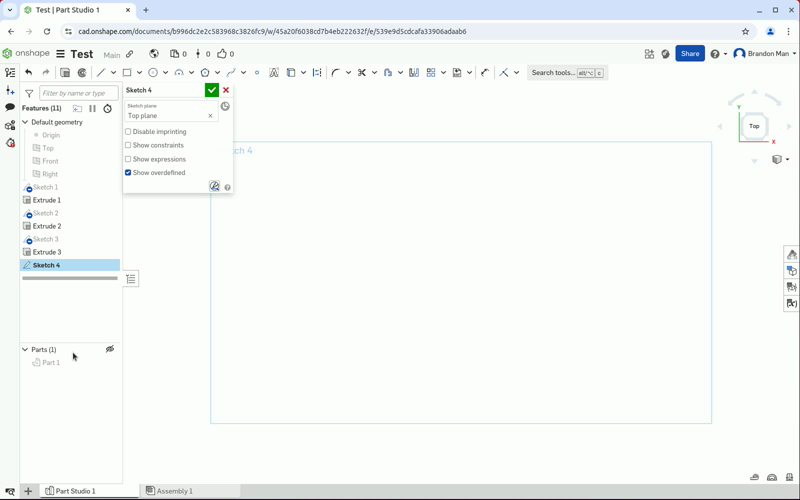
key(c)
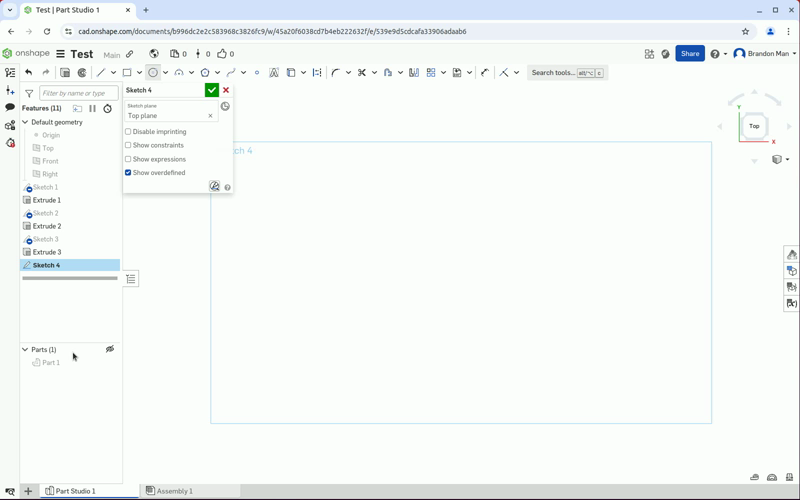
key_down(shift)
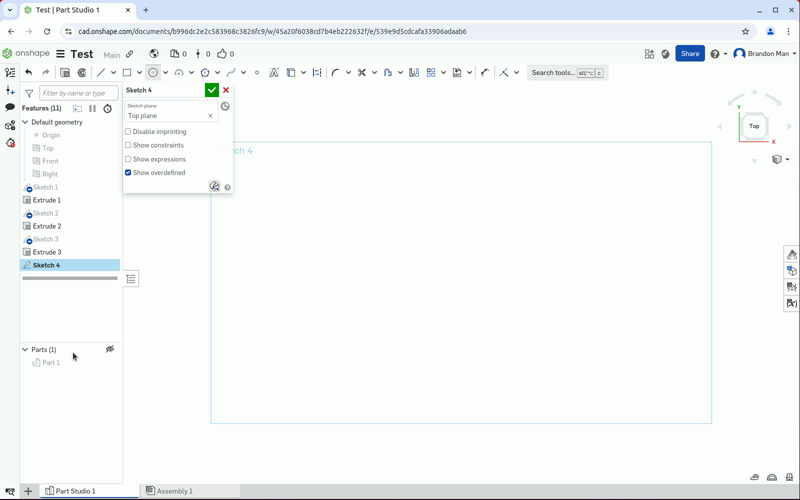
mouse_move(461, 353)
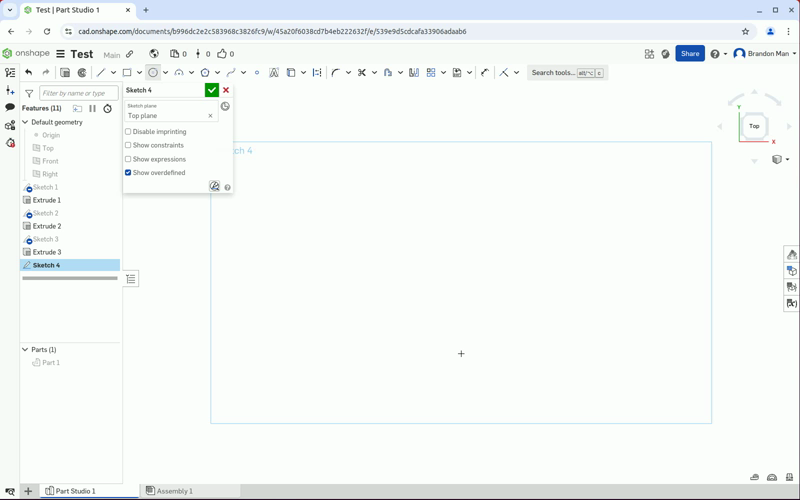
click(461, 353)
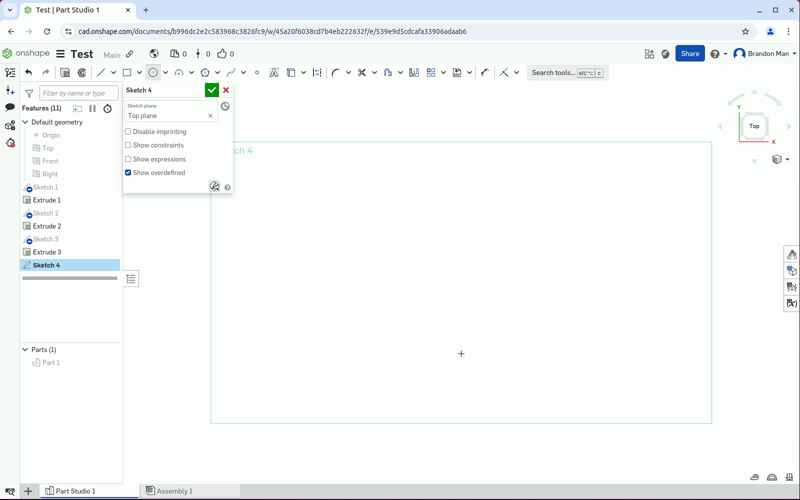
key_up(shift)
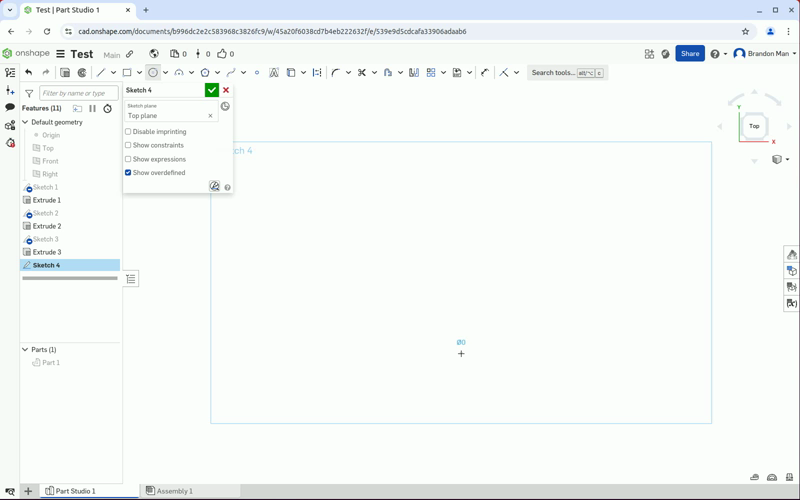
mouse_move(478, 353)
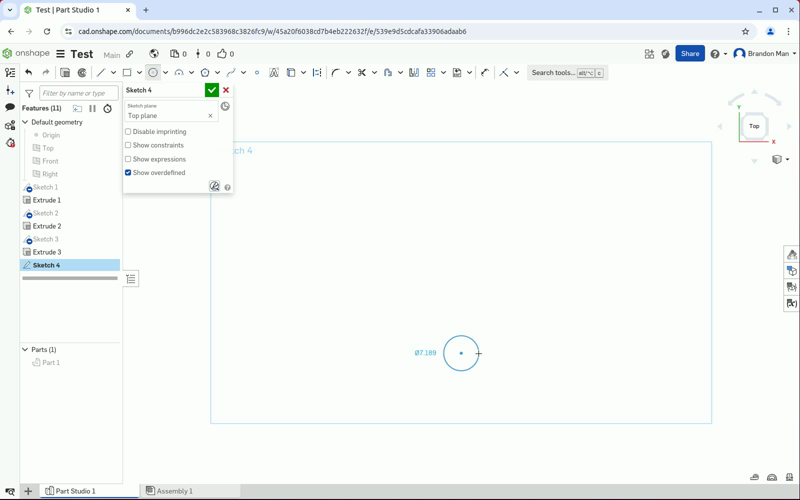
click(478, 353)
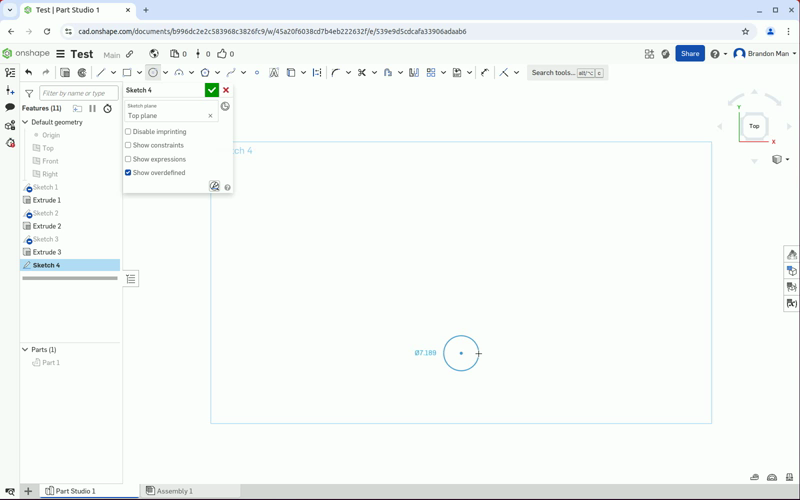
key(esc)
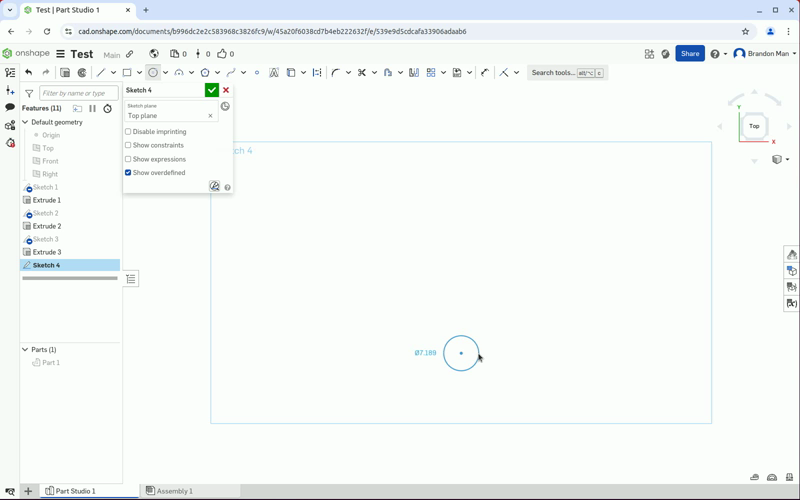
mouse_move(447, 357)
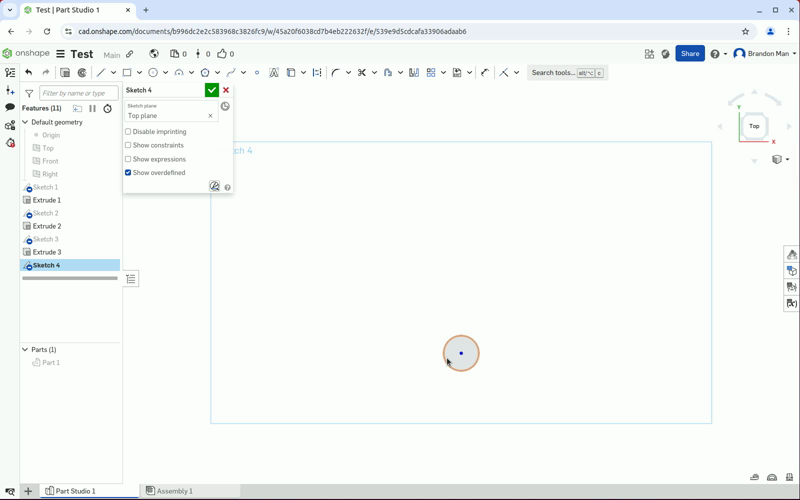
scroll(6)
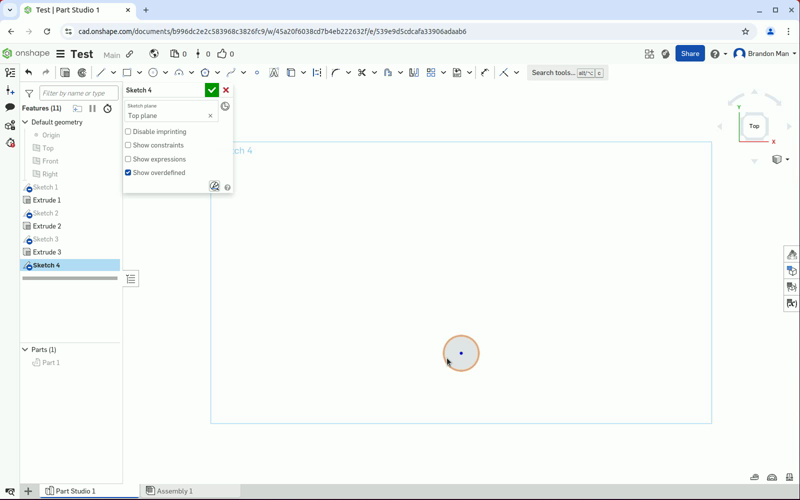
scroll(6)
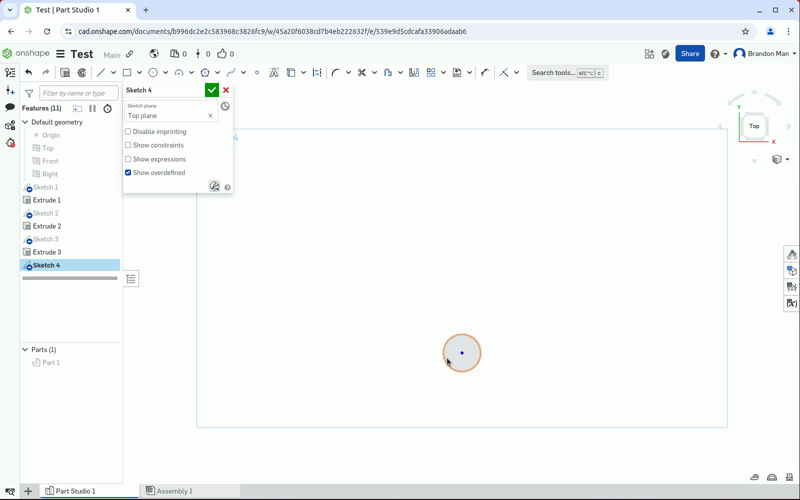
scroll(6)
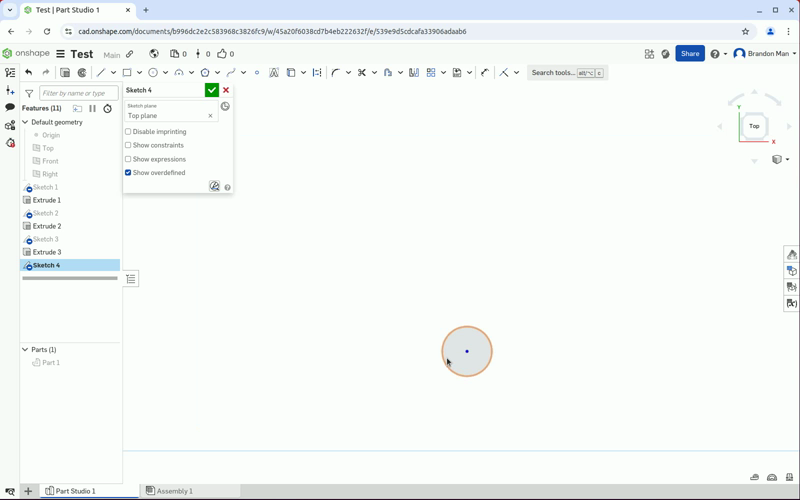
scroll(6)
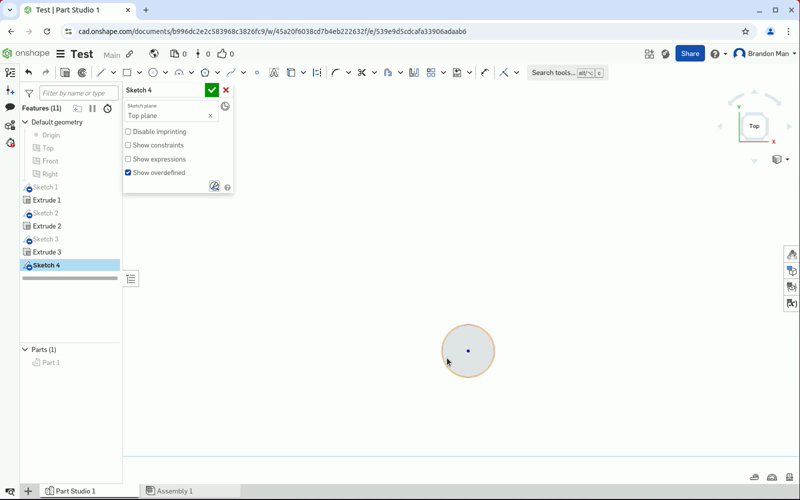
scroll(6)
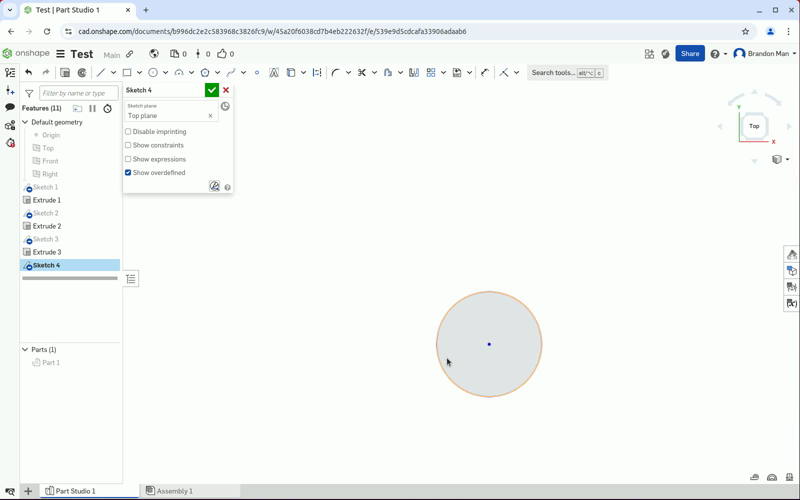
scroll(6)
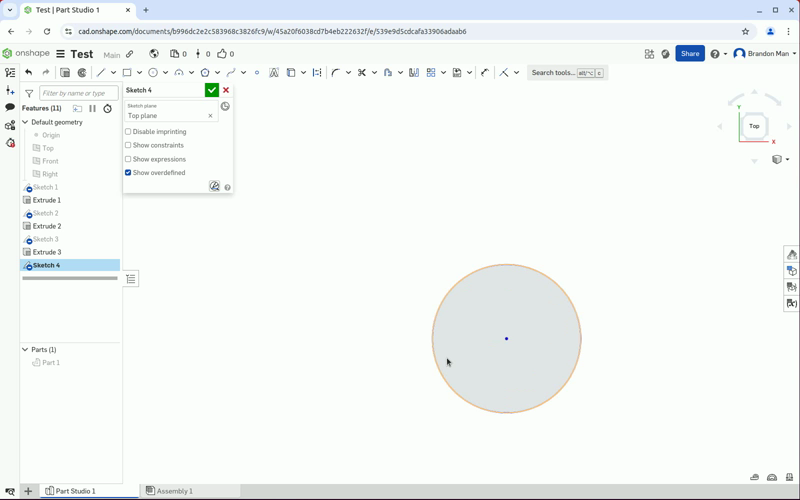
scroll(6)
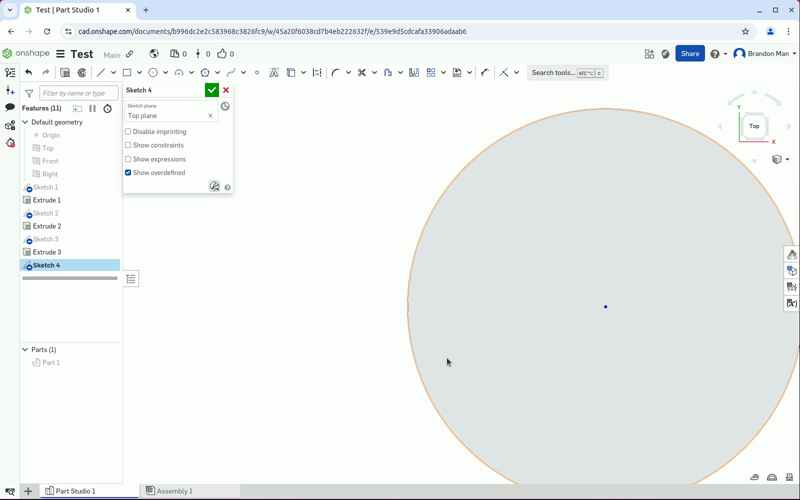
click(447, 357)
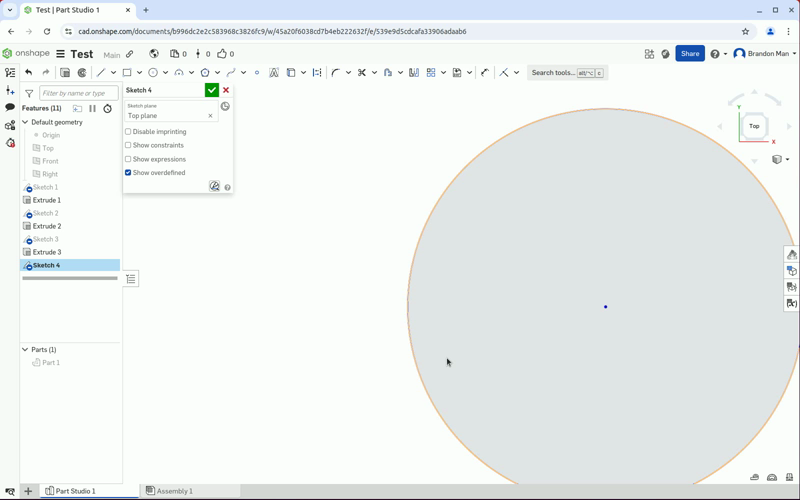
scroll(-6)
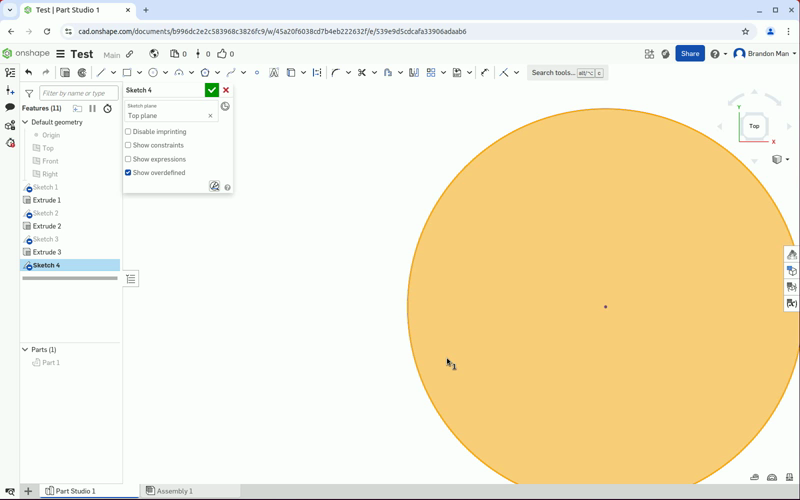
scroll(-6)
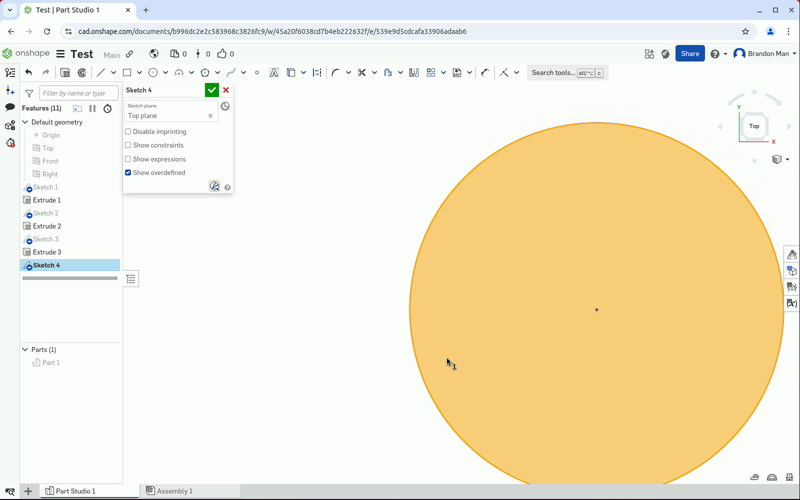
scroll(-6)
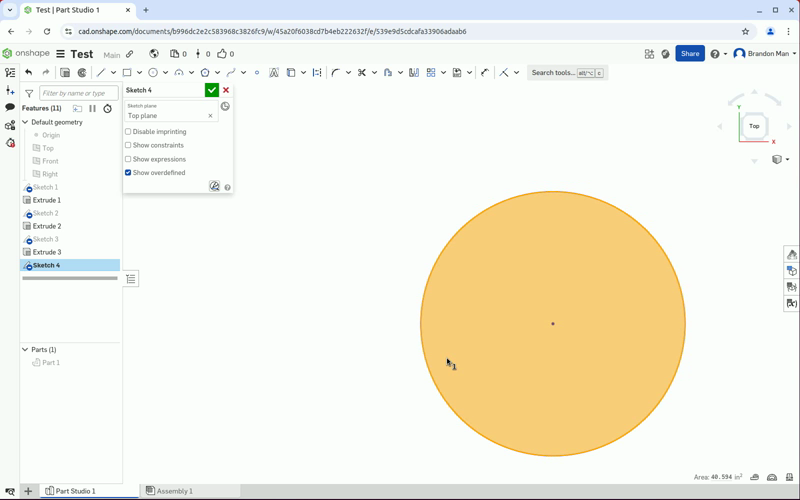
scroll(-6)
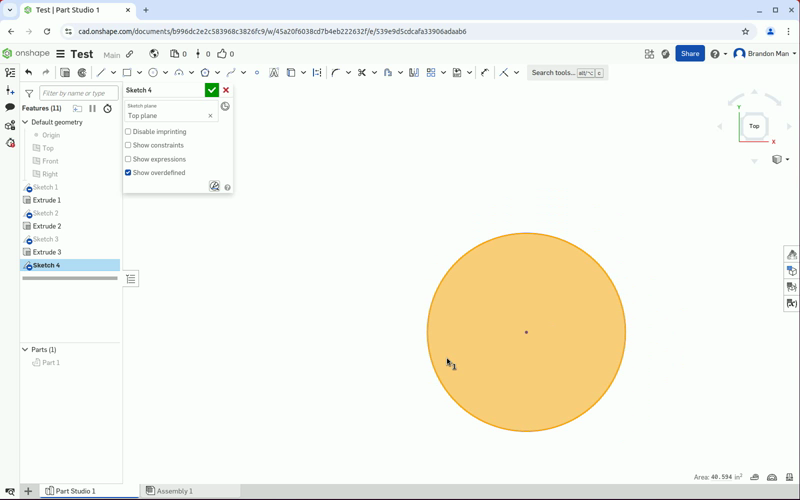
scroll(-6)
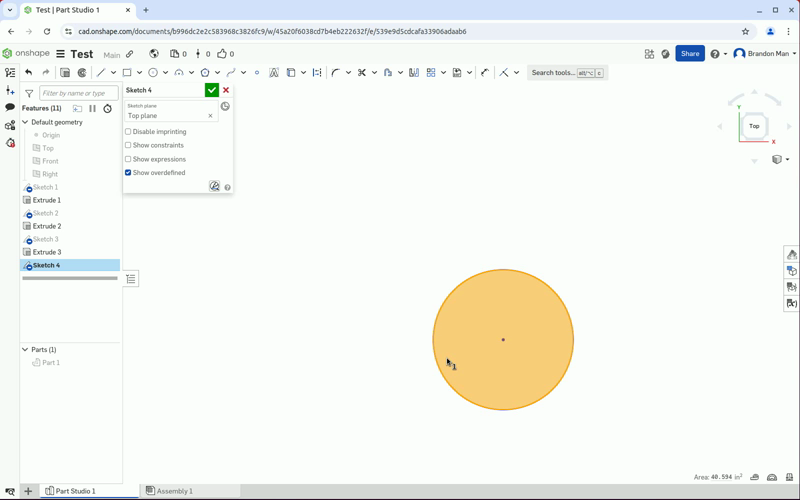
scroll(-6)
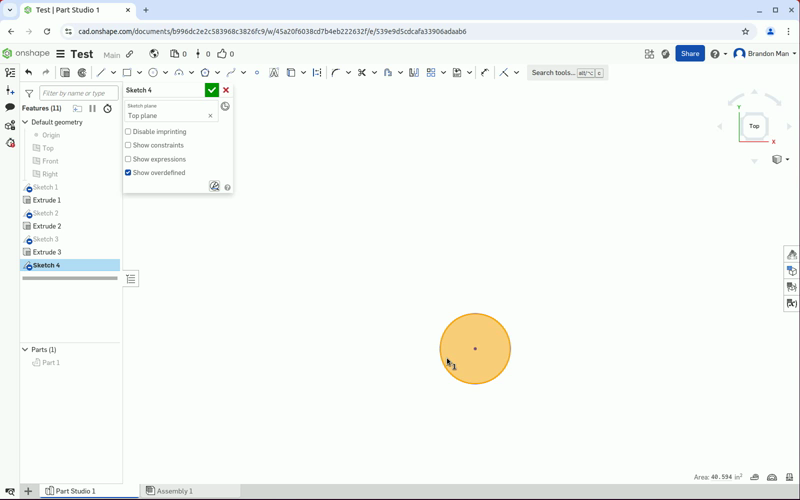
scroll(-6)
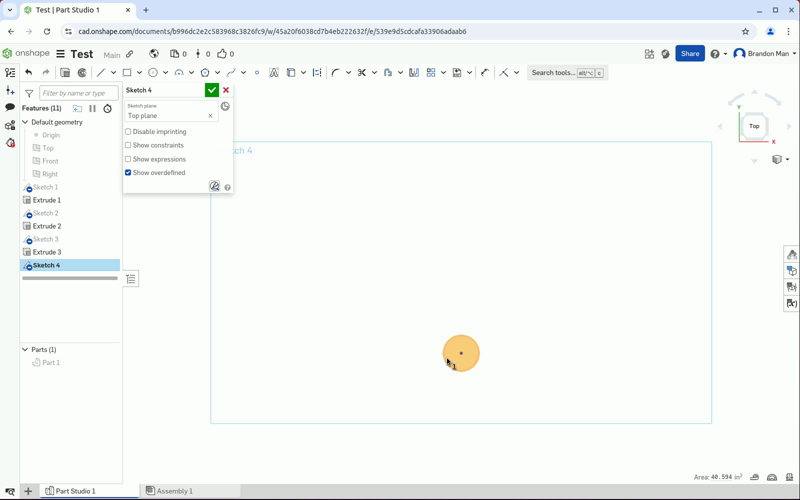
mouse_move(73, 352)
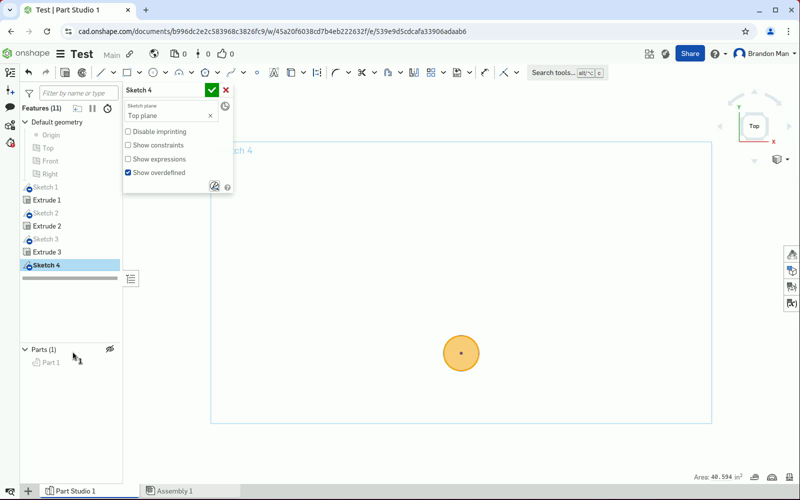
key(shift+y)
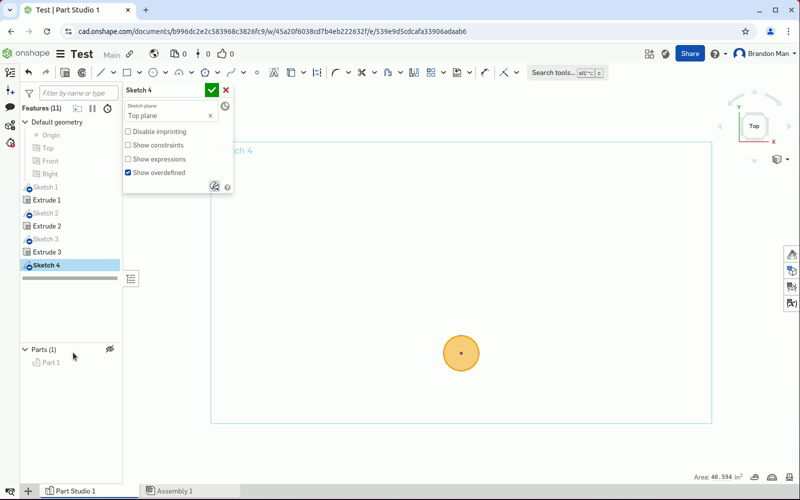
key(shift+e)
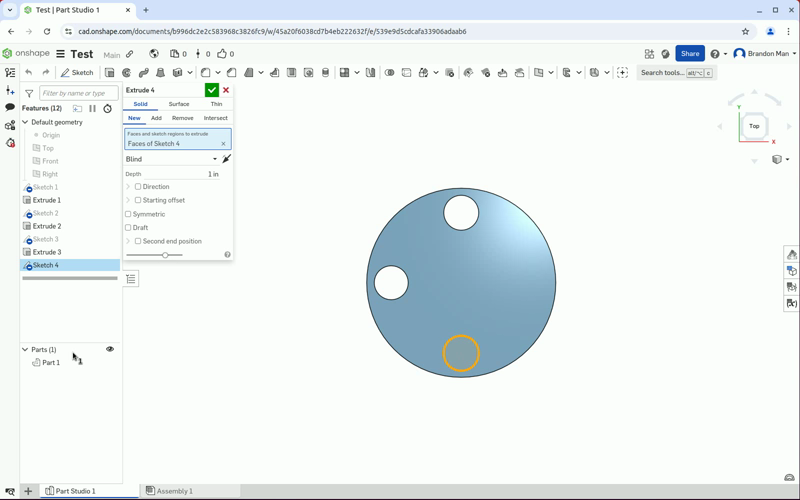
mouse_move(143, 106)
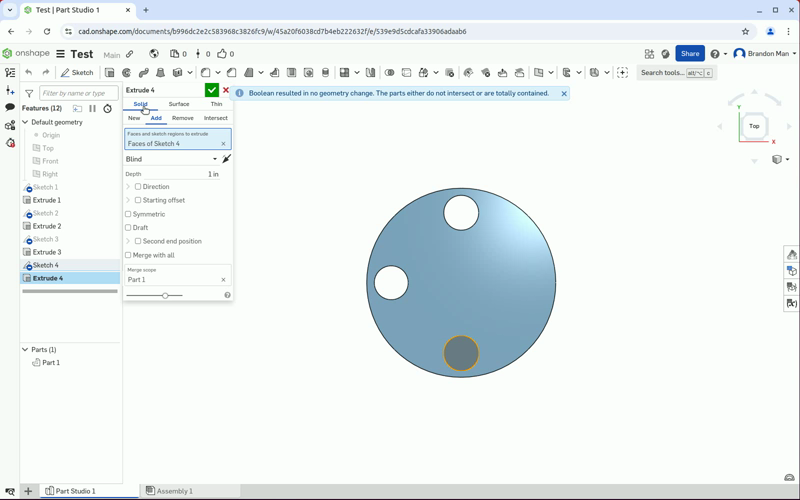
click(143, 106)
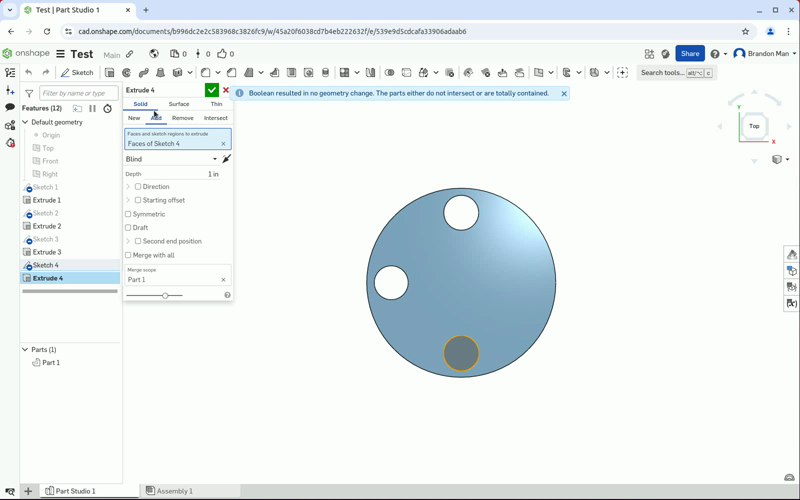
mouse_move(186, 120)
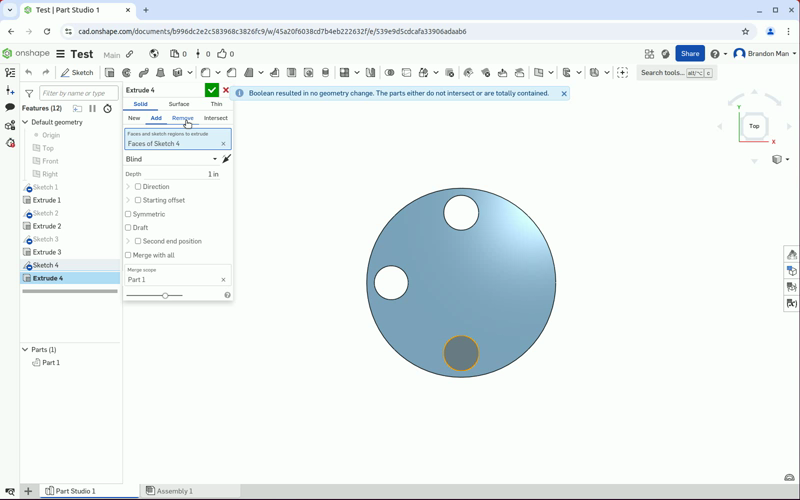
click(186, 120)
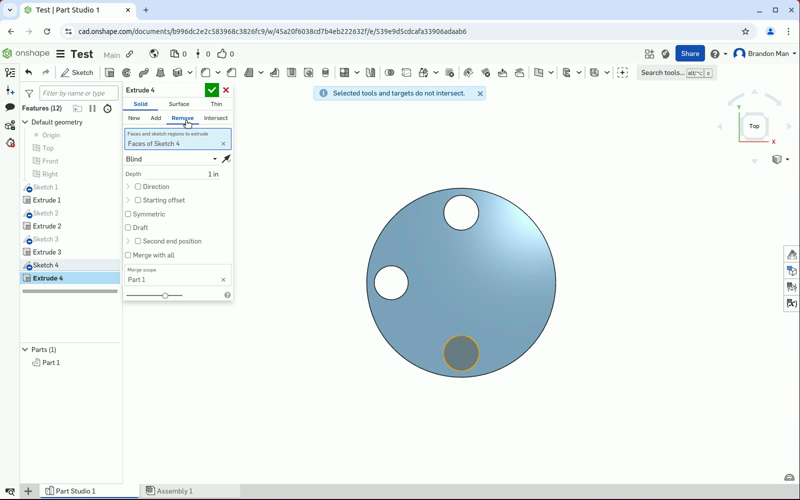
key(tab, 4)
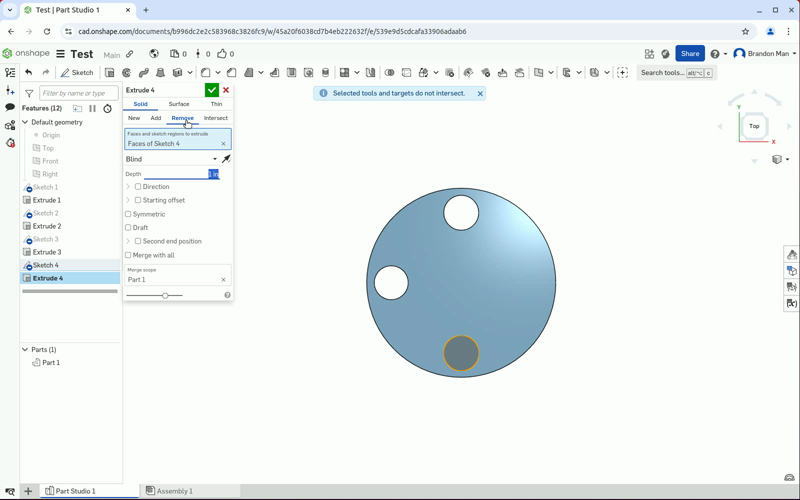
text(-23.108)
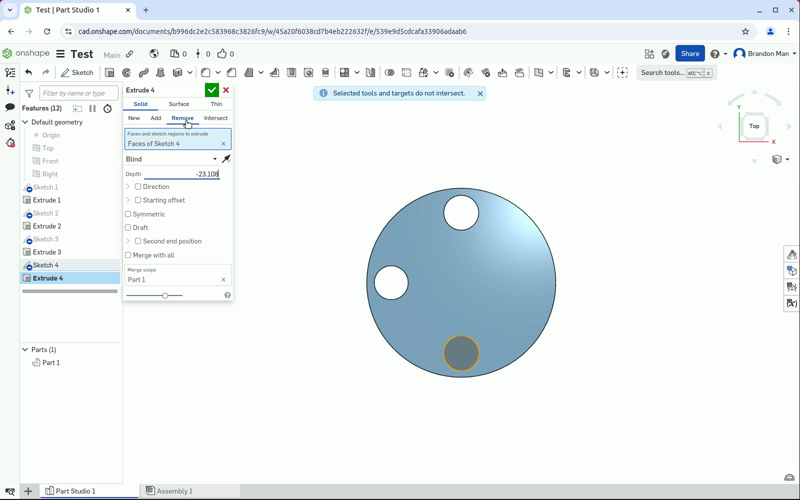
key(tab, 3)
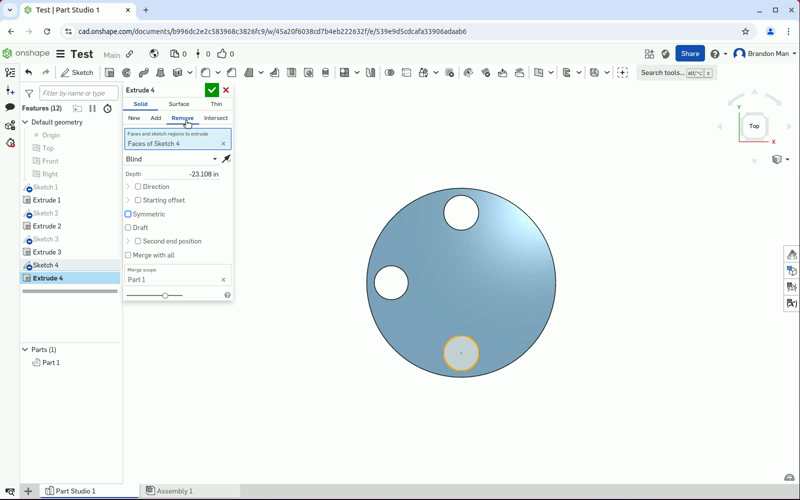
key(space)
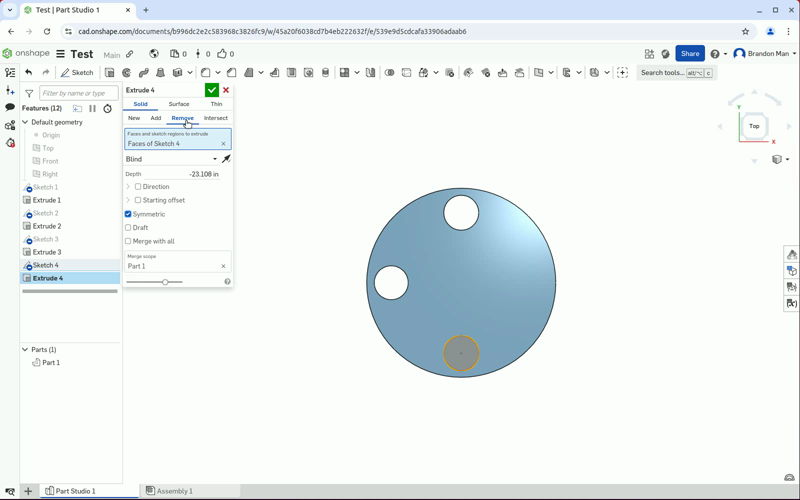
key(tab, 2)
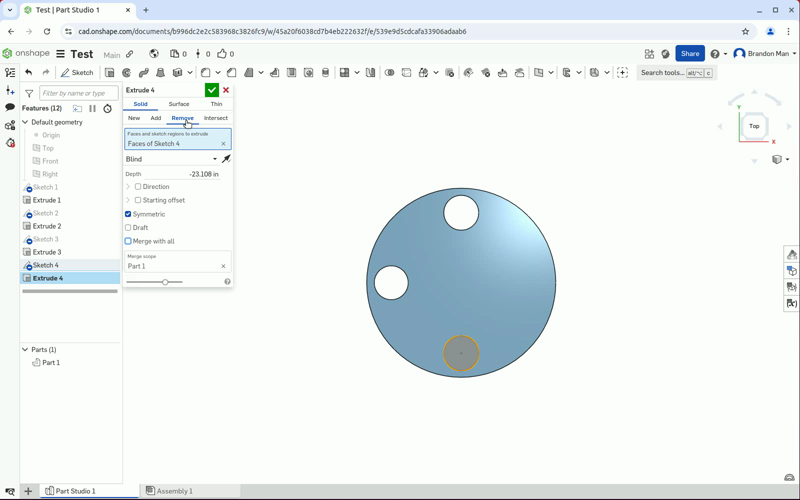
key(space)
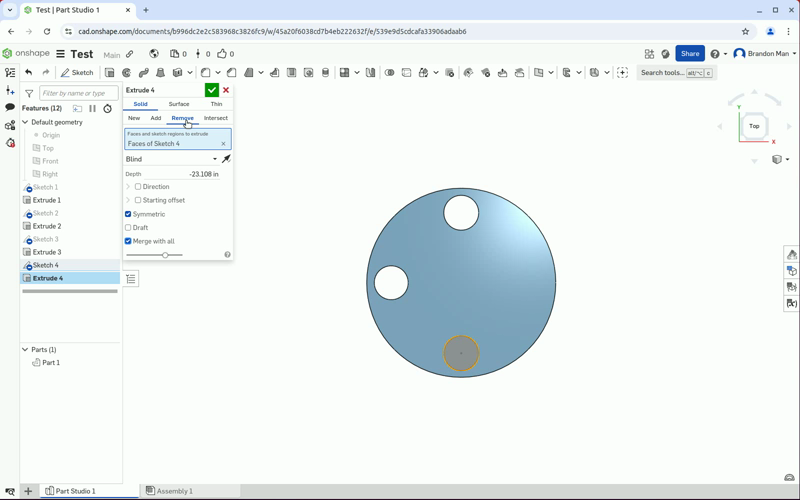
key(enter)
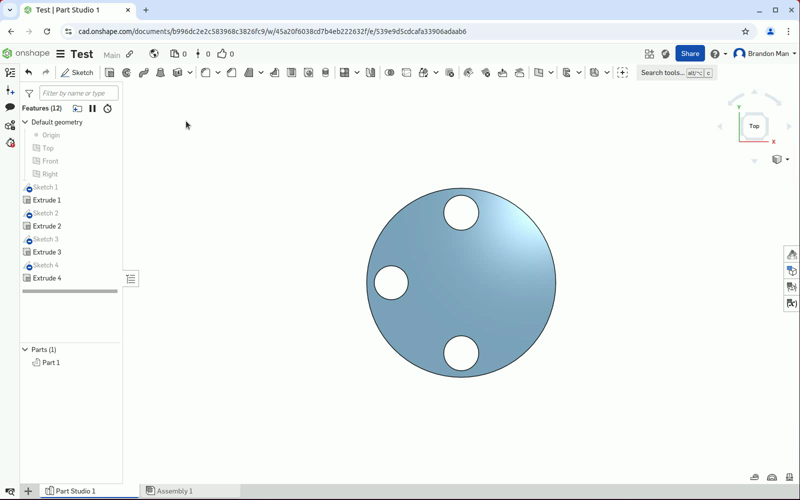
key(shift+h)
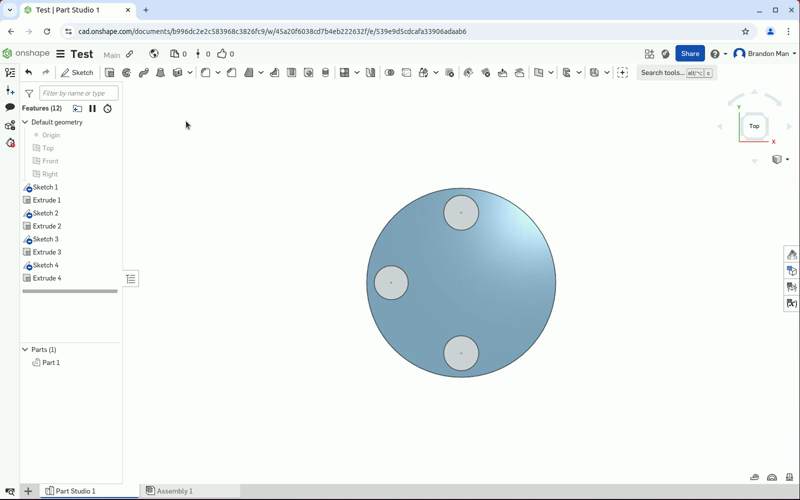
key(shift+h)
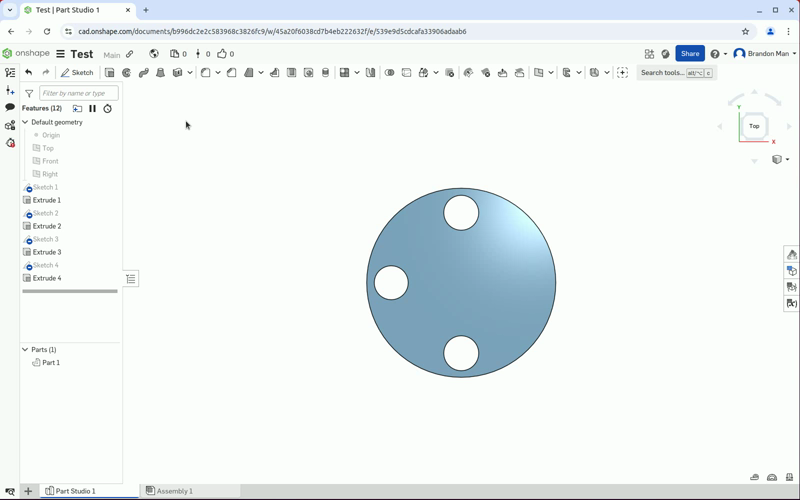
mouse_move(73, 189)
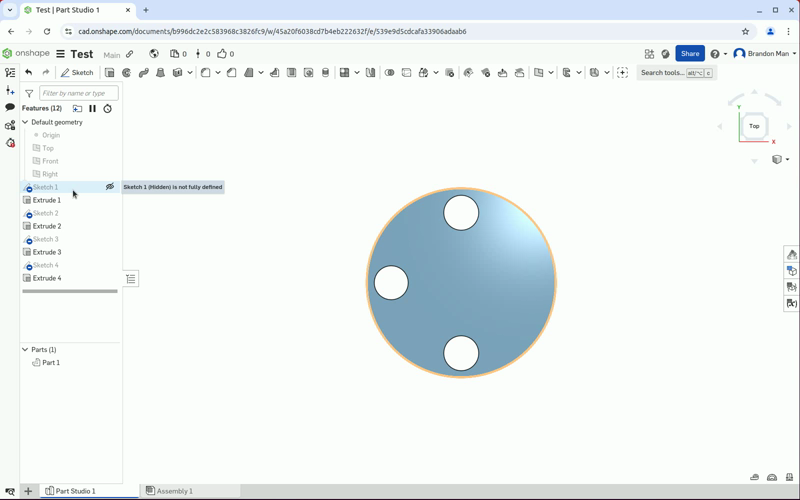
click(73, 189)
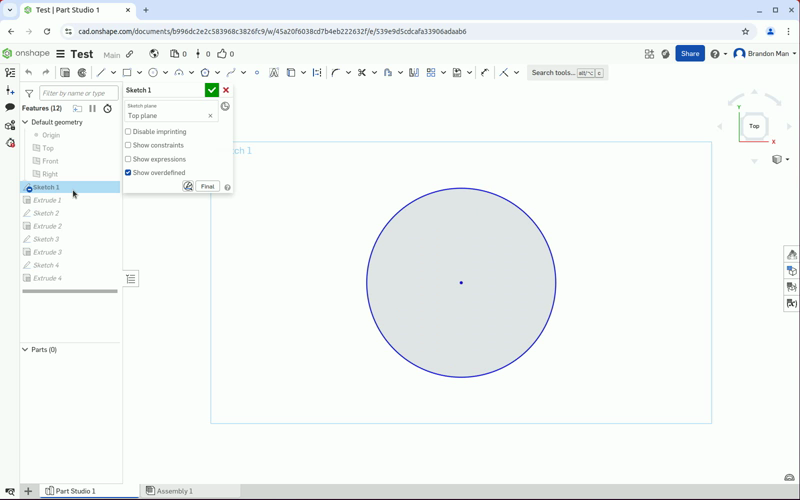
mouse_move(229, 92)
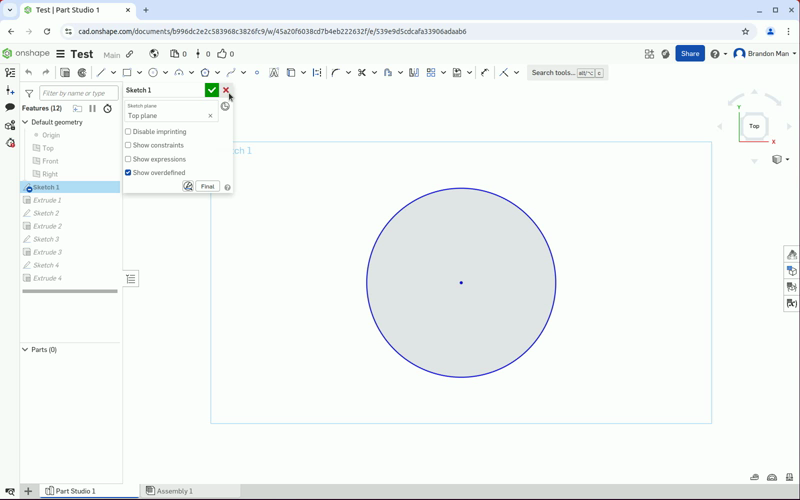
click(229, 92)
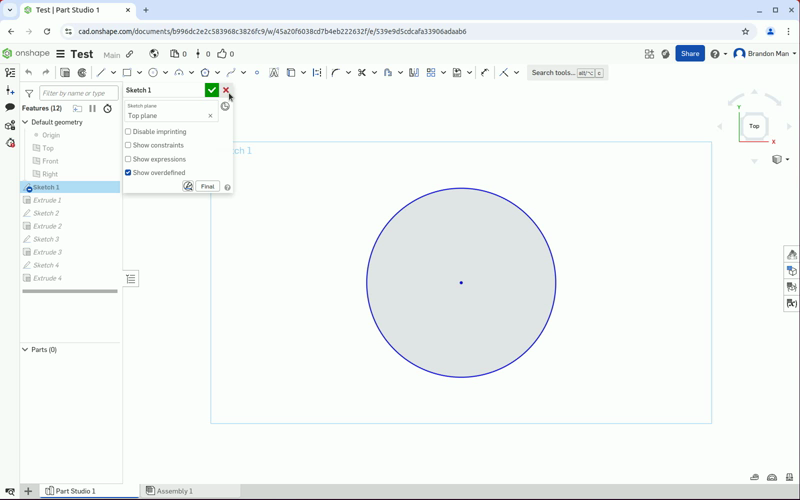
key(shift+s)
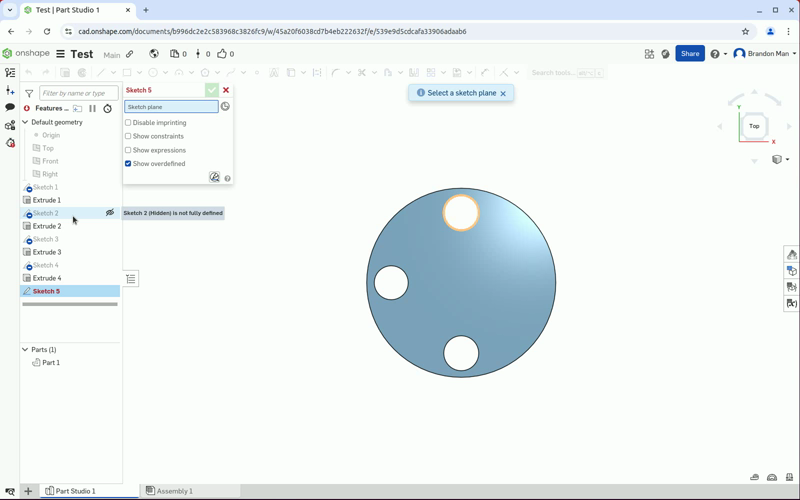
scroll(3)
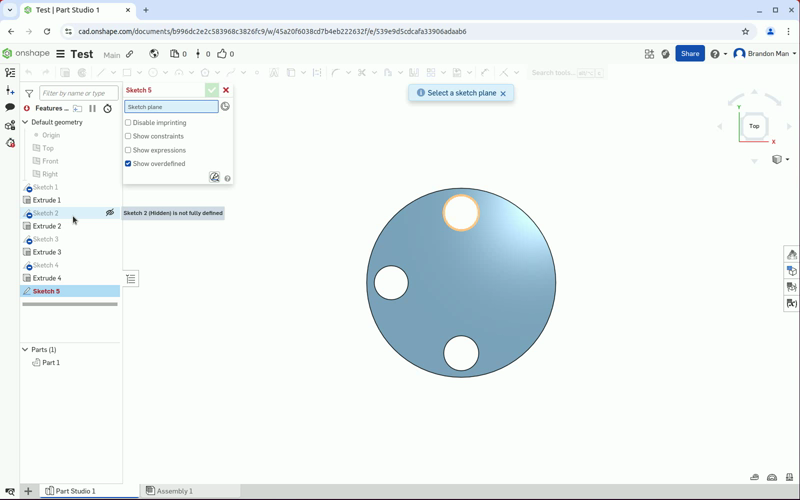
mouse_move(73, 150)
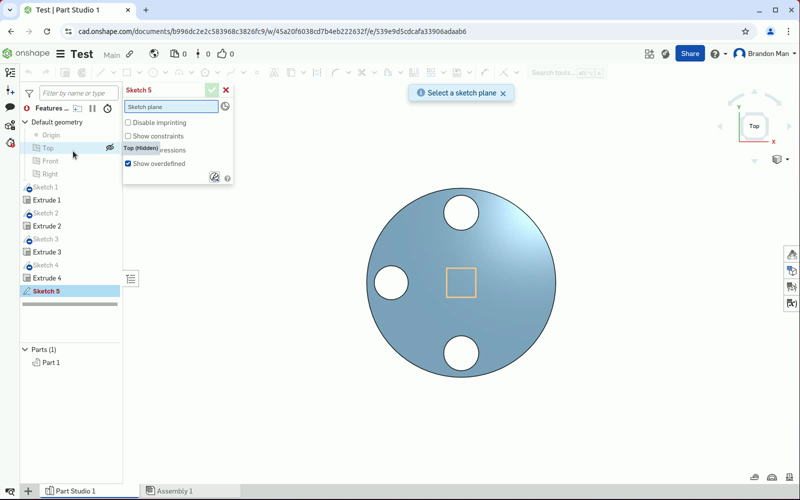
click(73, 150)
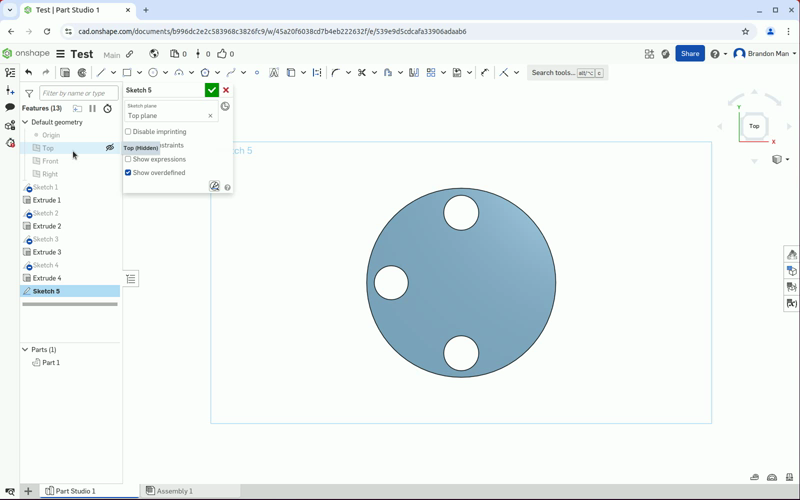
mouse_move(73, 352)
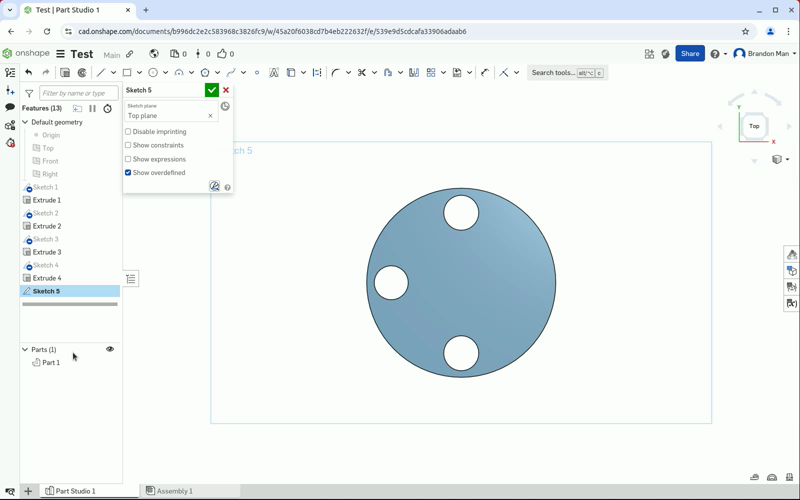
key(y)
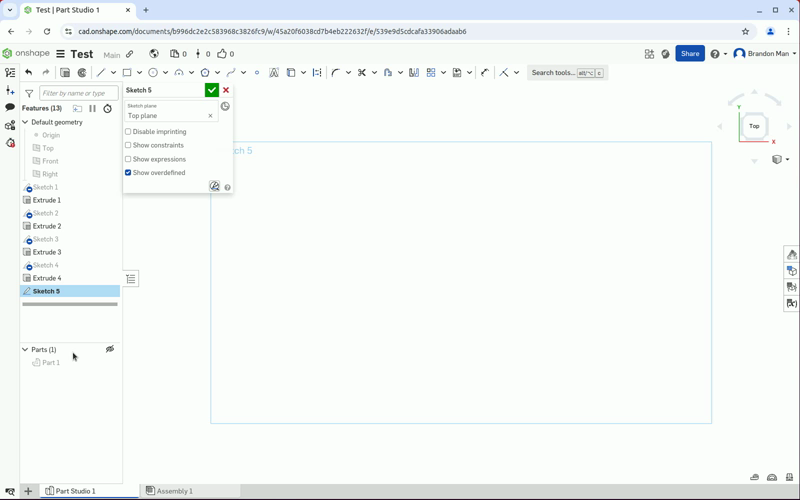
key(c)
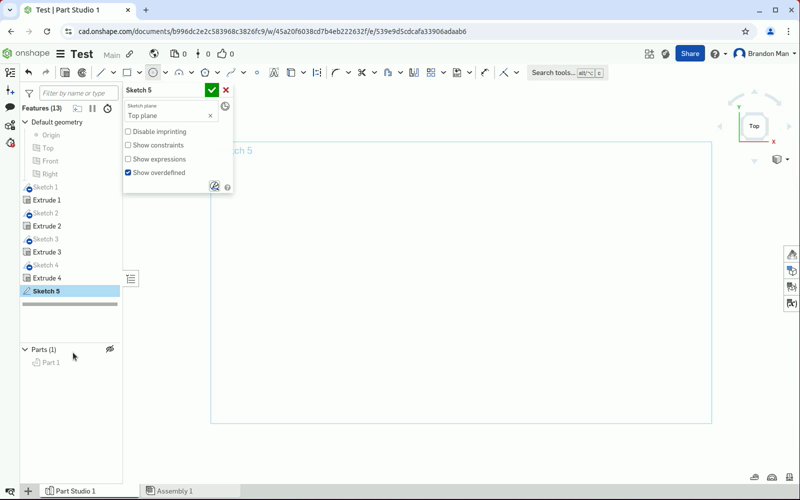
key_down(shift)
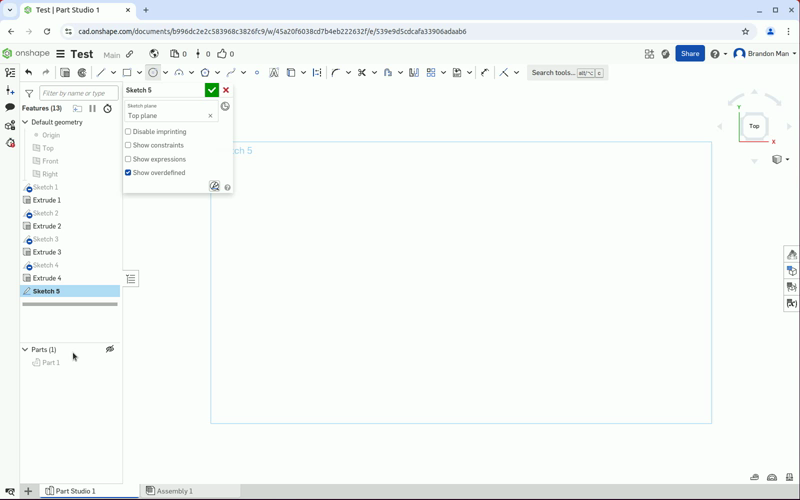
mouse_move(531, 282)
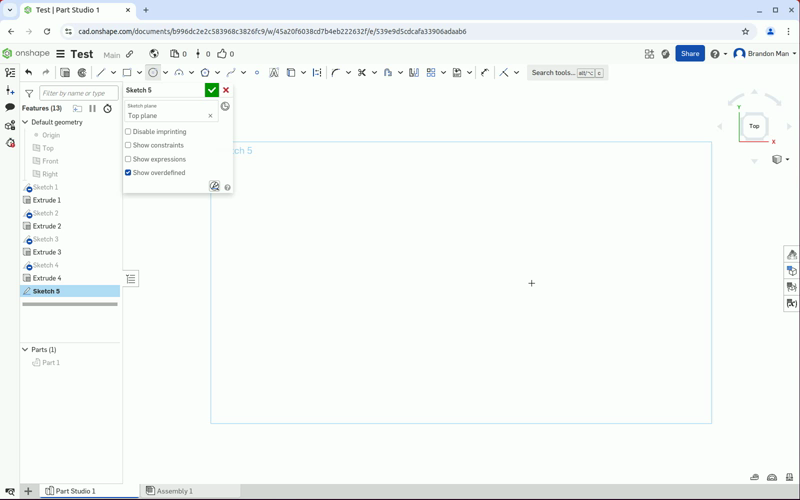
click(531, 282)
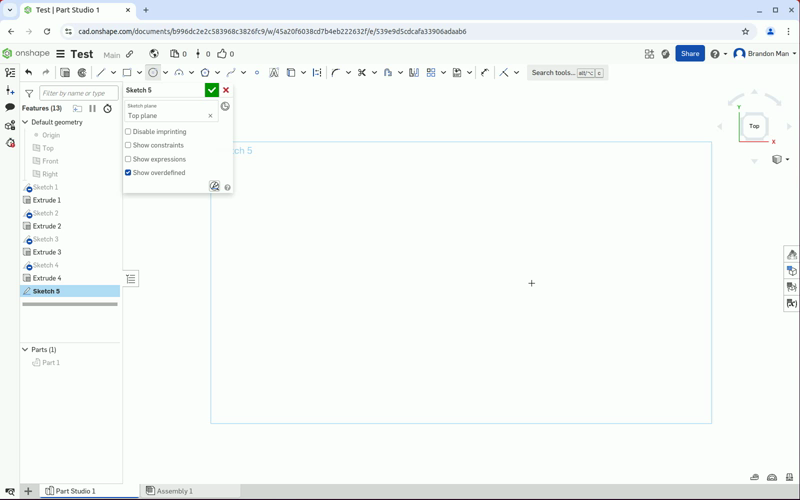
key_up(shift)
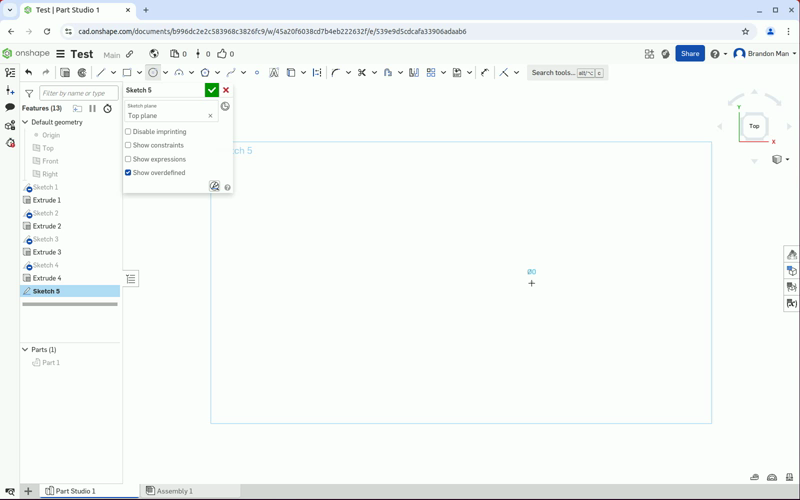
mouse_move(548, 282)
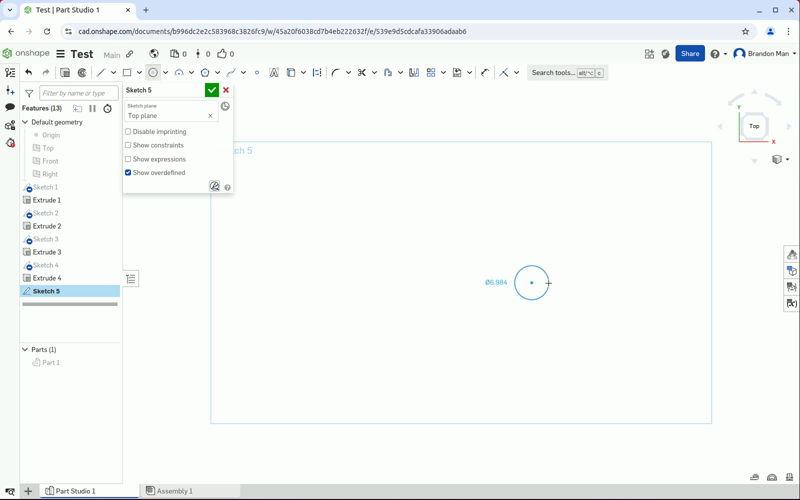
click(548, 282)
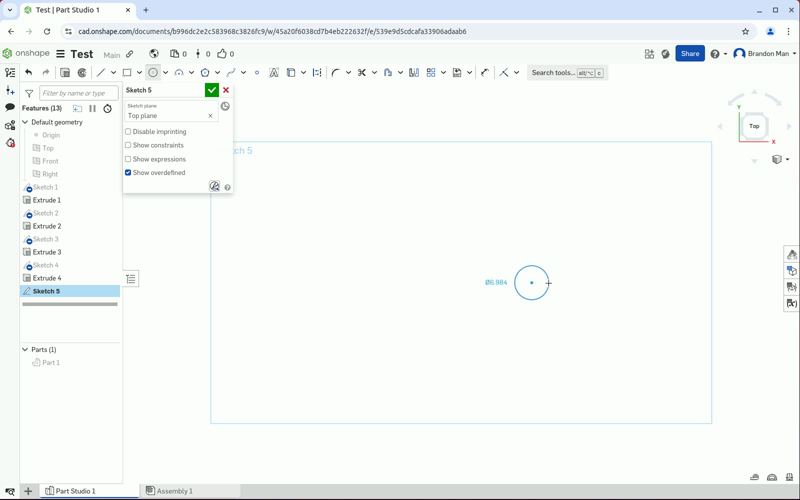
key(esc)
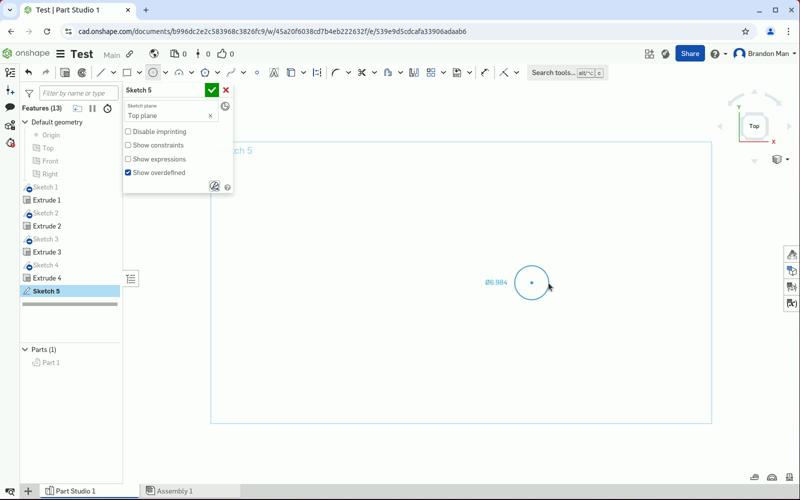
mouse_move(543, 294)
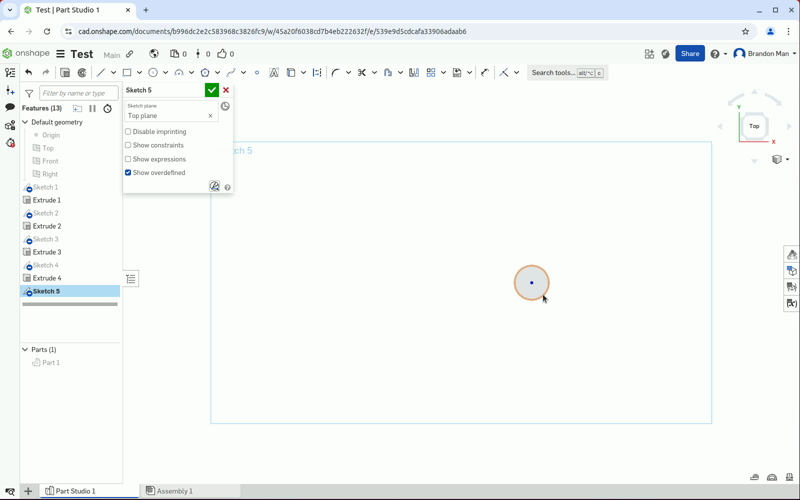
scroll(6)
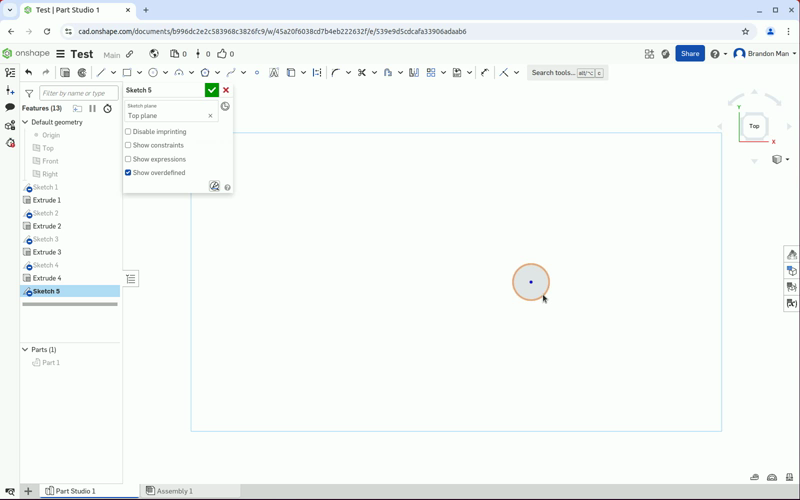
scroll(6)
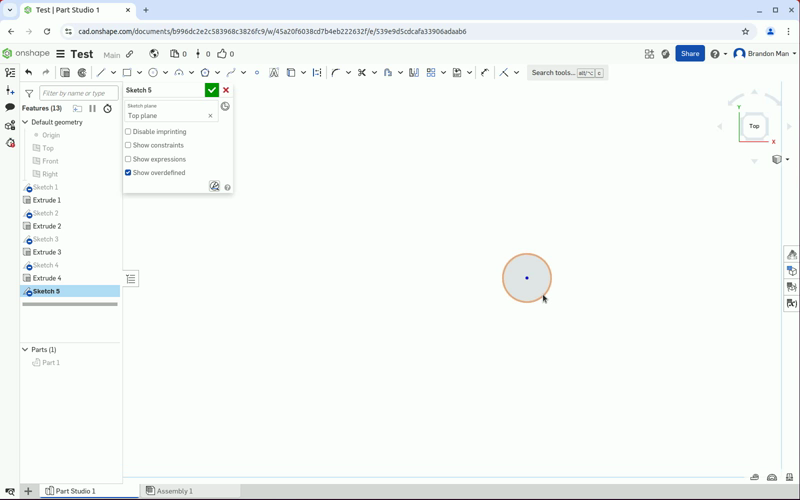
scroll(6)
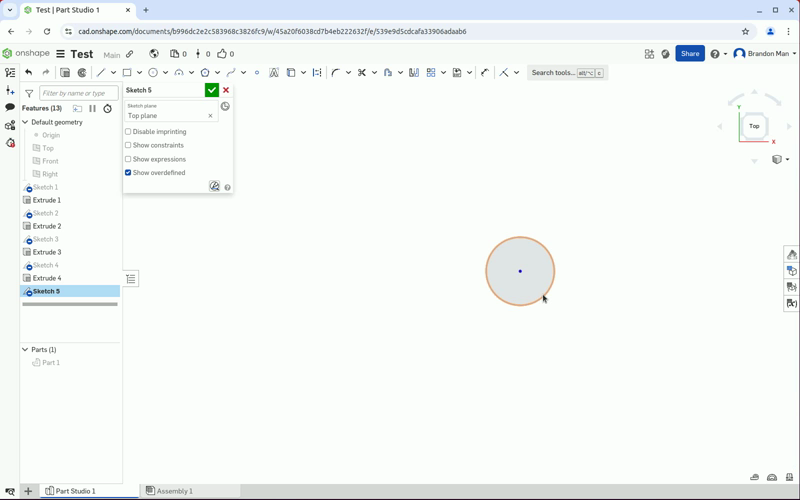
scroll(6)
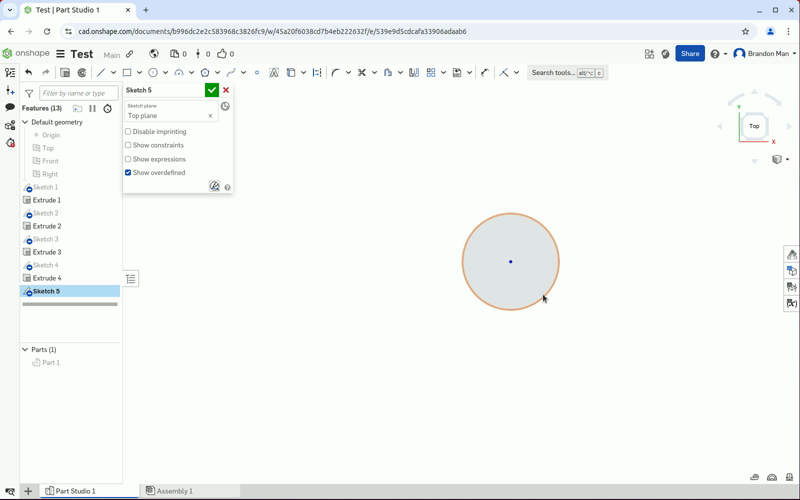
scroll(6)
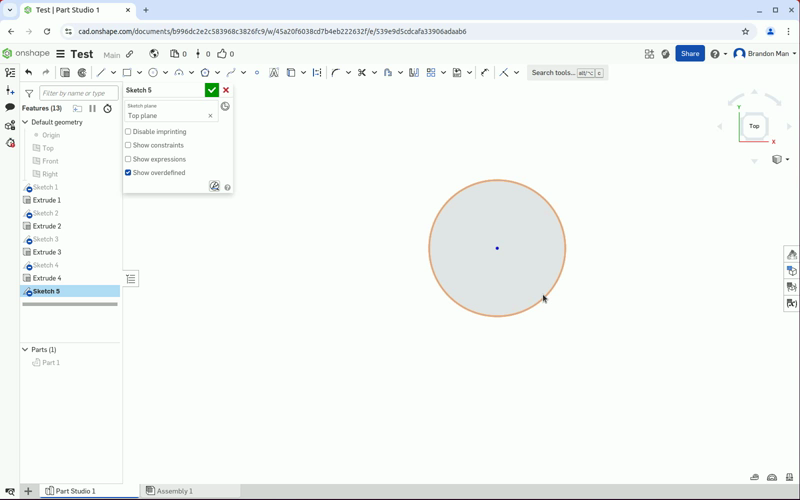
scroll(6)
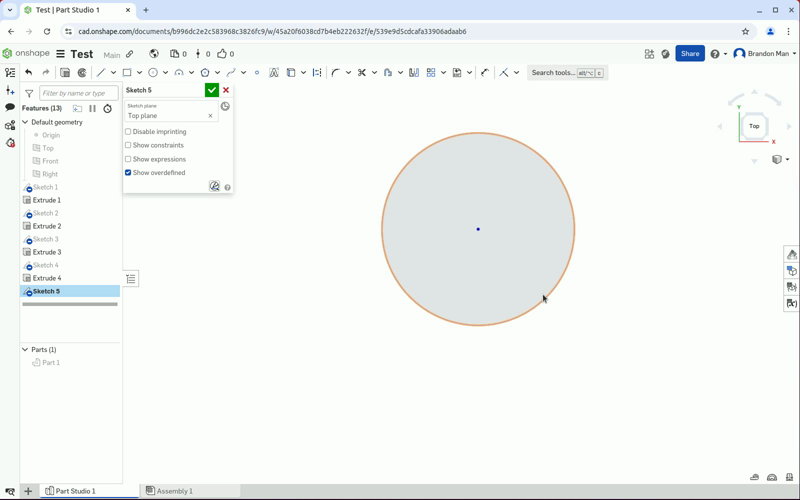
scroll(6)
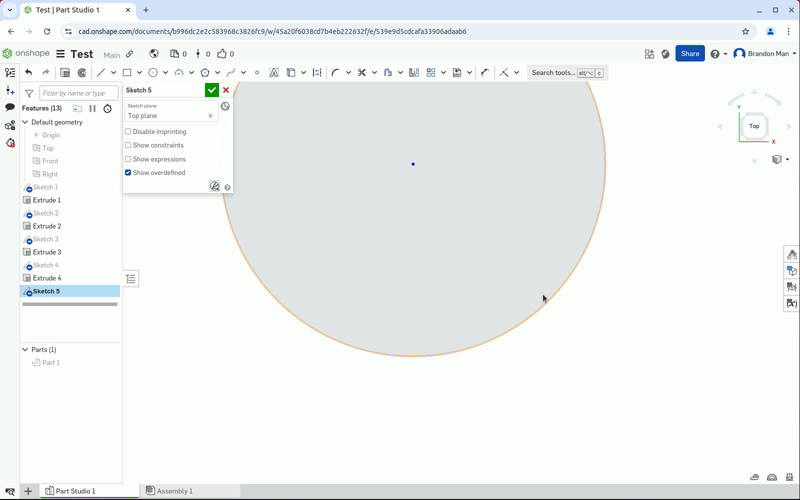
click(543, 294)
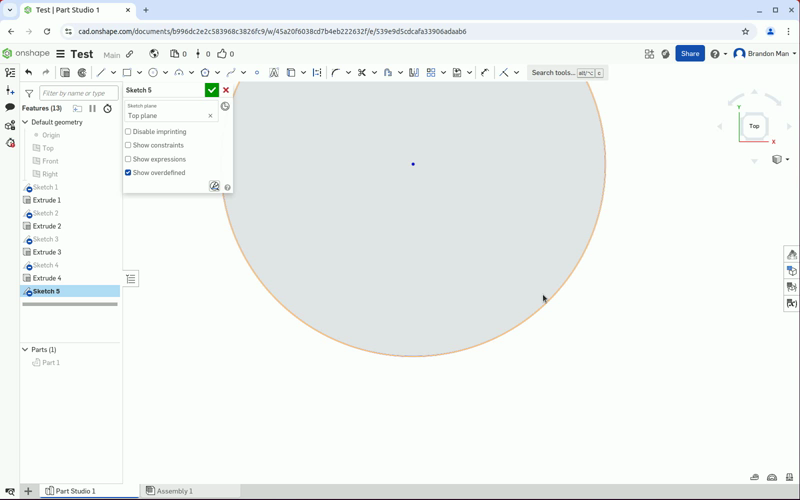
scroll(-6)
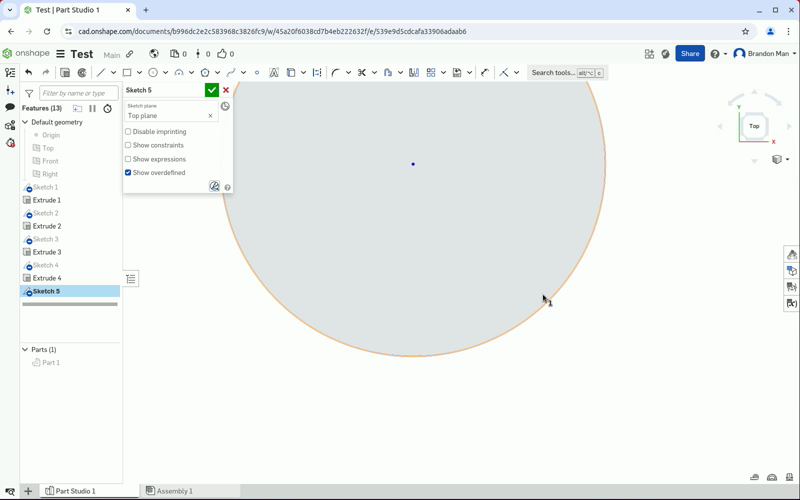
scroll(-6)
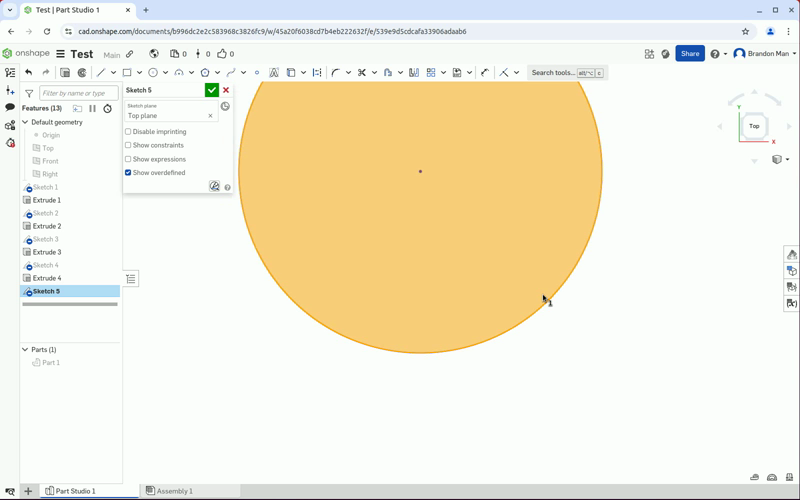
scroll(-6)
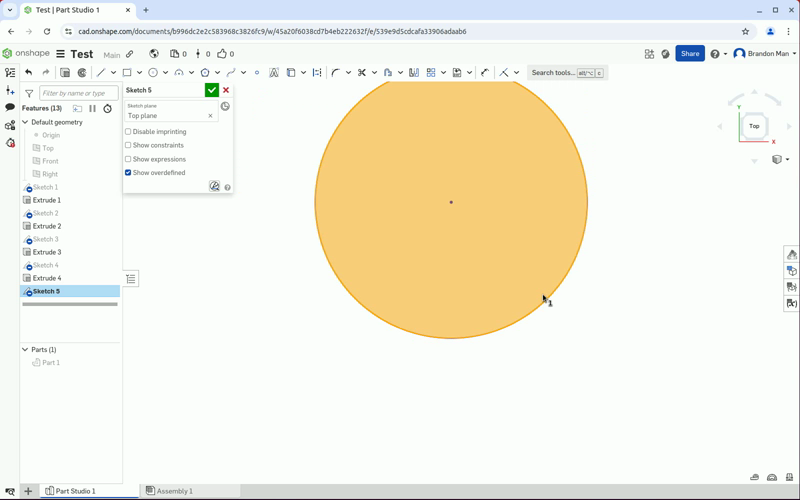
scroll(-6)
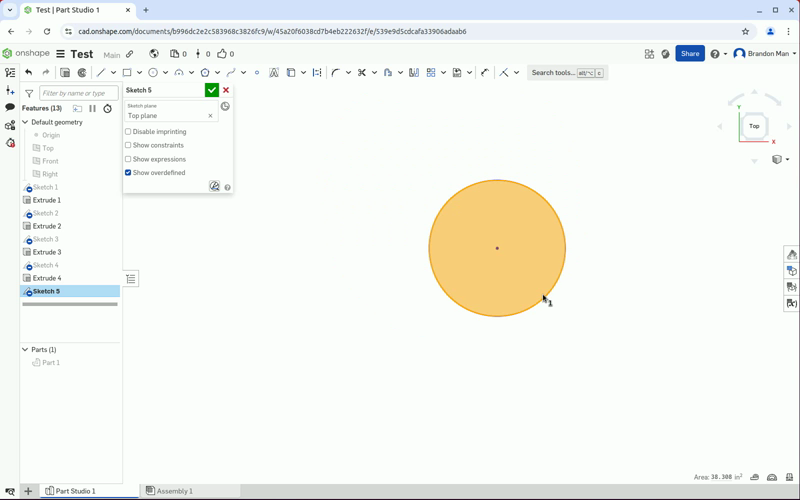
scroll(-6)
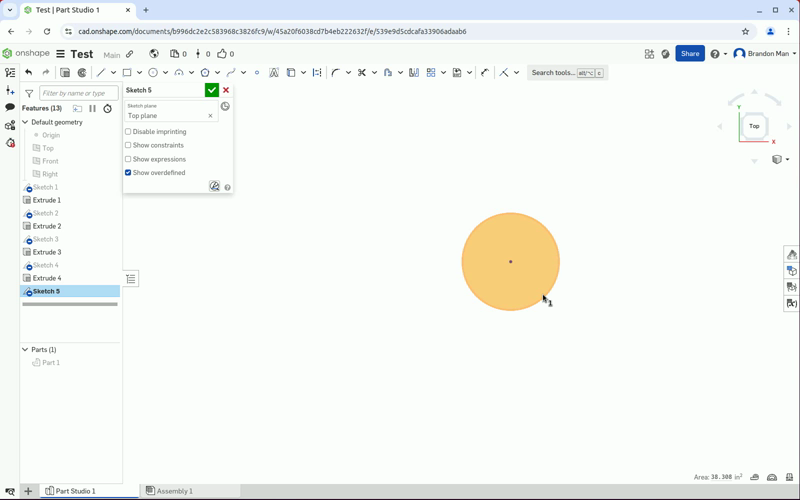
scroll(-6)
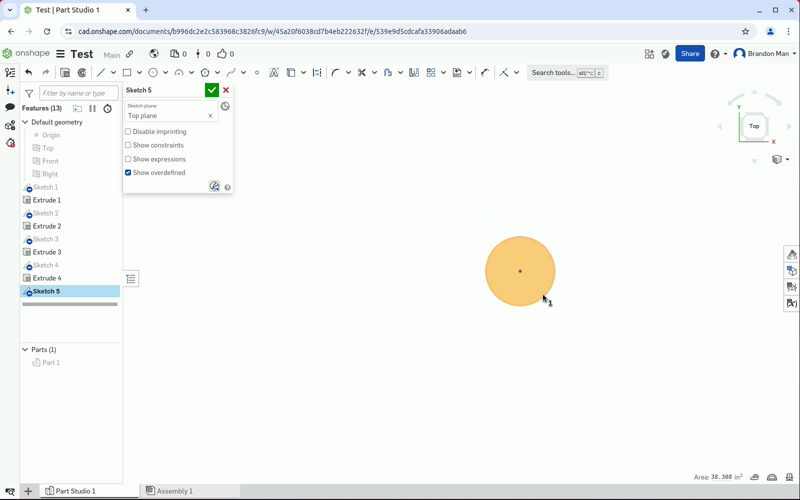
scroll(-6)
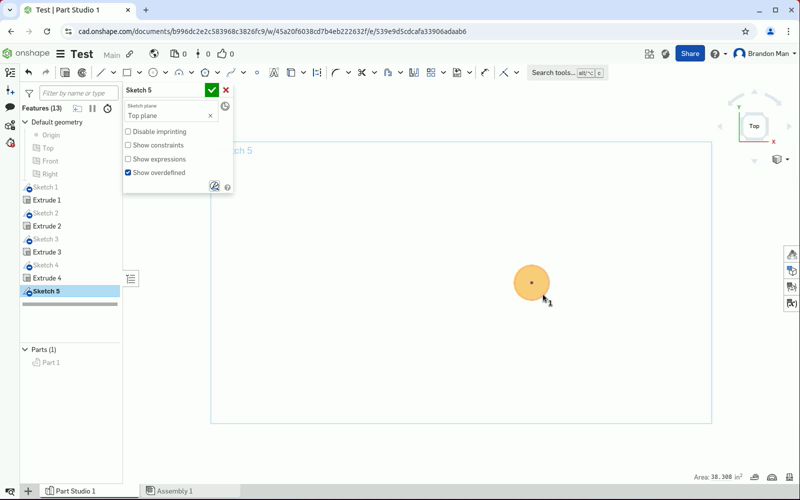
mouse_move(73, 352)
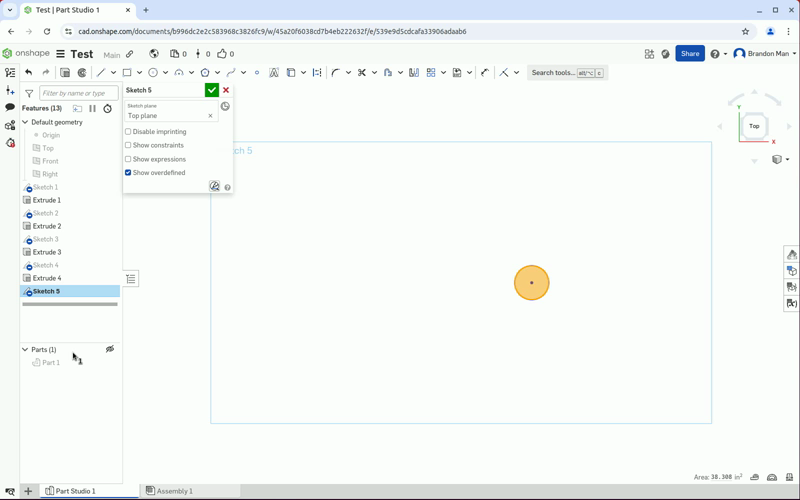
key(shift+y)
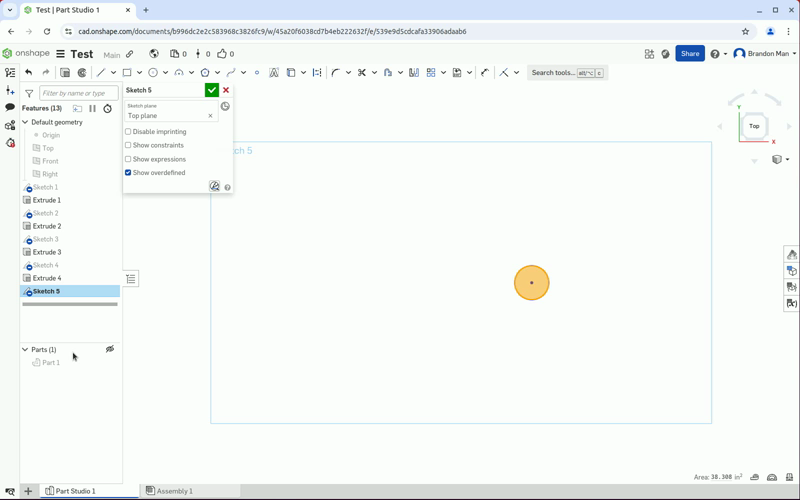
key(shift+e)
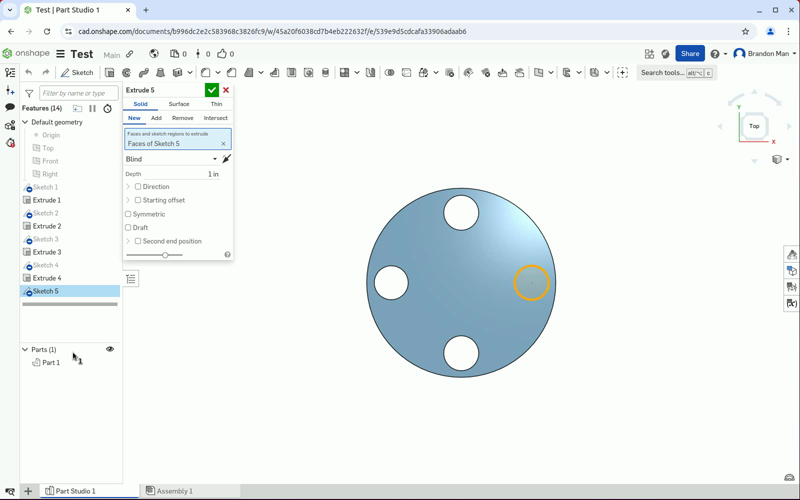
mouse_move(143, 106)
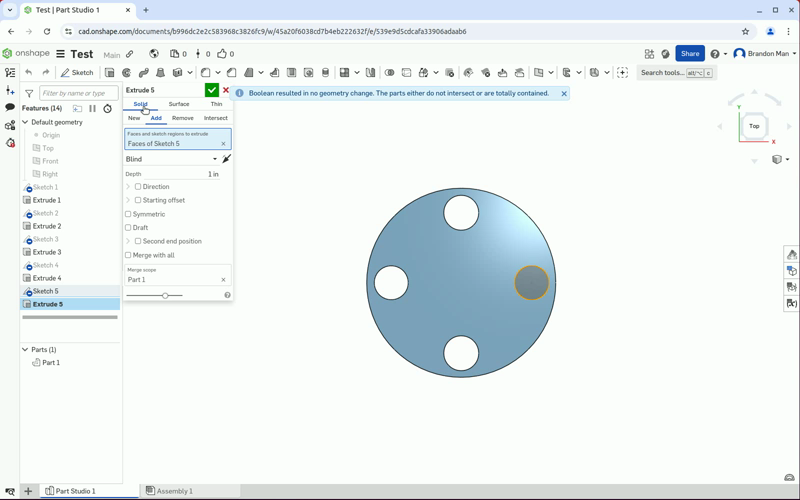
click(143, 106)
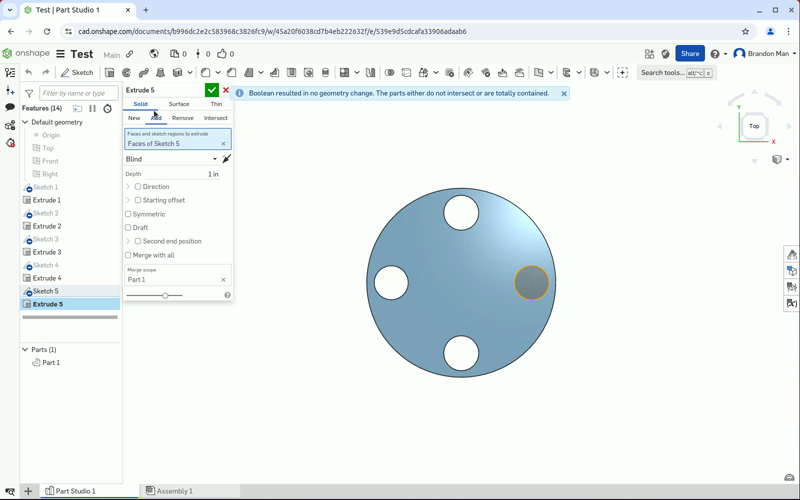
mouse_move(186, 120)
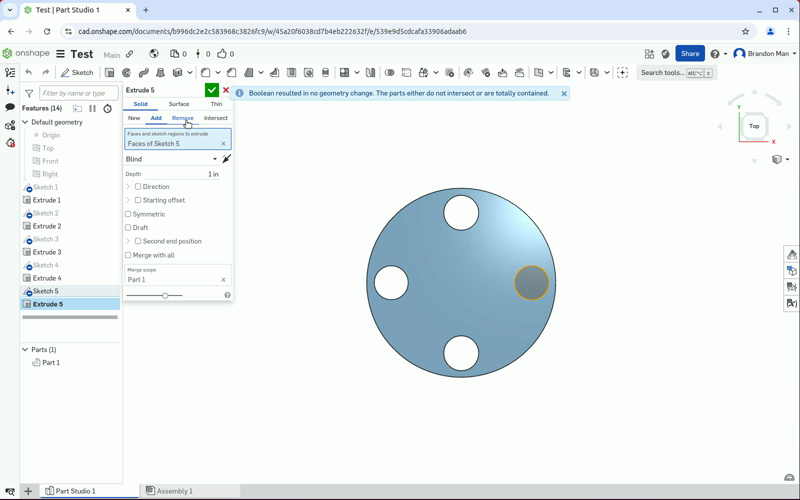
click(186, 120)
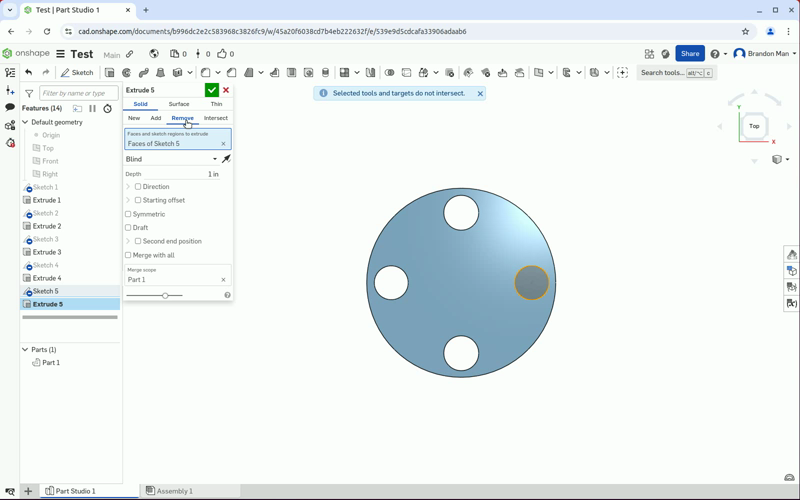
key(tab, 4)
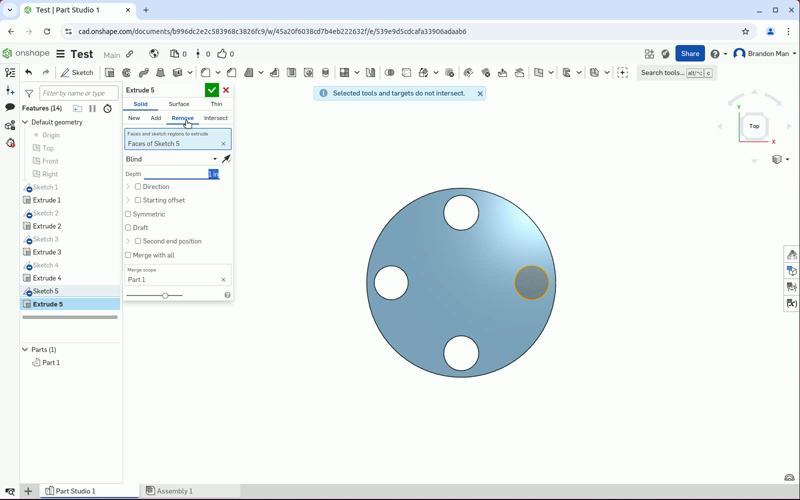
text(-23.108)
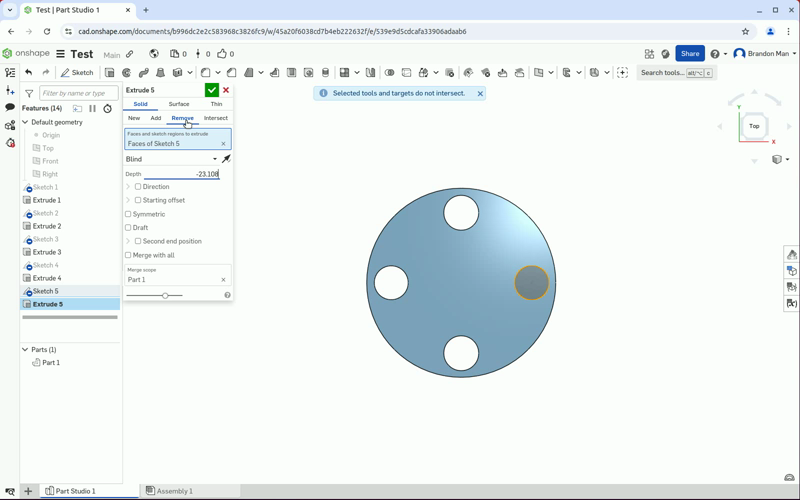
key(tab, 3)
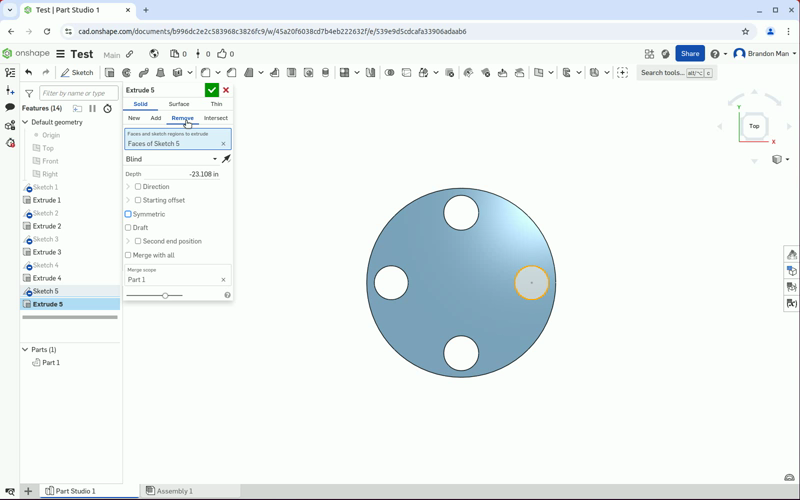
key(space)
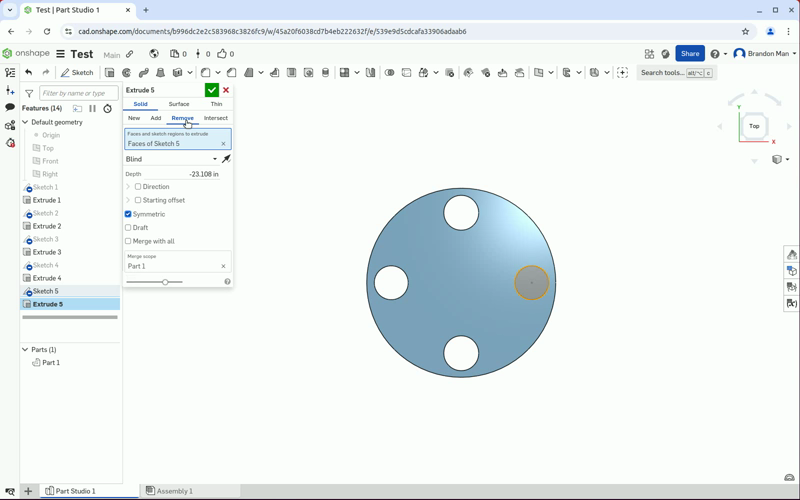
key(tab, 2)
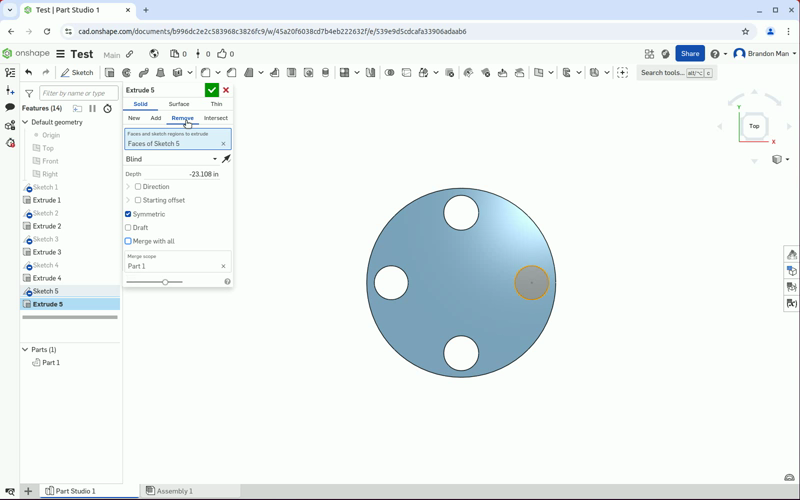
key(space)
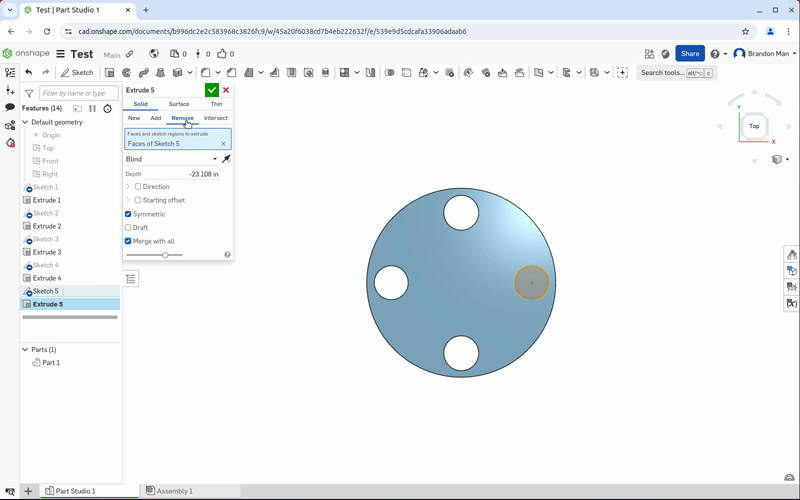
key(enter)
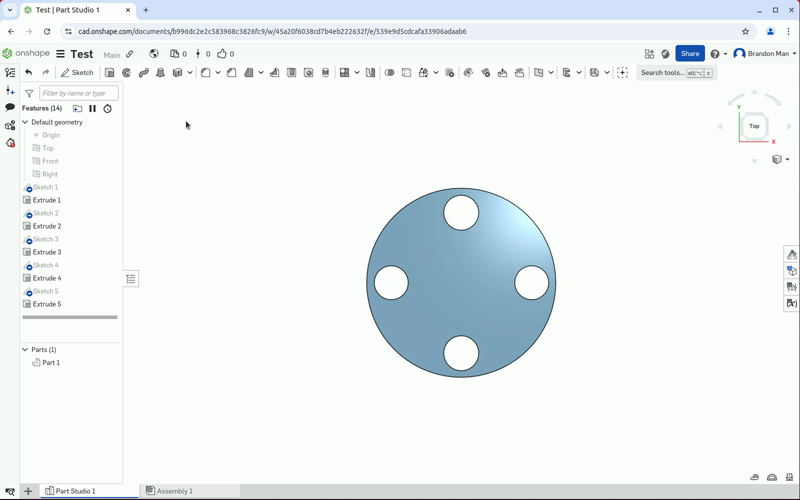
key(shift+h)
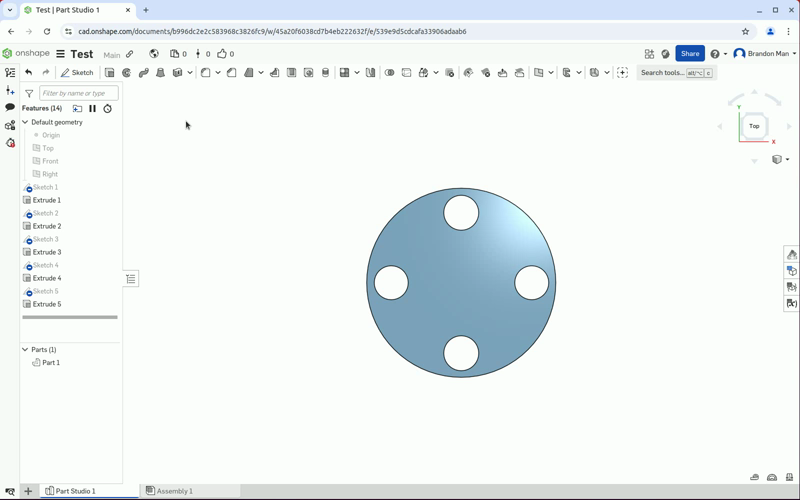
key(shift+h)
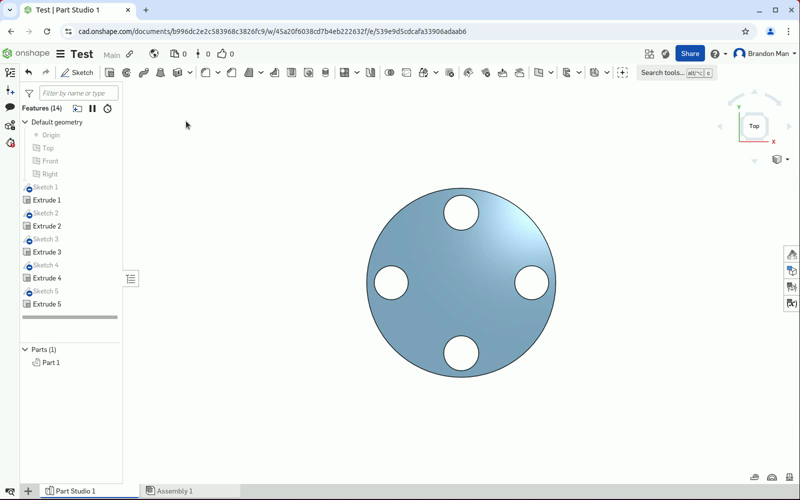
mouse_move(73, 189)
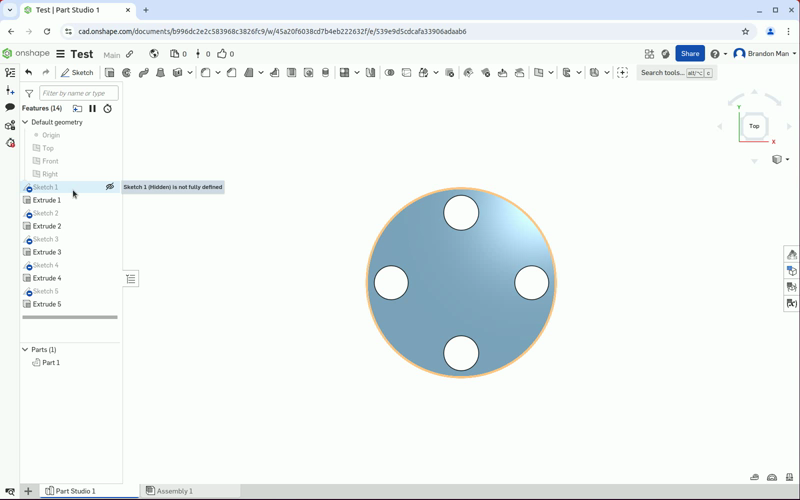
click(73, 189)
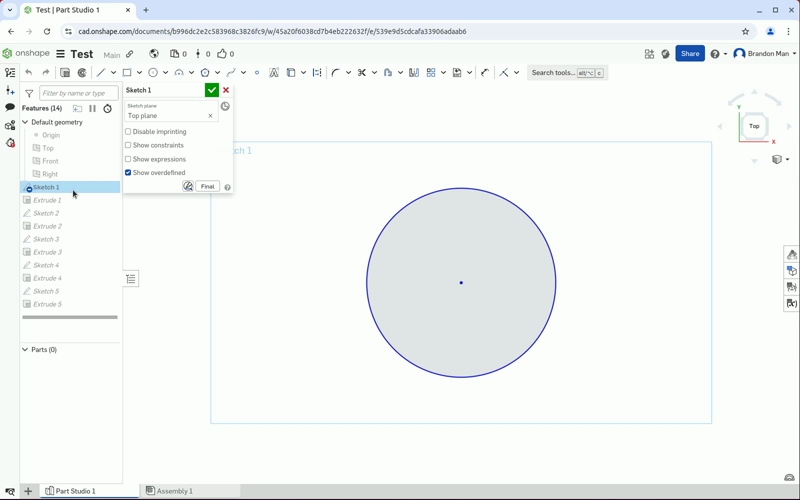
mouse_move(229, 92)
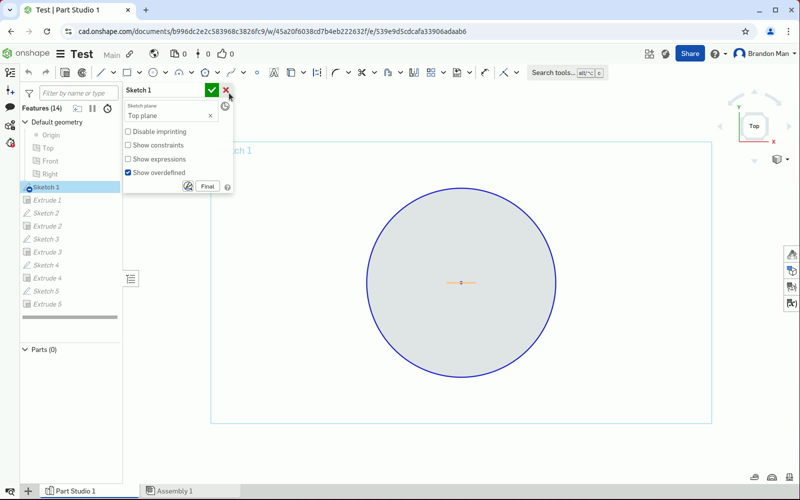
click(229, 92)
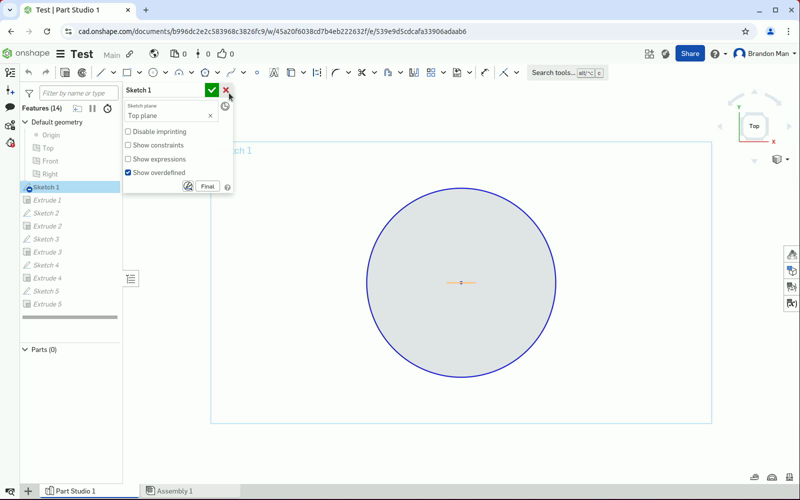
key(shift+s)
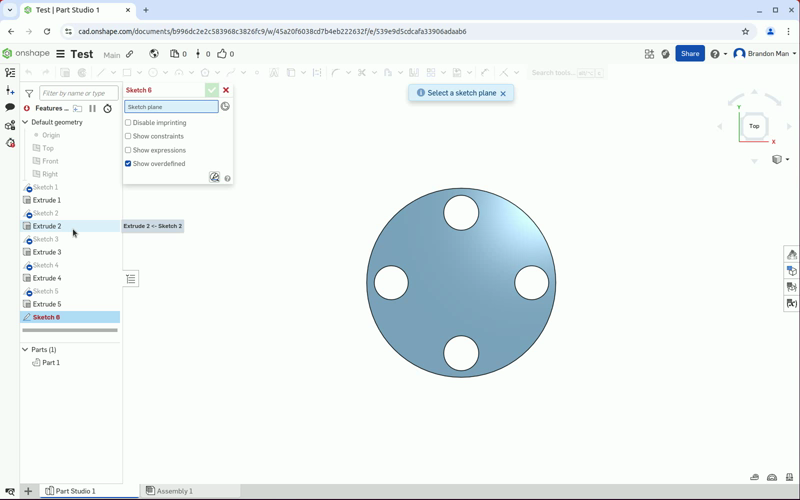
scroll(3)
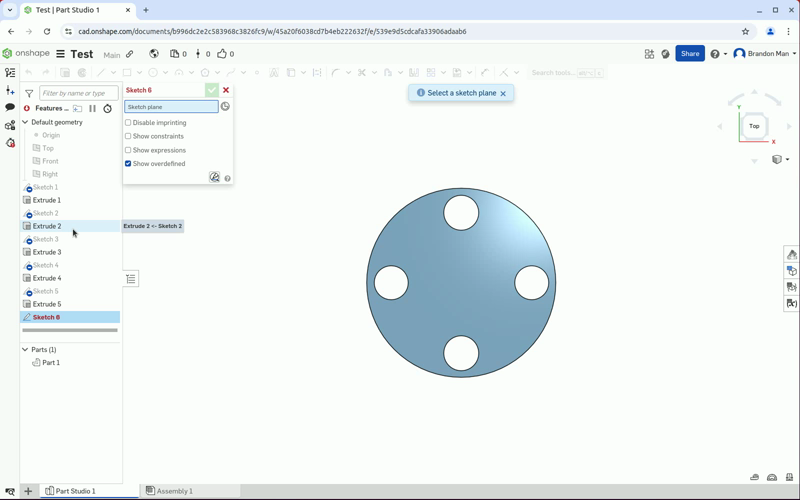
mouse_move(73, 150)
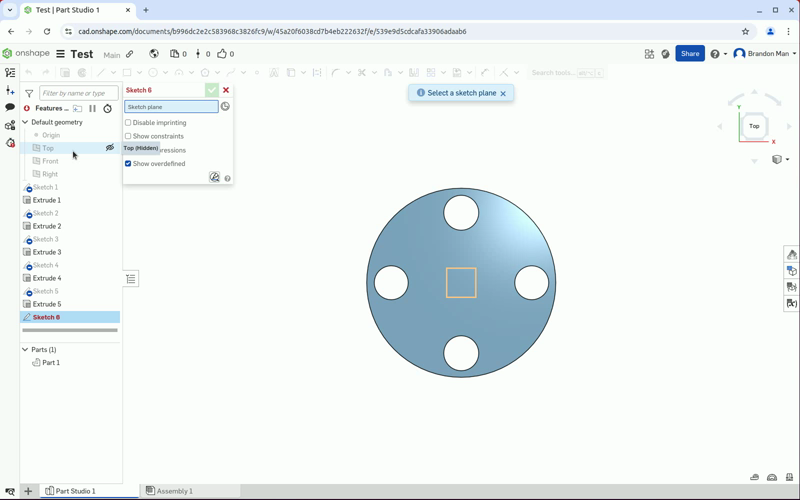
click(73, 150)
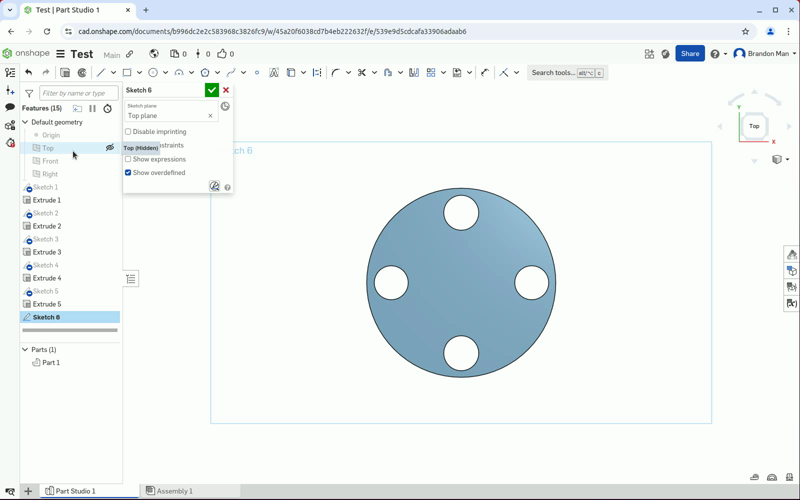
mouse_move(73, 352)
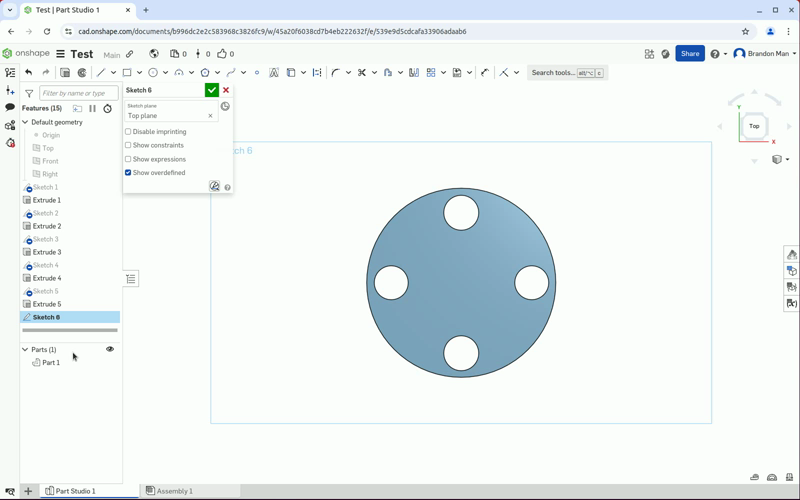
key(y)
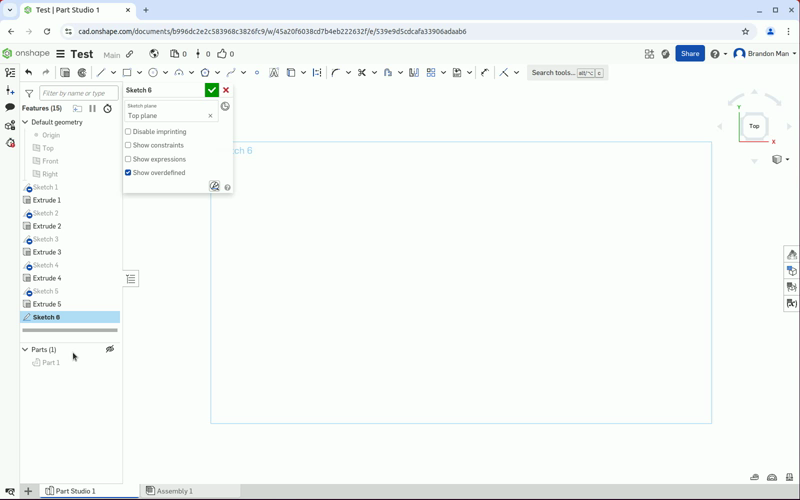
key(c)
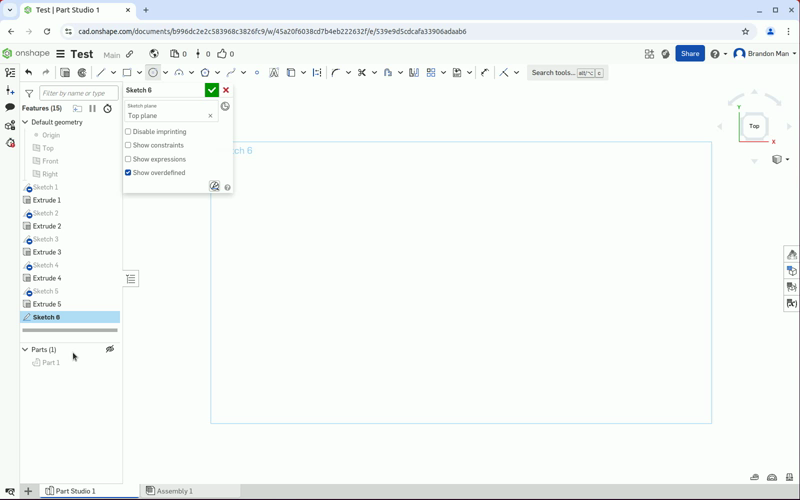
key_down(shift)
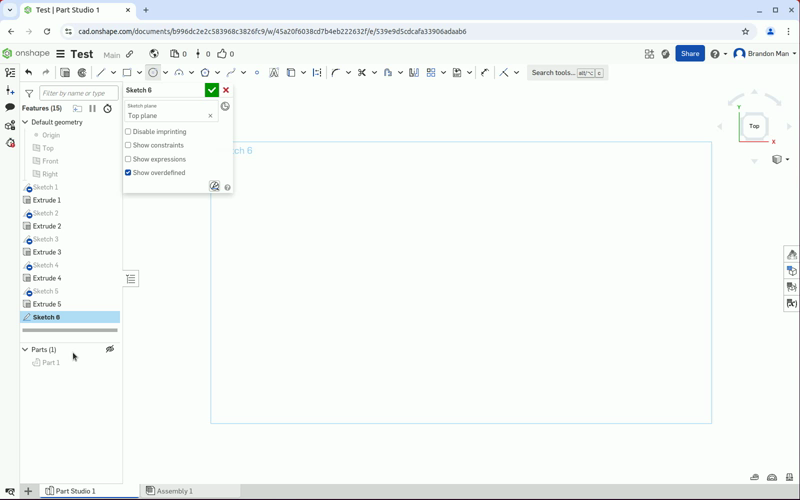
mouse_move(461, 282)
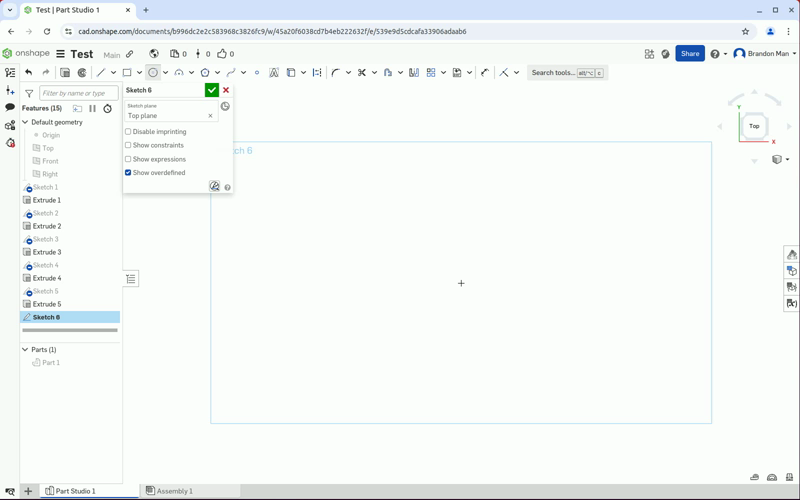
click(461, 282)
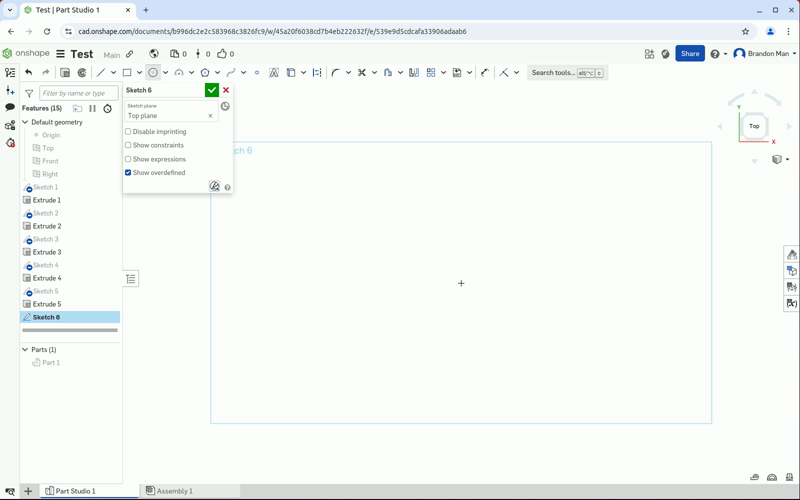
key_up(shift)
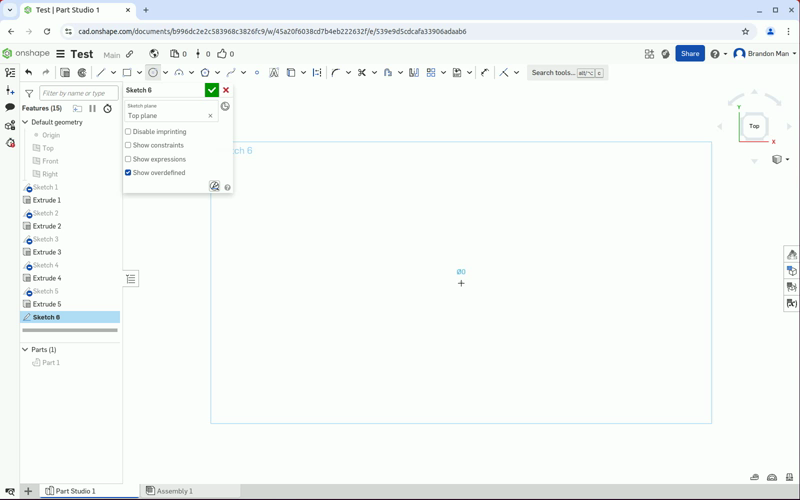
mouse_move(508, 282)
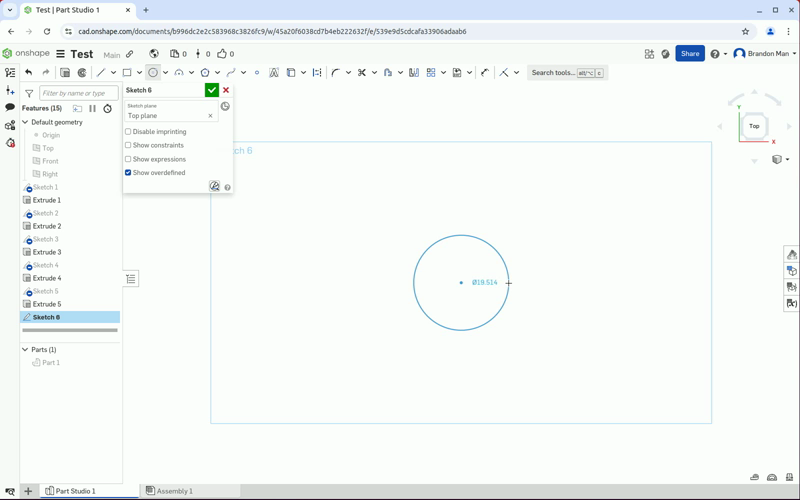
click(508, 282)
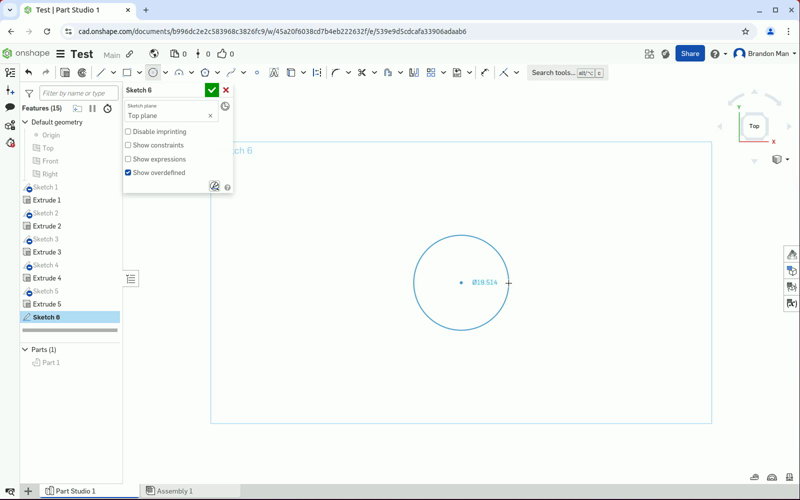
key(esc)
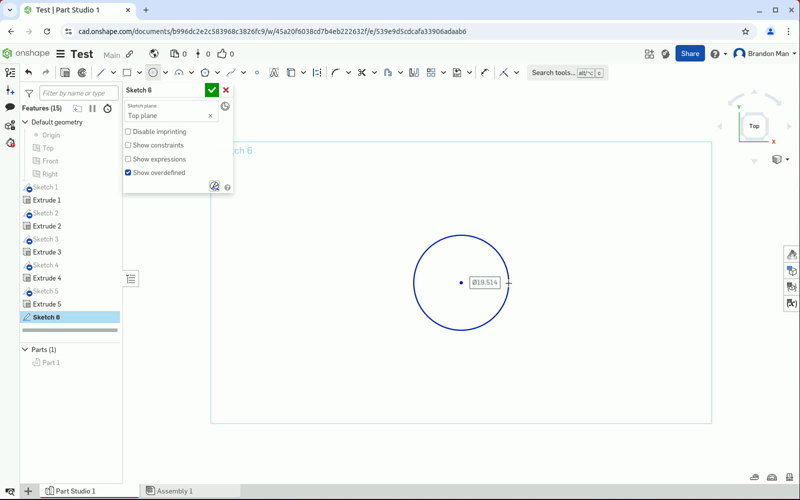
key(c)
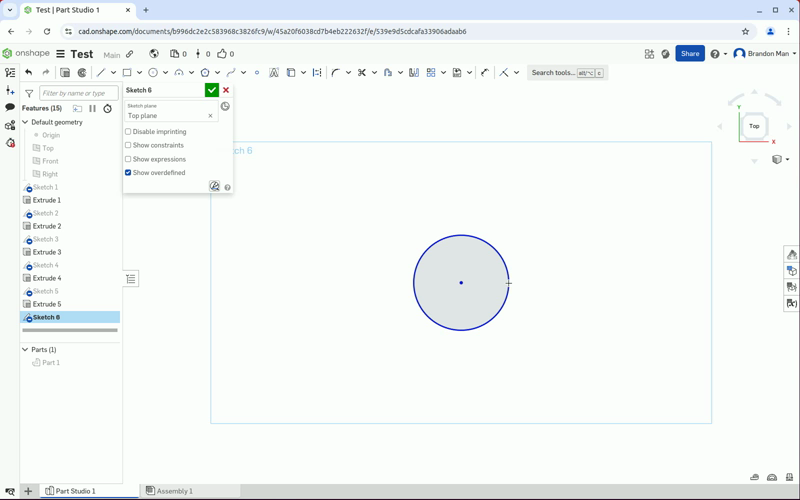
key_down(shift)
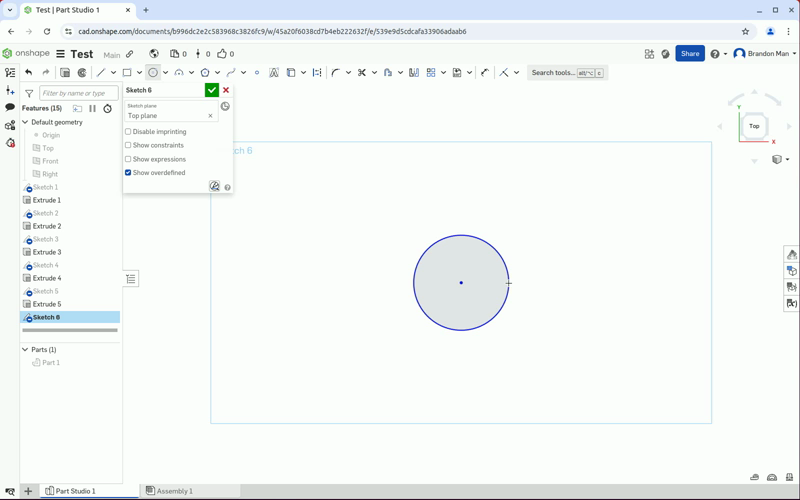
mouse_move(461, 282)
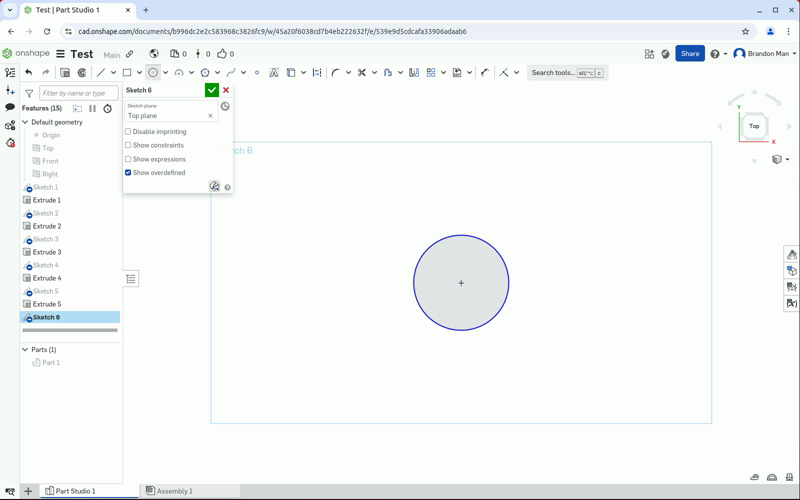
click(461, 282)
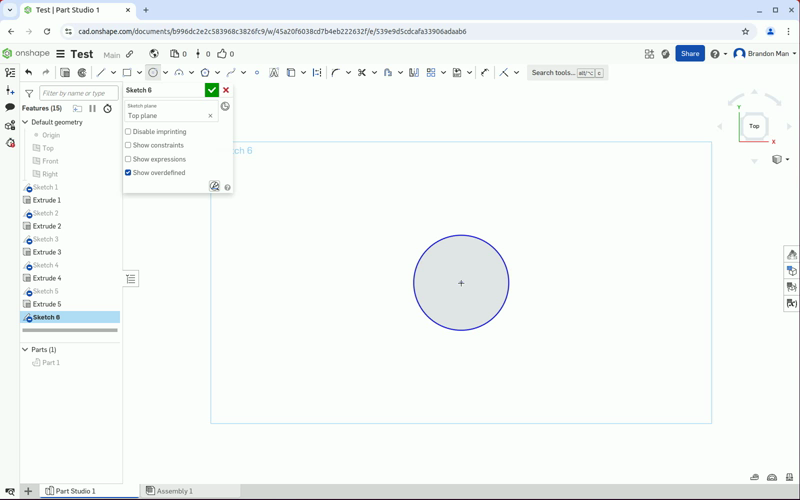
key_up(shift)
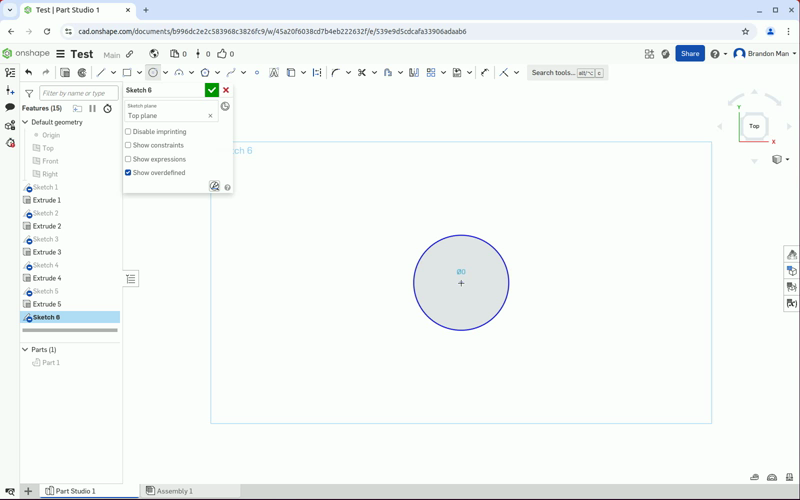
mouse_move(504, 282)
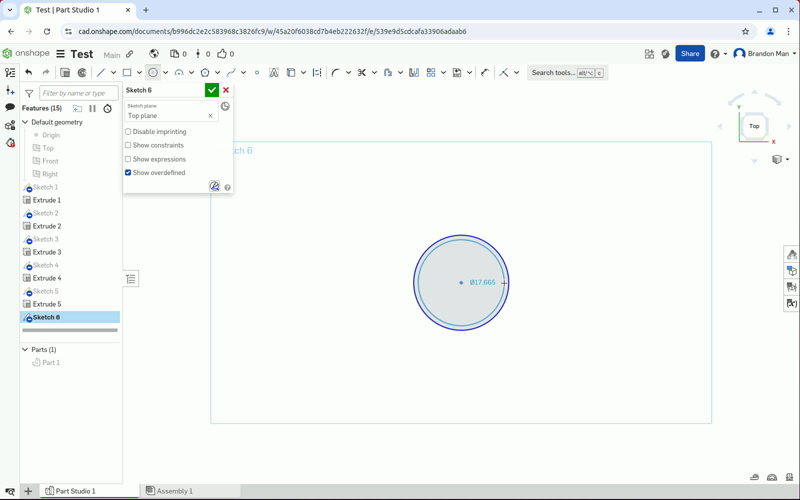
click(504, 282)
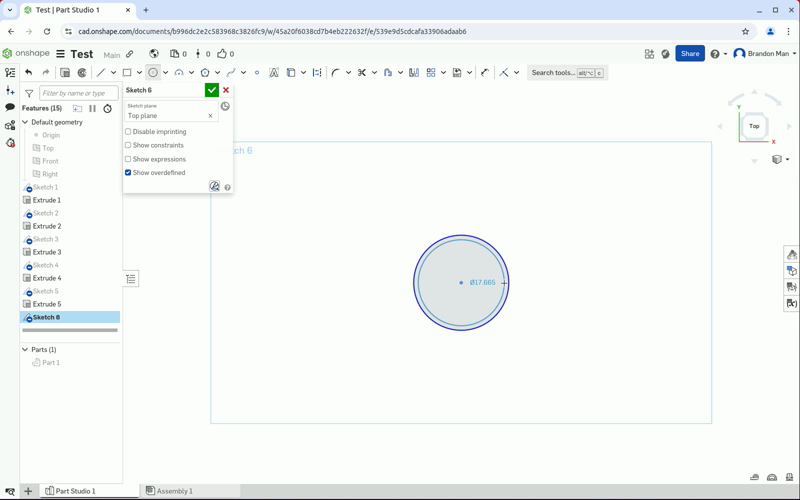
key(esc)
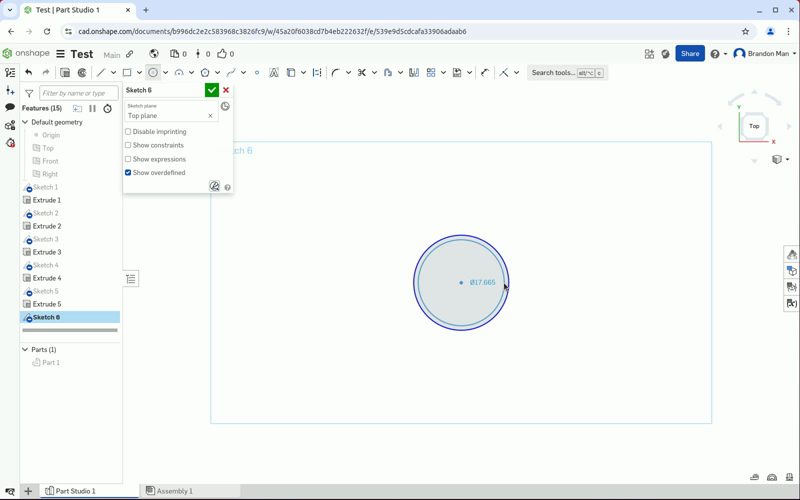
mouse_move(443, 241)
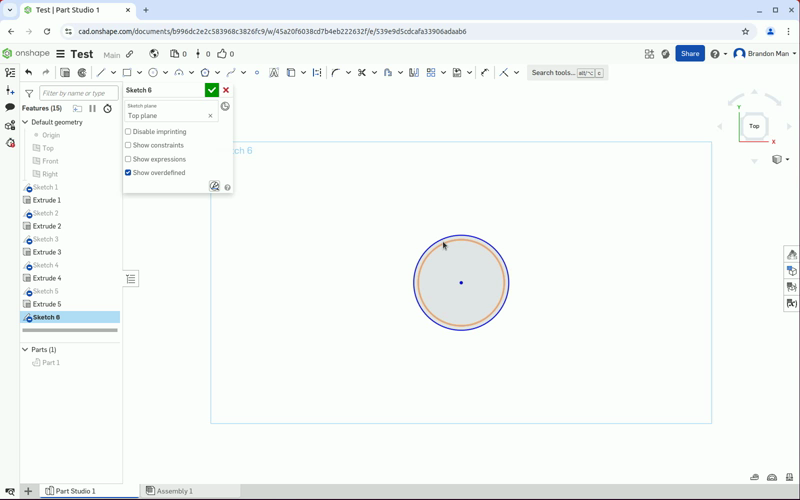
scroll(6)
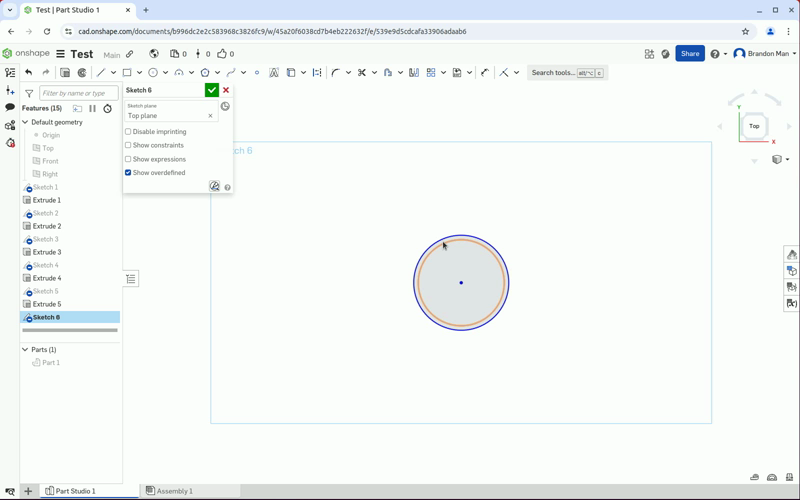
scroll(6)
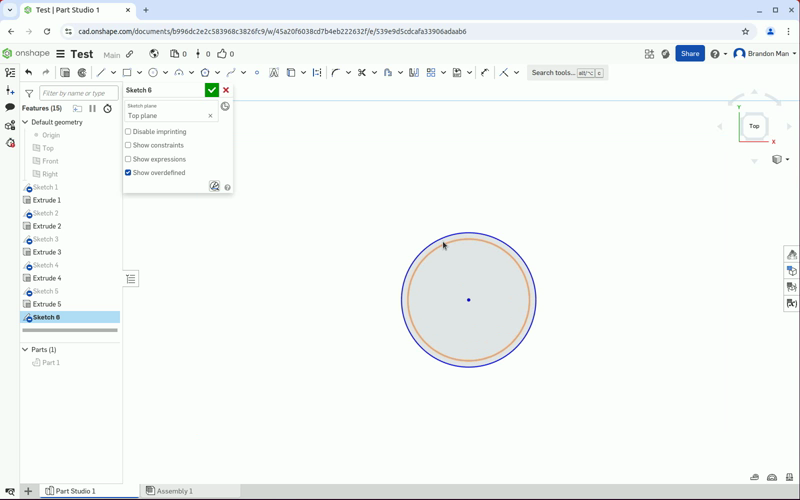
scroll(6)
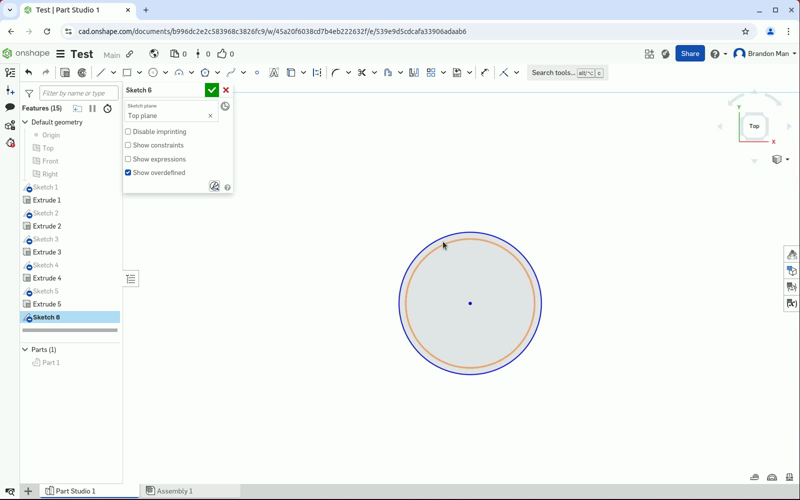
scroll(6)
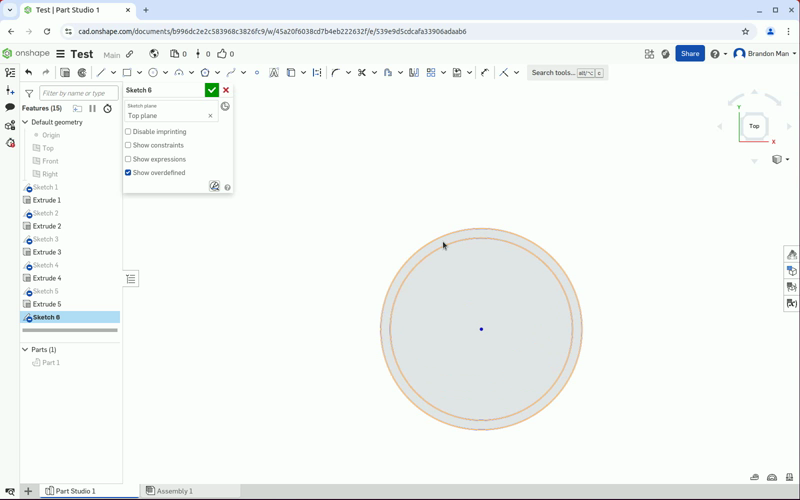
scroll(6)
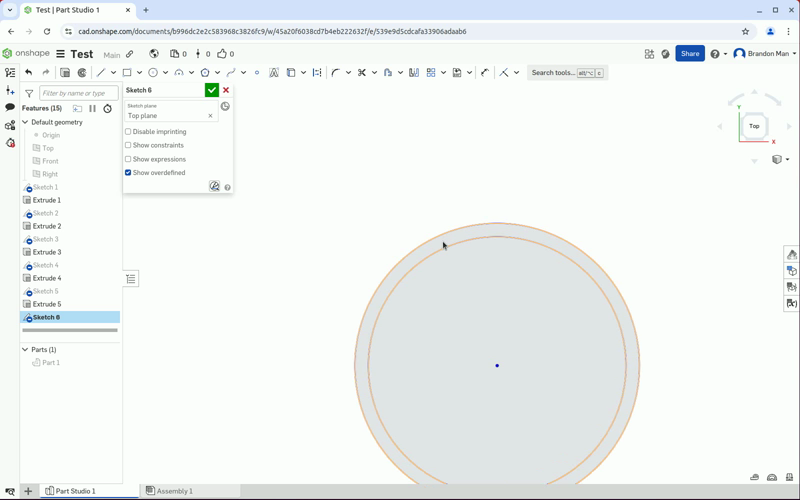
scroll(6)
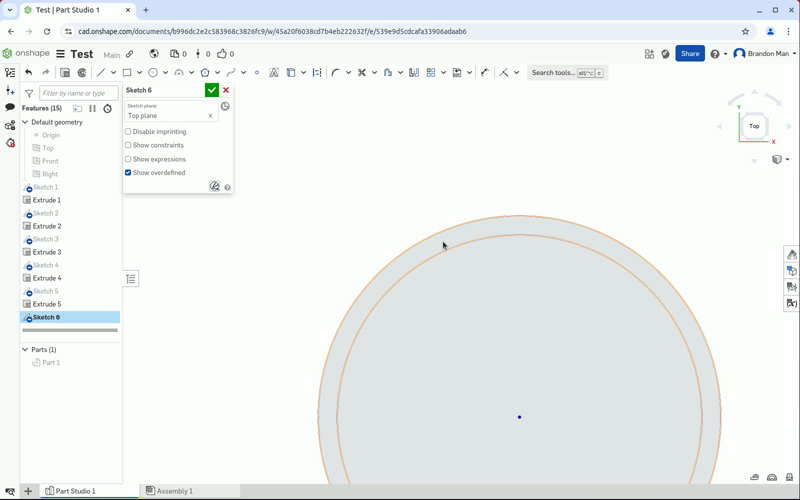
scroll(6)
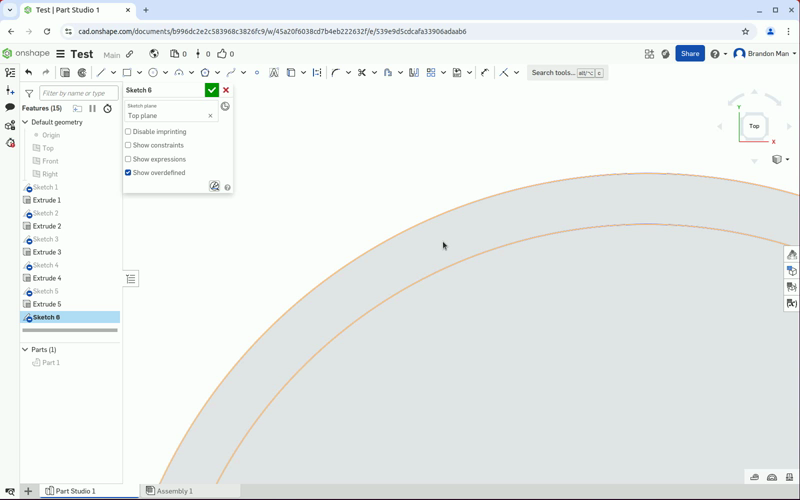
click(443, 241)
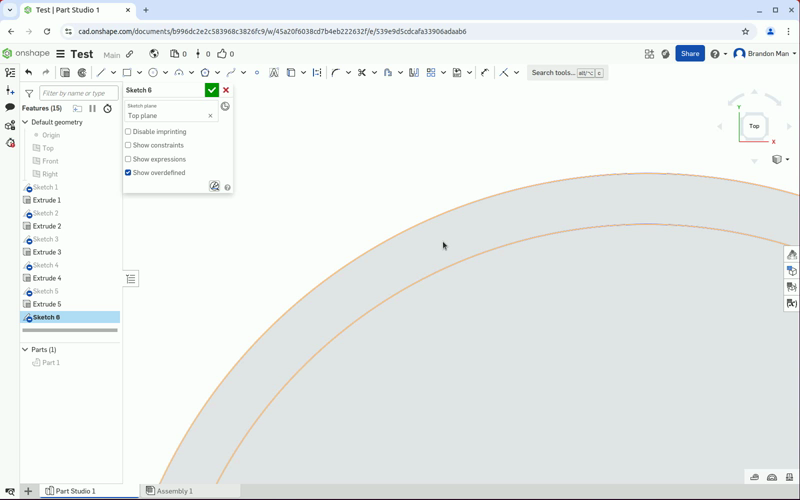
scroll(-6)
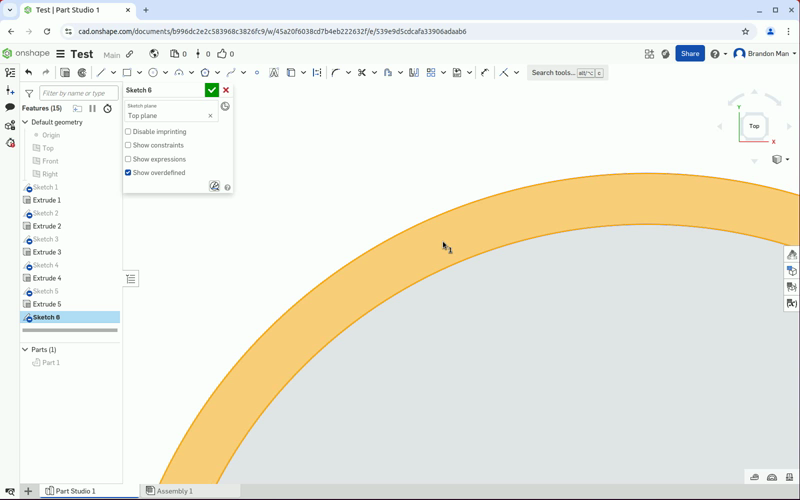
scroll(-6)
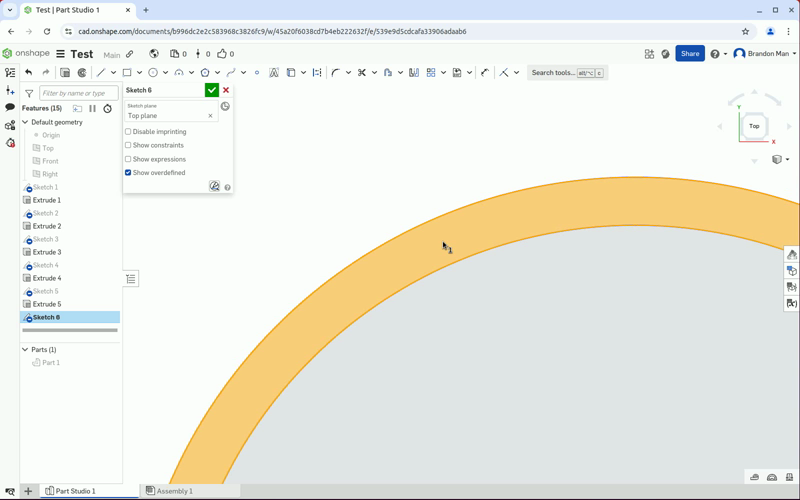
scroll(-6)
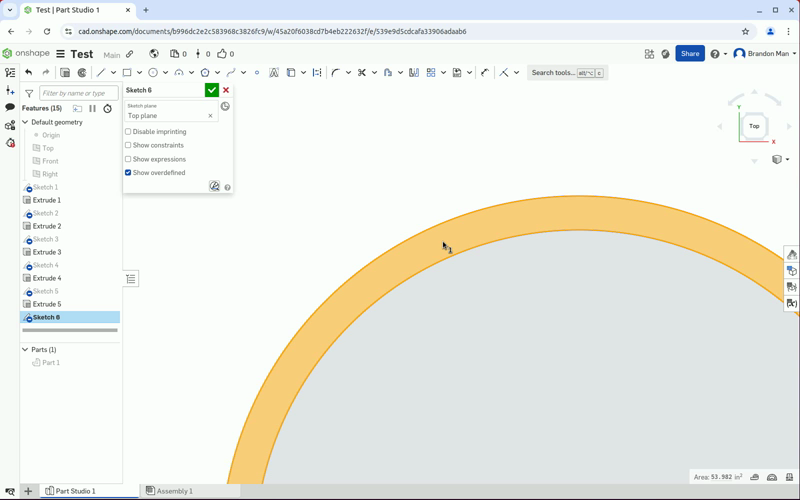
scroll(-6)
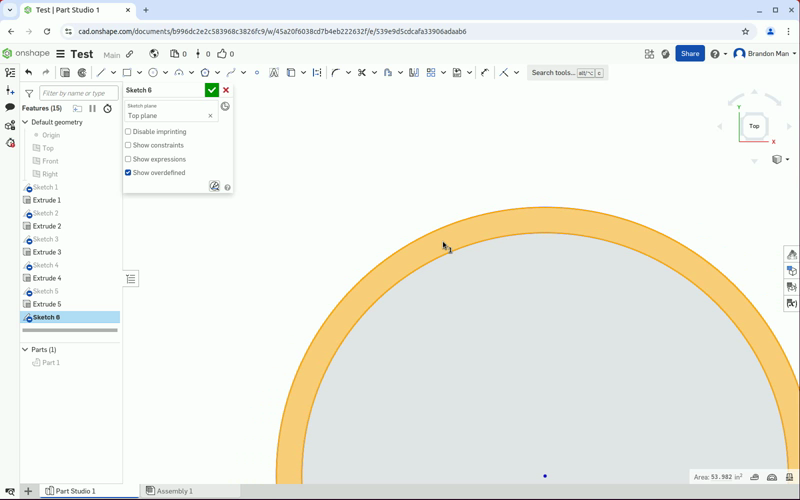
scroll(-6)
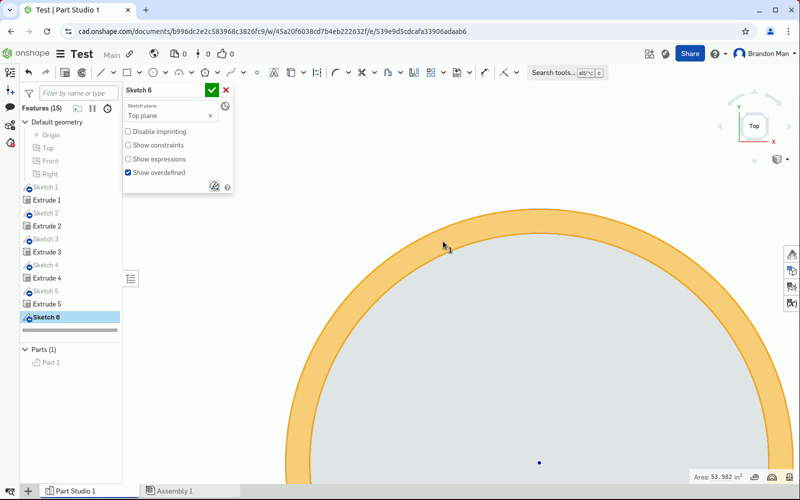
scroll(-6)
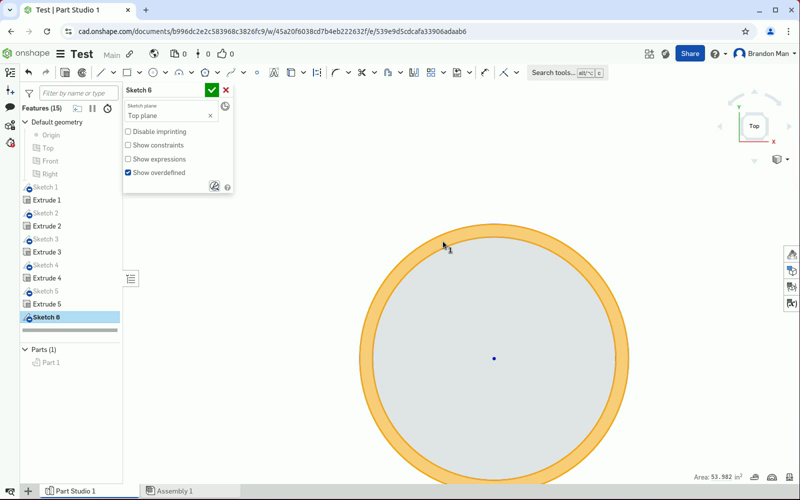
scroll(-6)
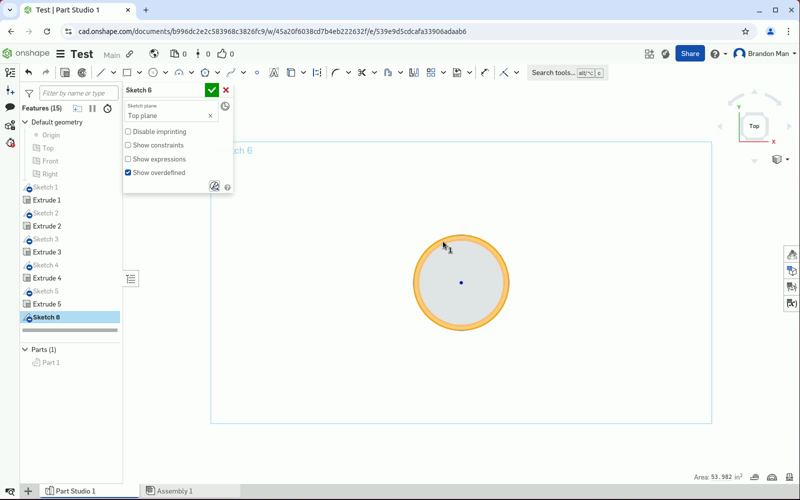
mouse_move(73, 352)
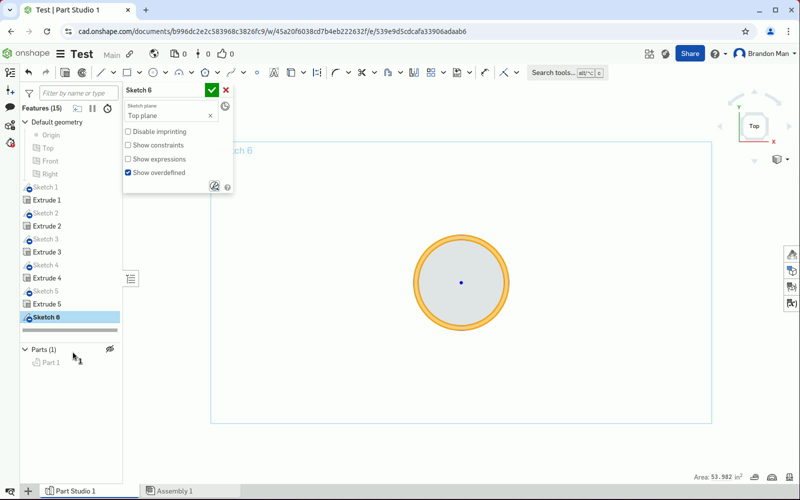
key(shift+y)
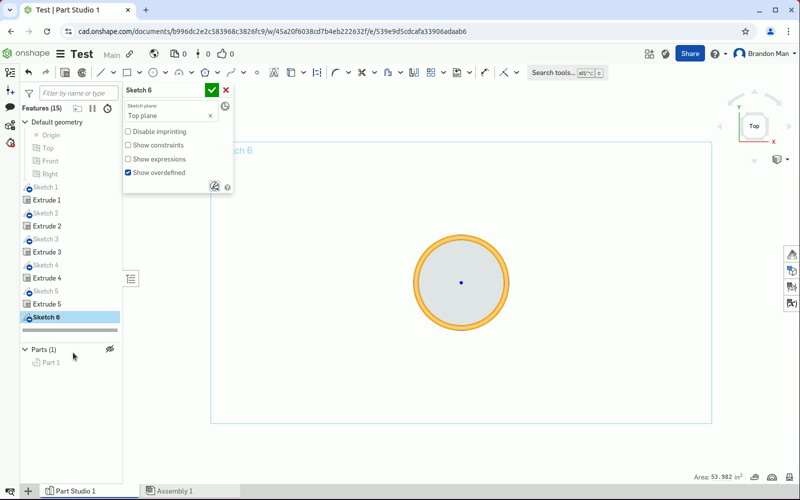
key(shift+e)
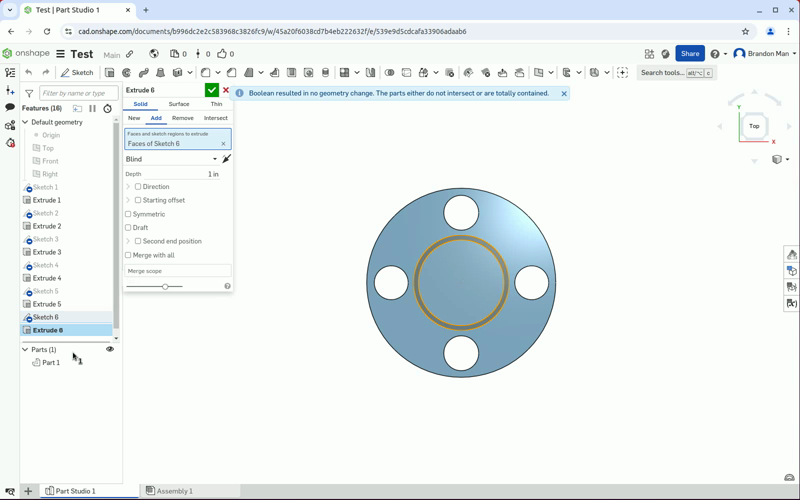
mouse_move(143, 106)
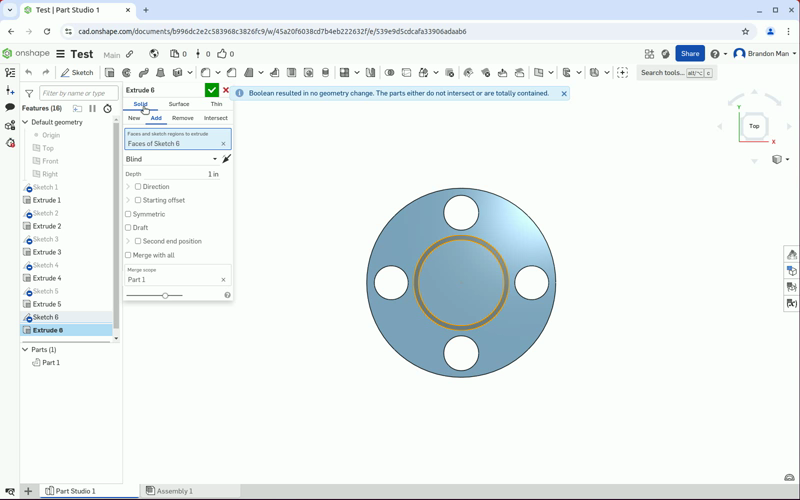
click(143, 106)
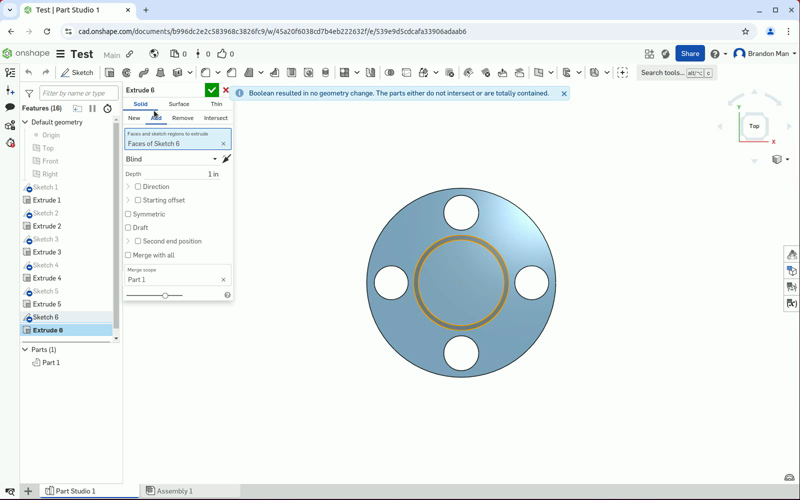
mouse_move(186, 120)
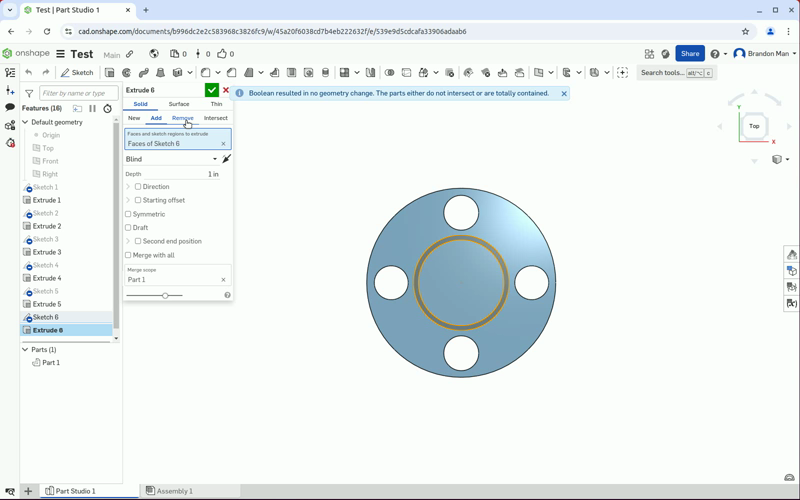
click(186, 120)
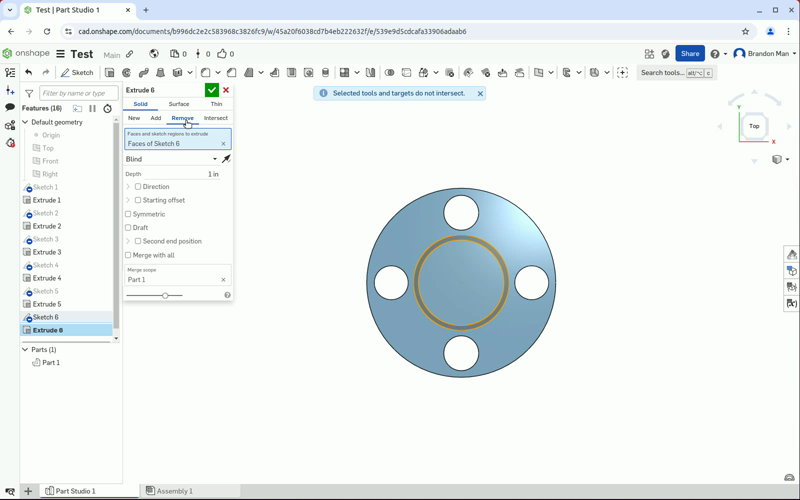
key(tab, 4)
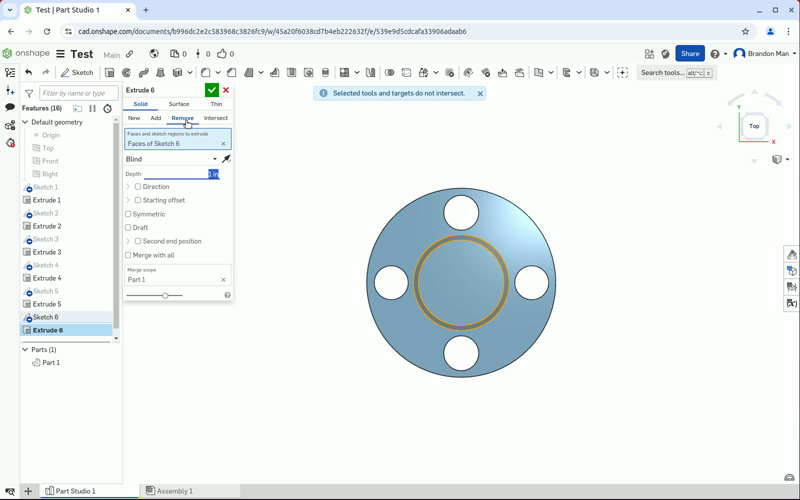
text(-23.108)
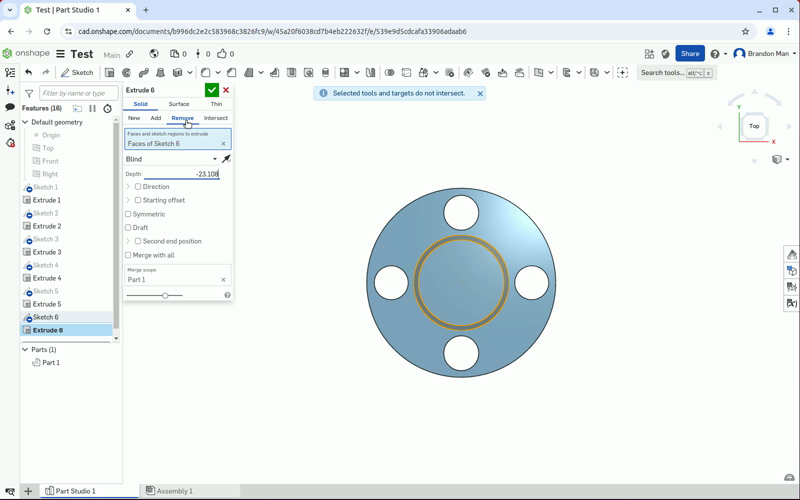
key(tab, 3)
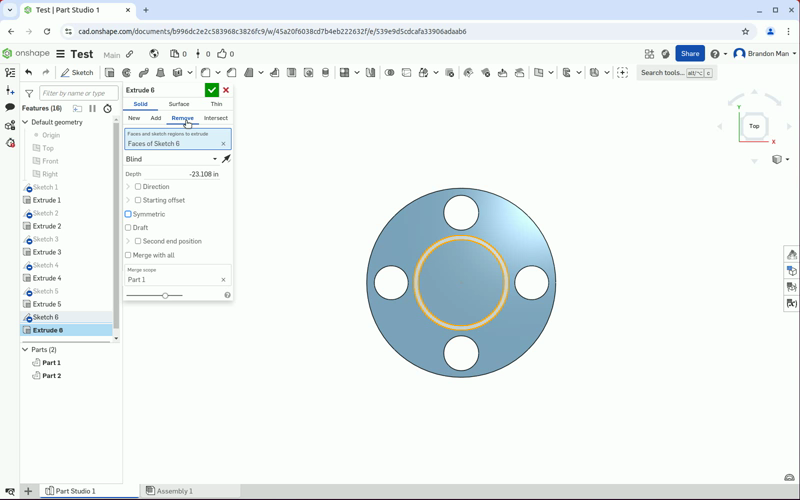
key(space)
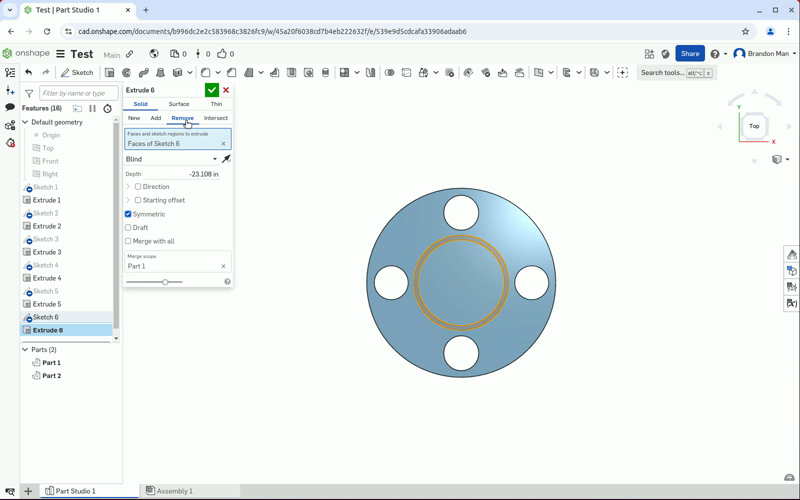
key(tab, 2)
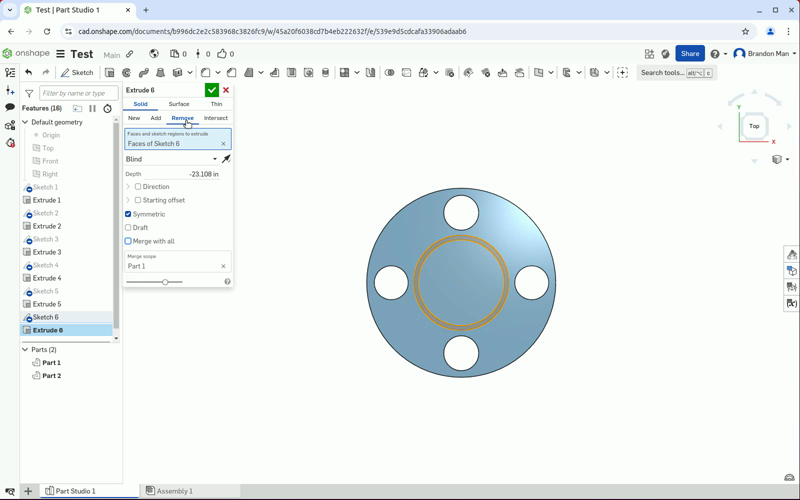
key(space)
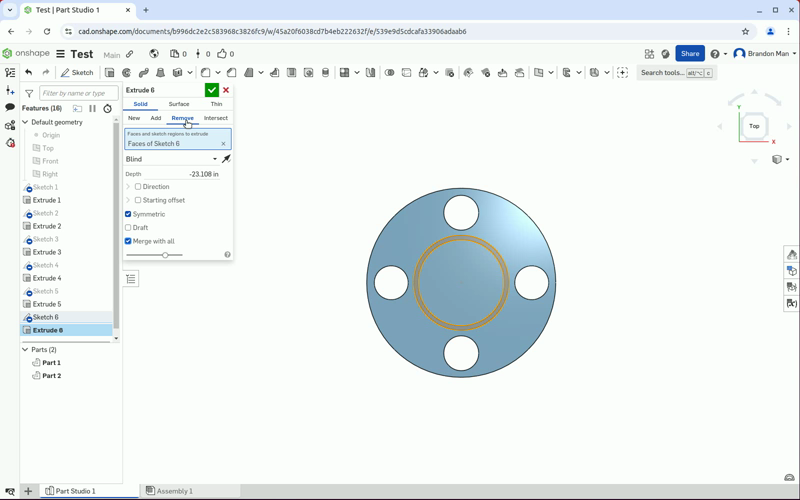
key(enter)
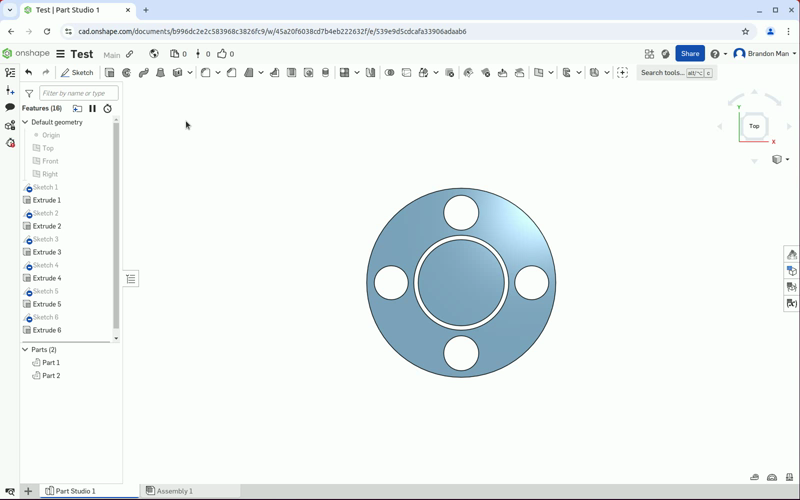
key(shift+h)
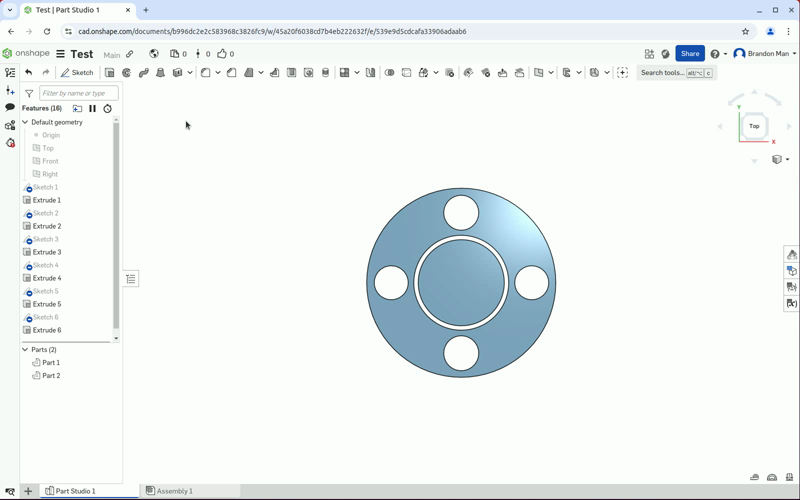
key(shift+h)
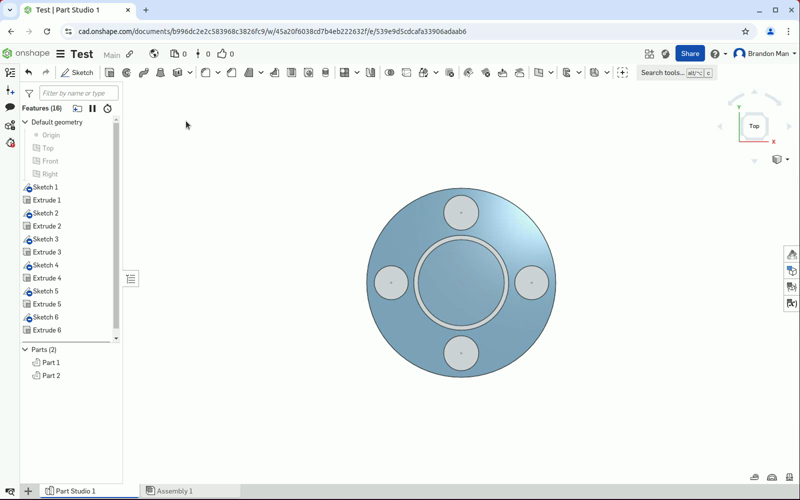
key(shift+7)
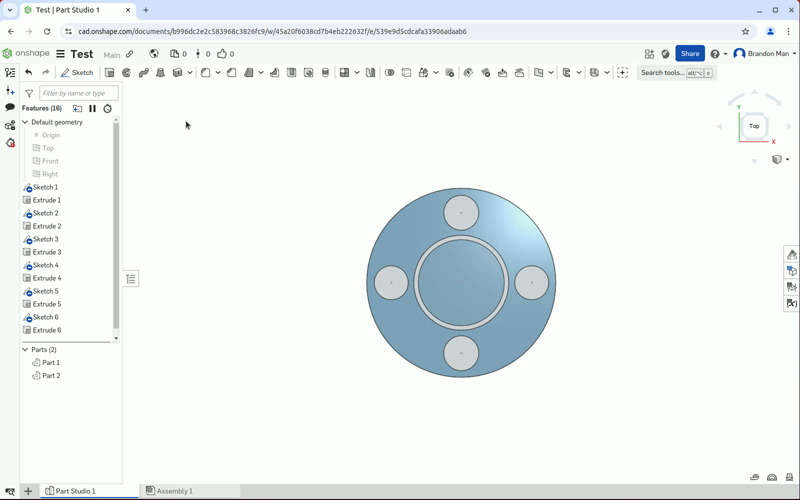
key(up, 3)
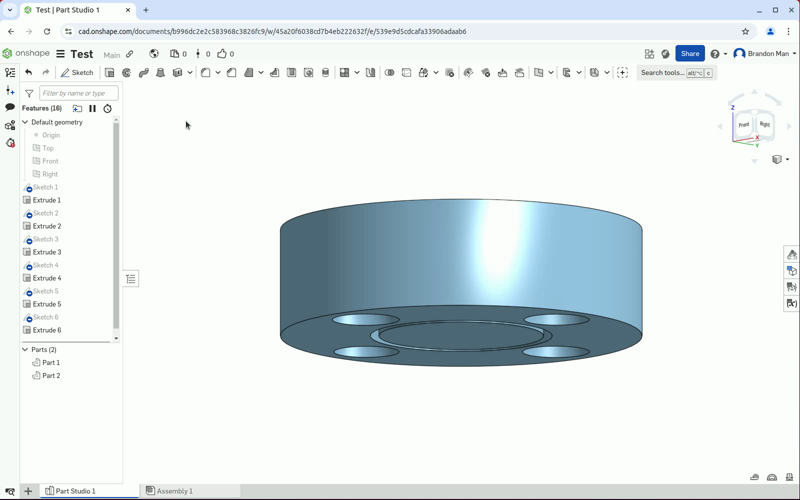
key(left, 3)
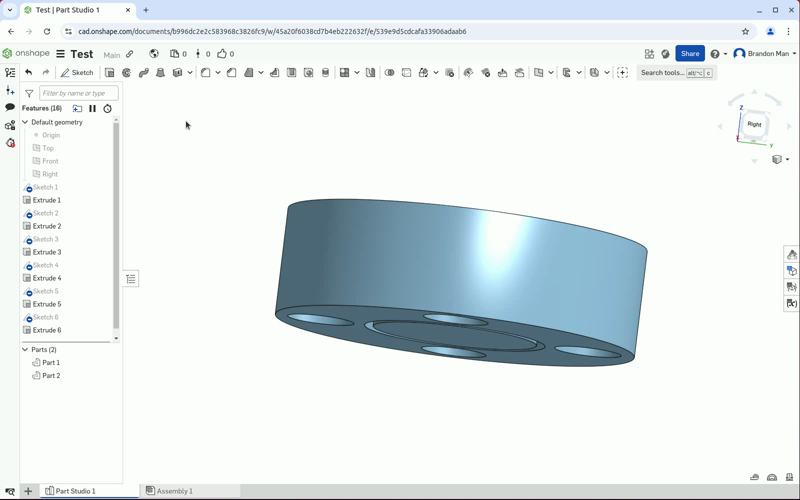
key(right, 3)
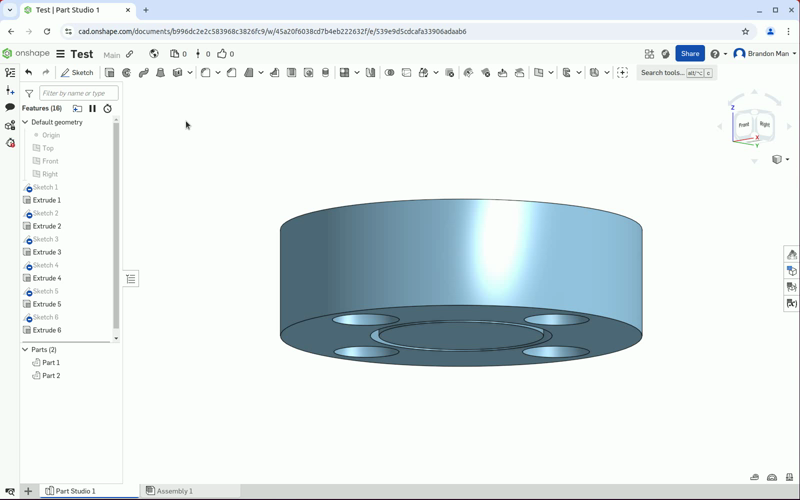
key(down, 3)
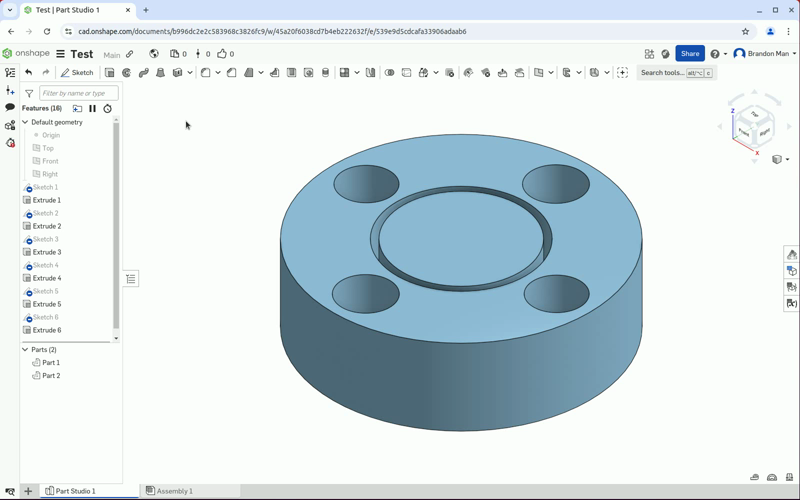
mouse_move(69, 189)
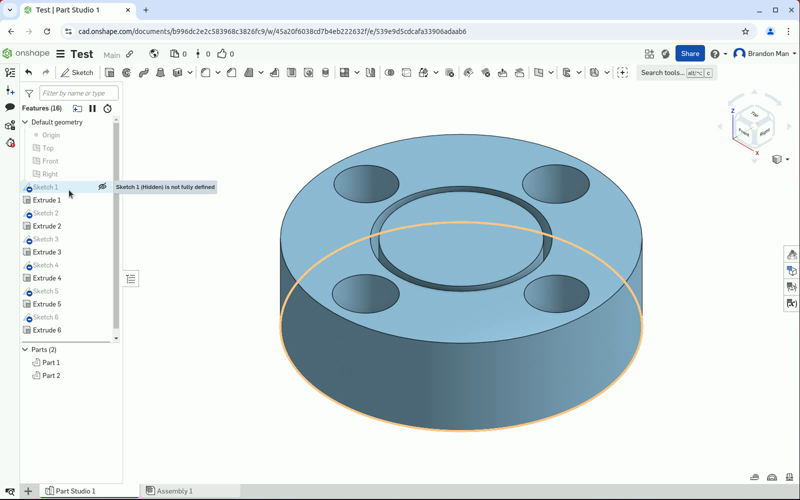
click(69, 189)